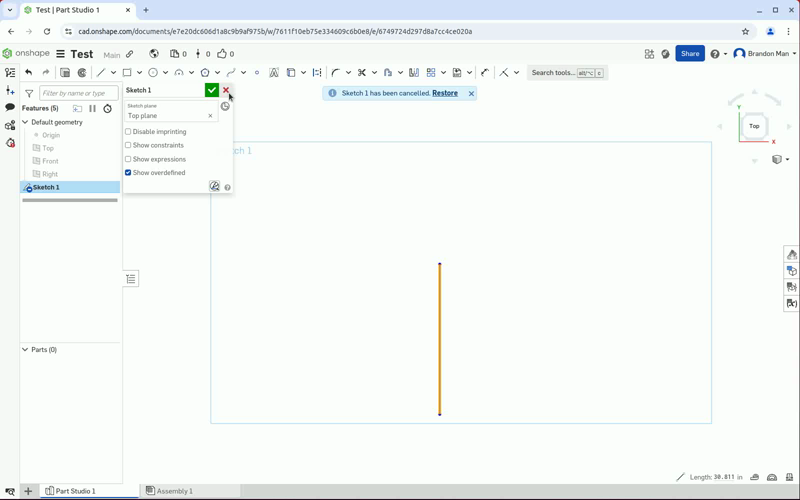
key(shift+h)
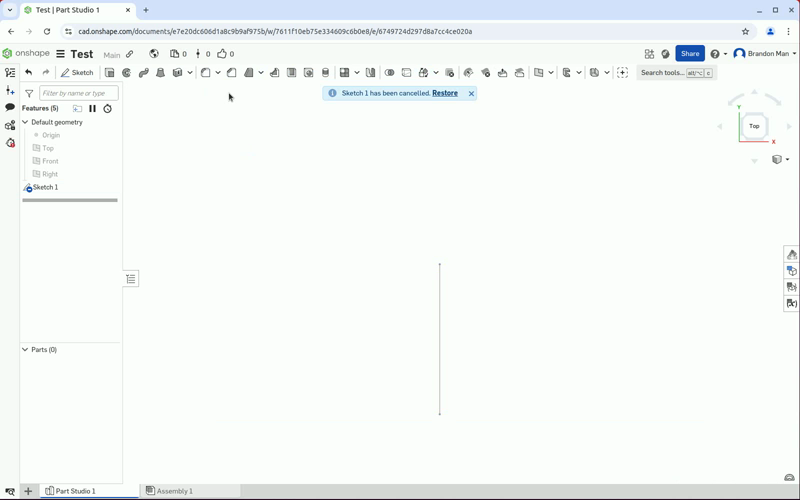
key(shift+s)
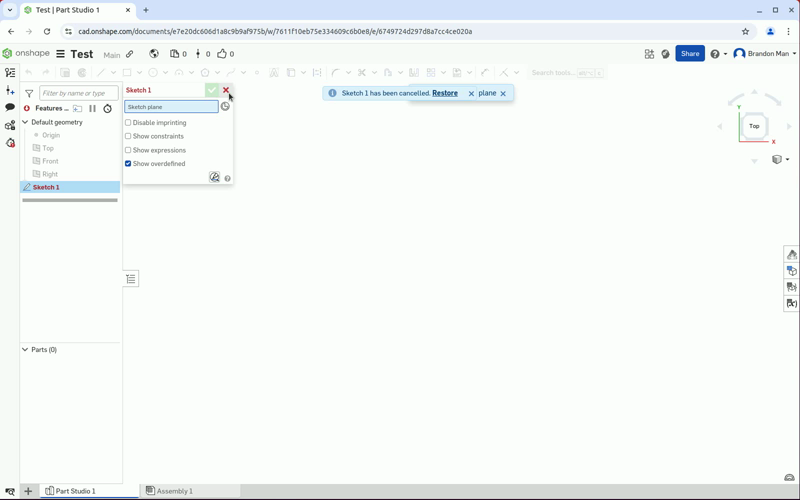
mouse_move(73, 150)
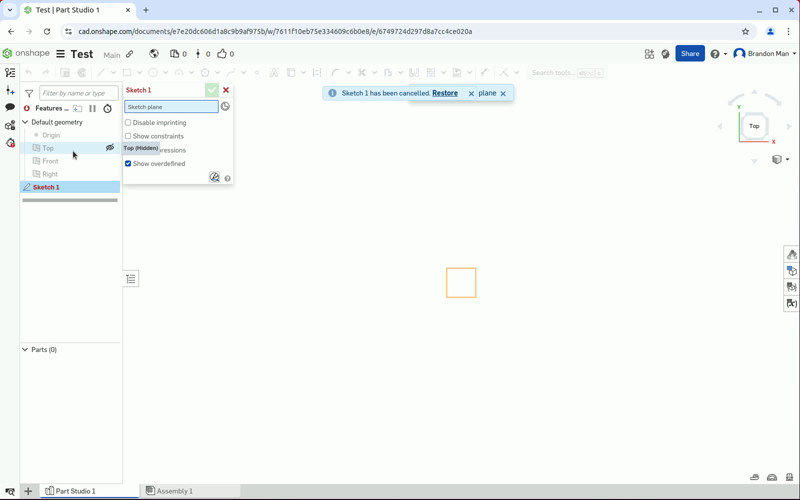
click(73, 150)
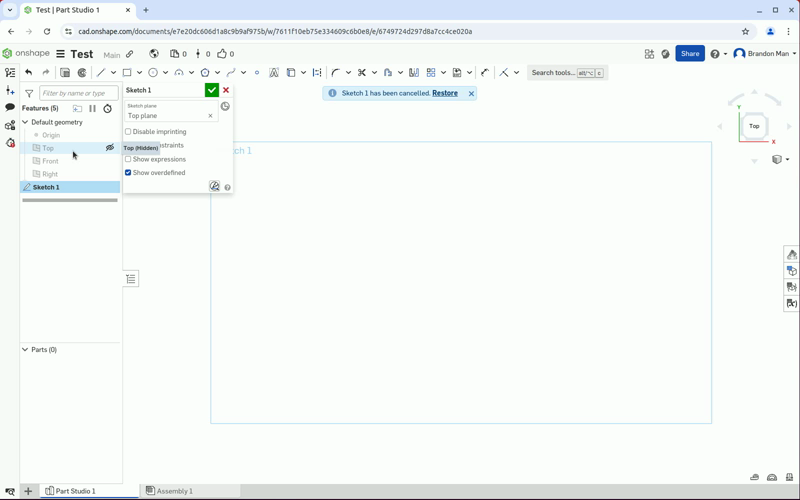
mouse_move(73, 352)
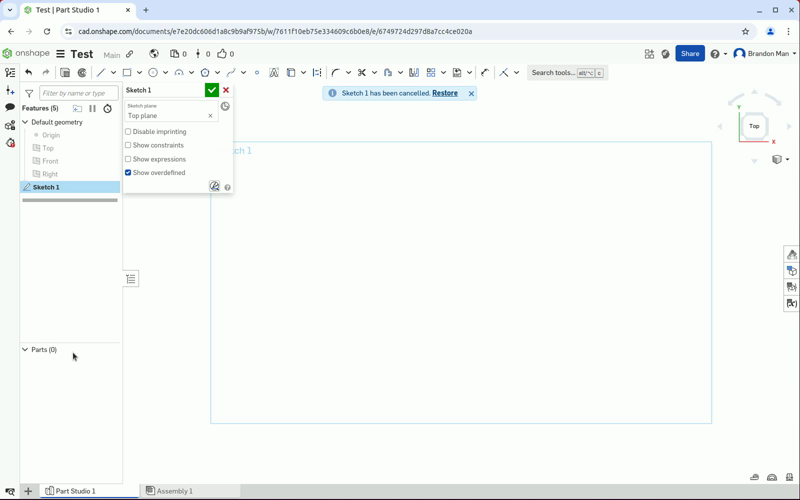
key(y)
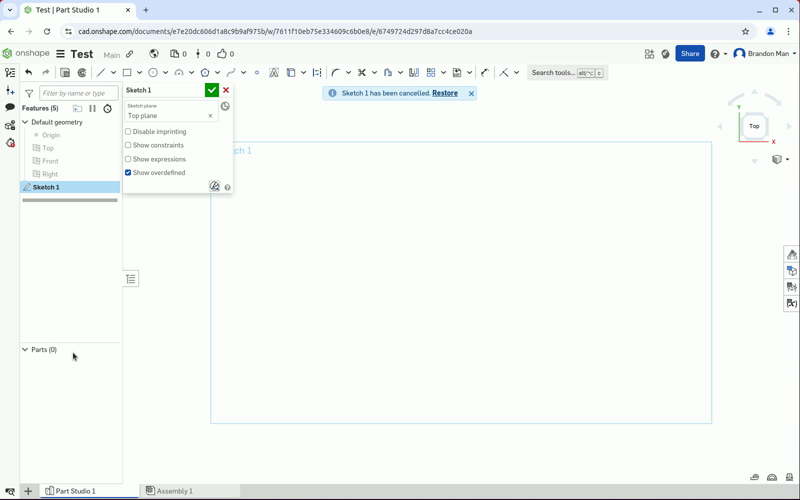
key(l)
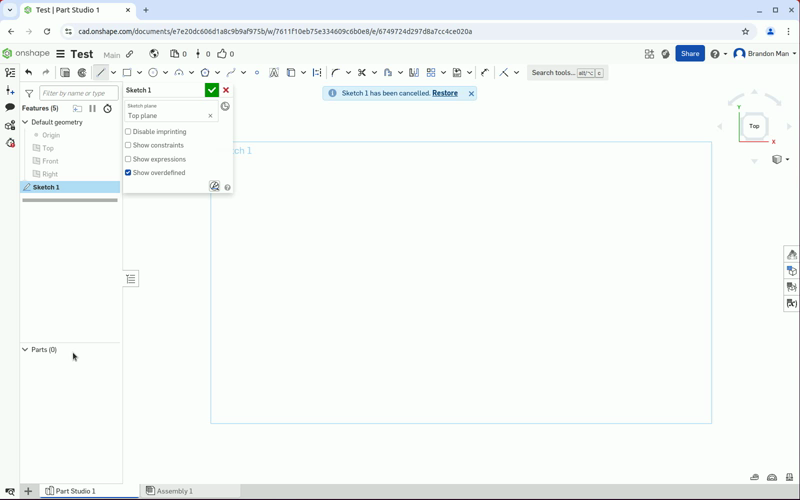
key_down(shift)
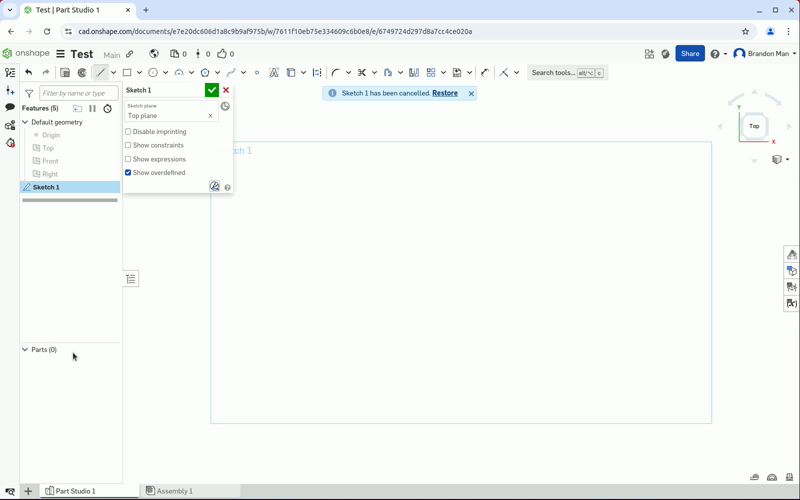
mouse_move(348, 330)
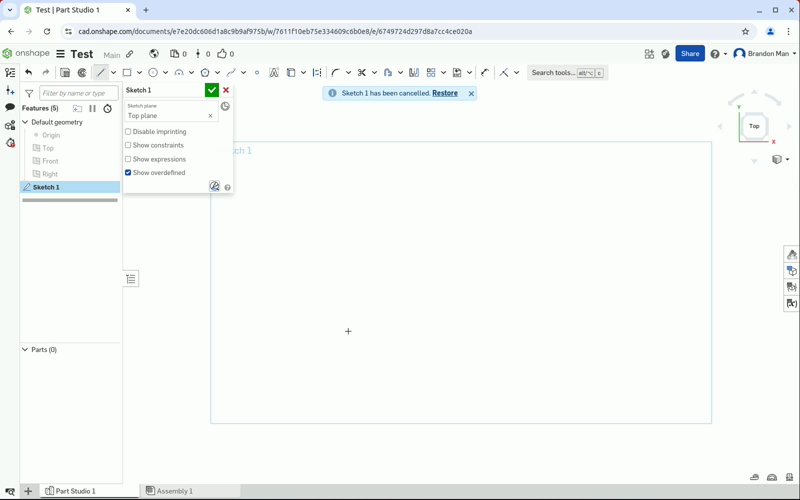
click(348, 330)
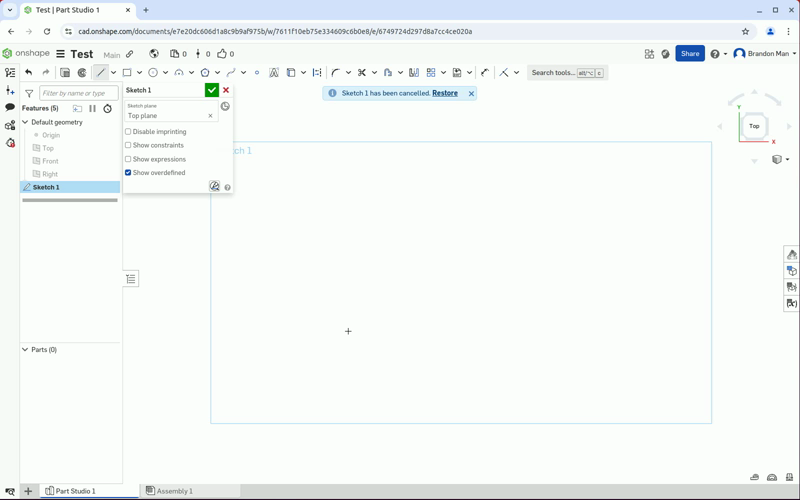
key_up(shift)
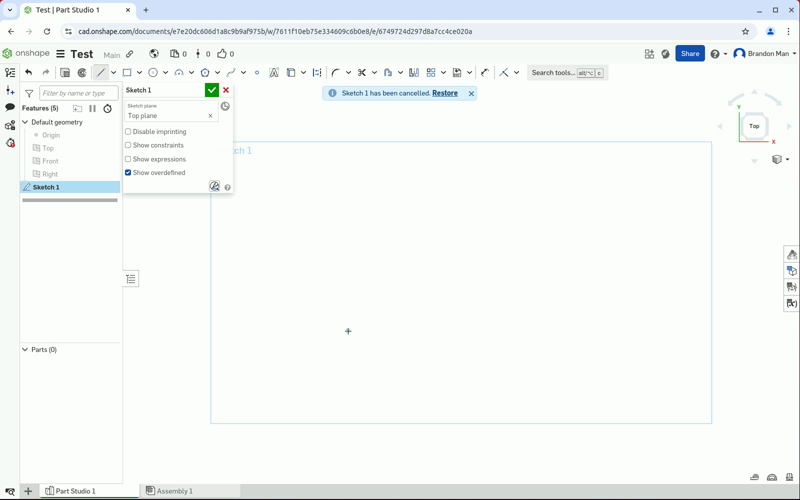
key_down(shift)
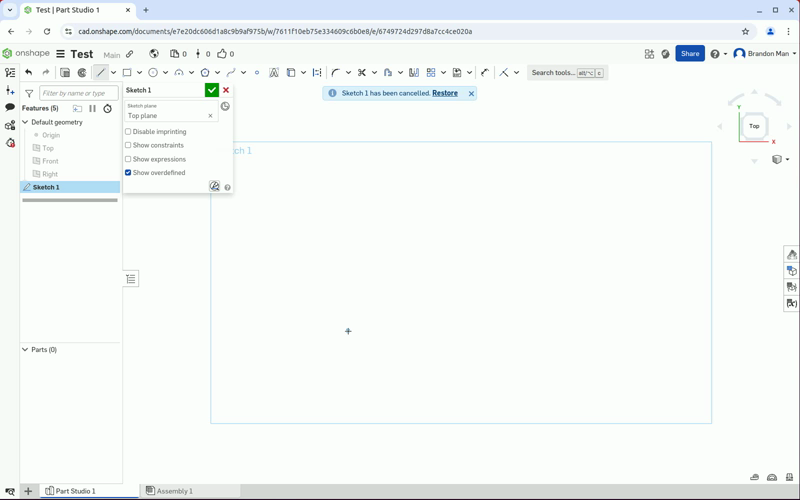
mouse_move(572, 330)
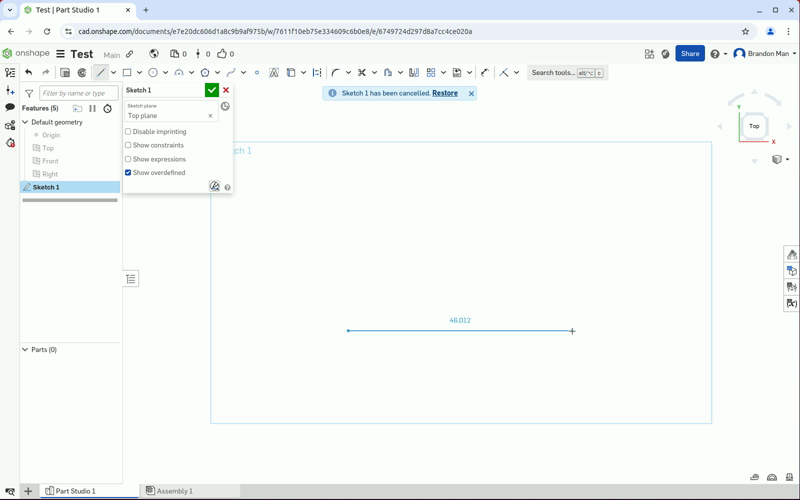
click(572, 330)
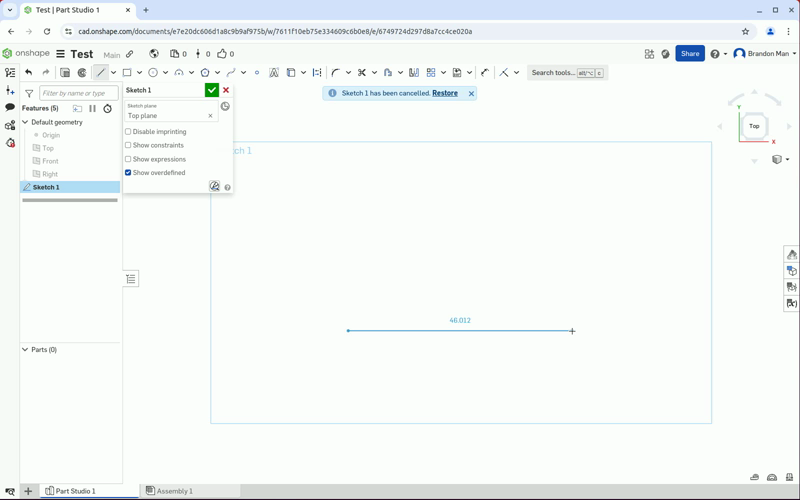
key_up(shift)
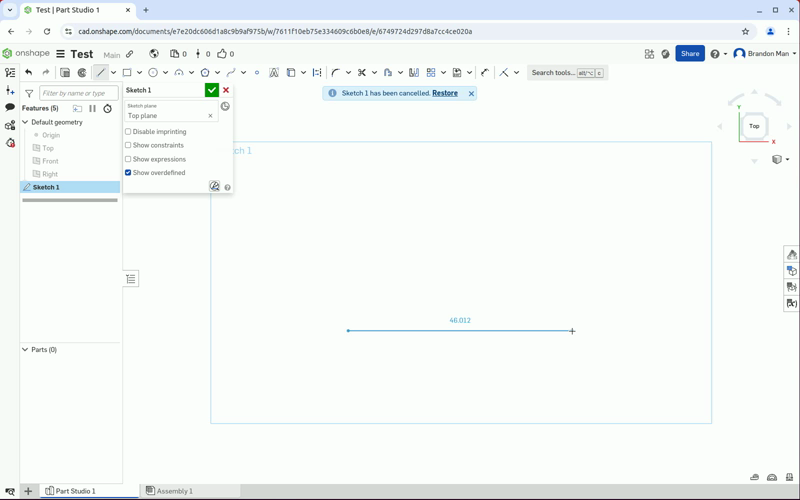
key_down(shift)
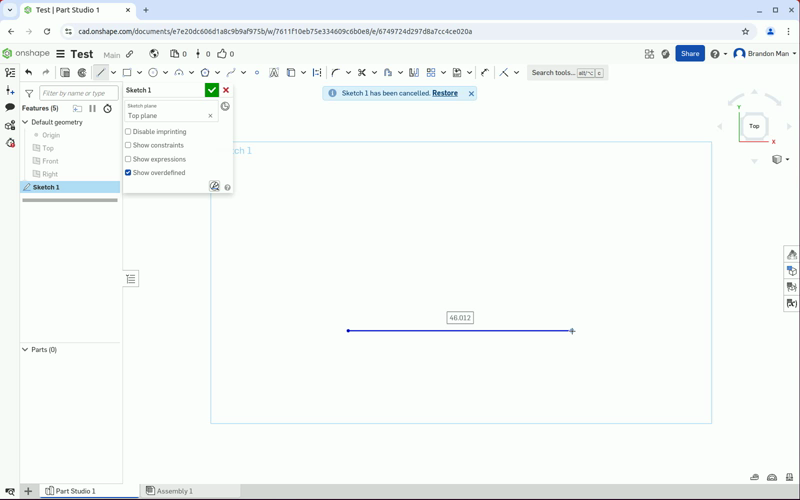
mouse_move(572, 234)
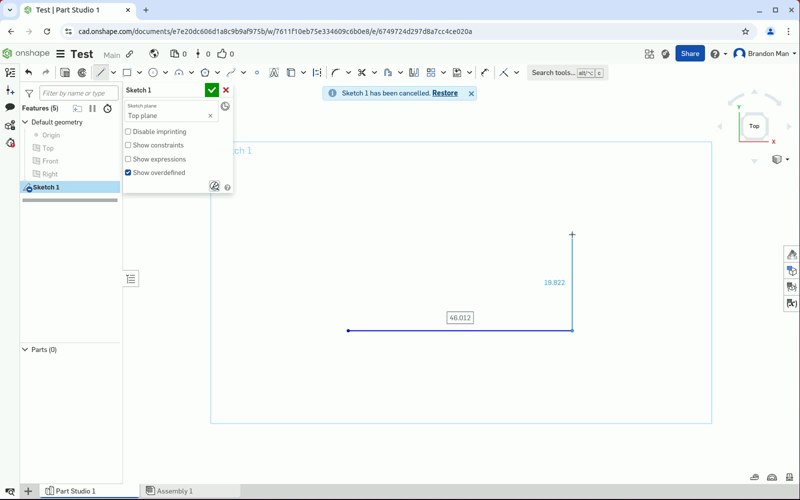
click(572, 234)
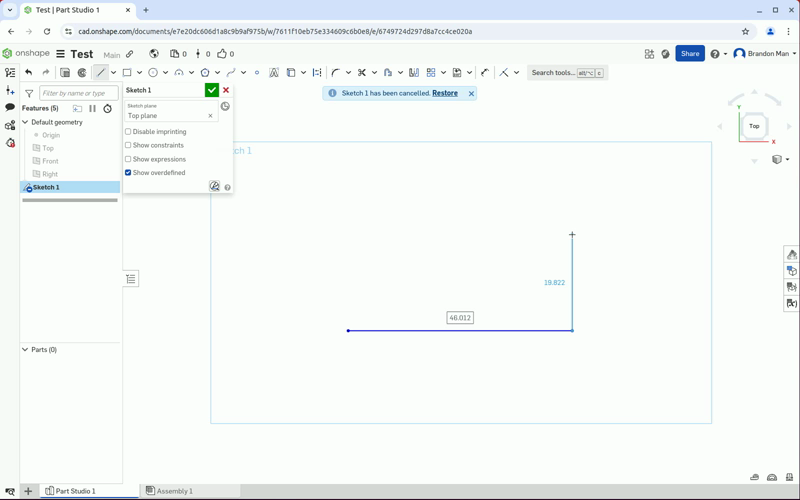
key_up(shift)
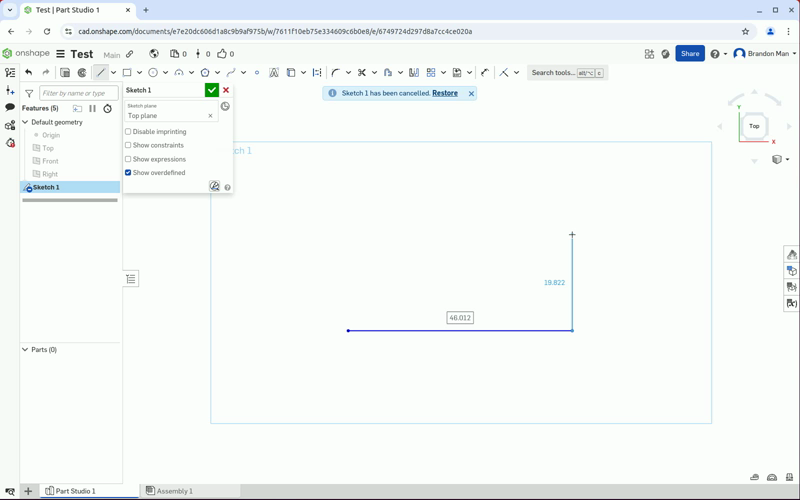
key_down(shift)
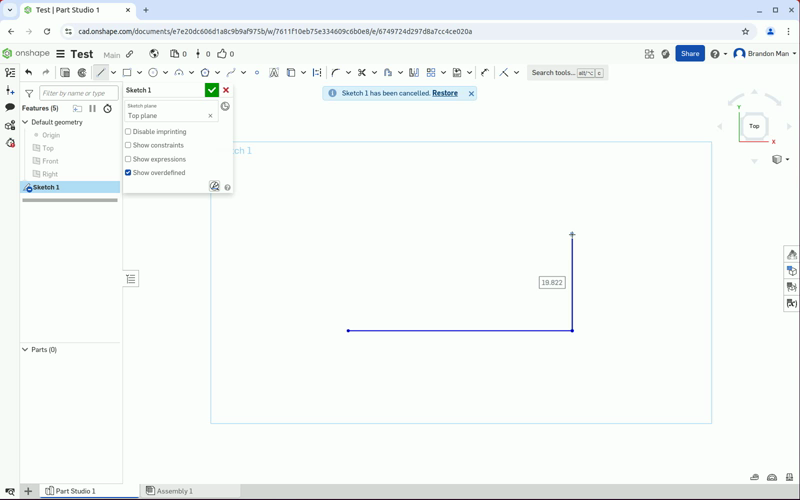
mouse_move(348, 234)
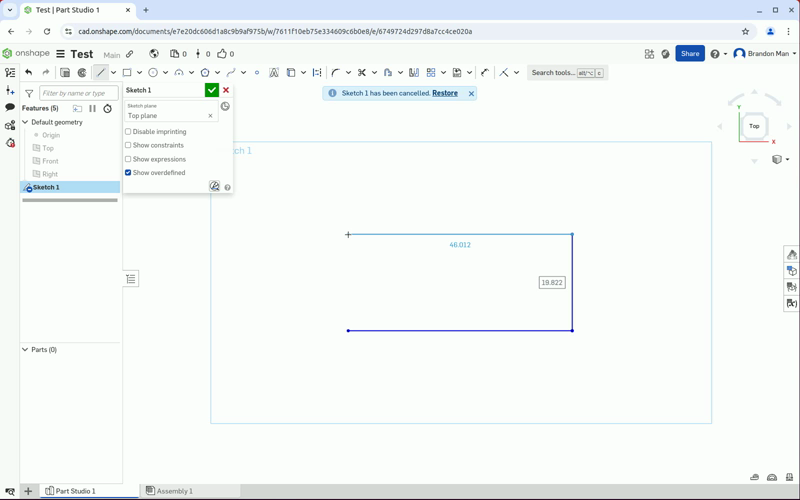
click(348, 234)
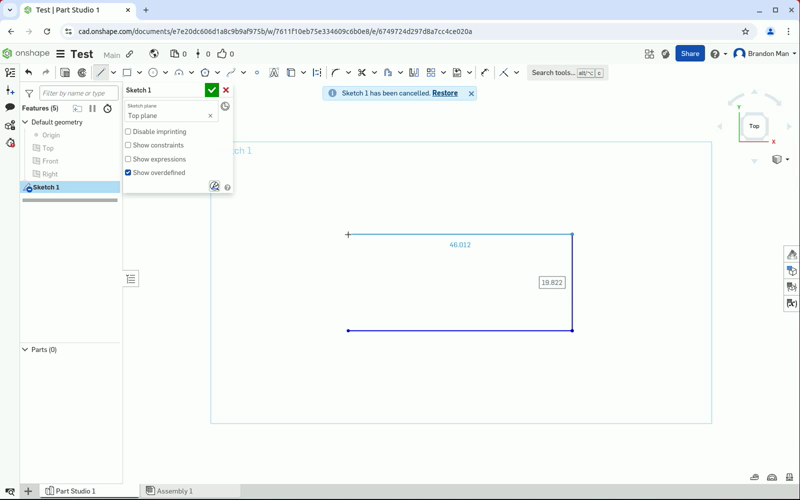
key_up(shift)
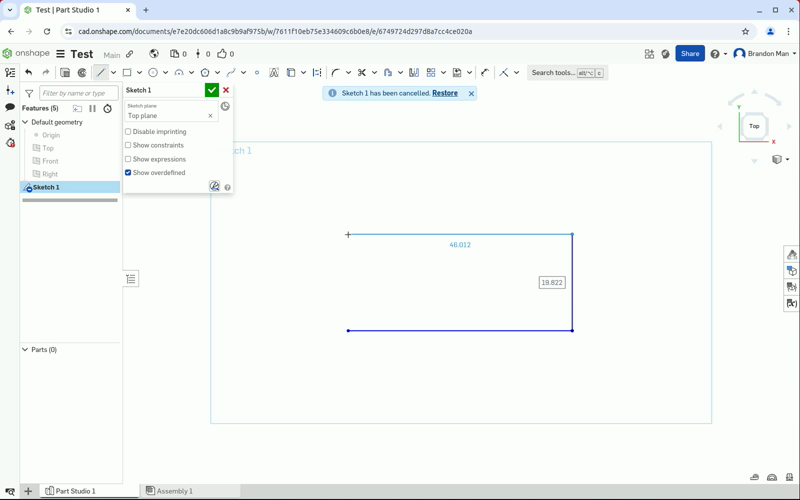
key_down(shift)
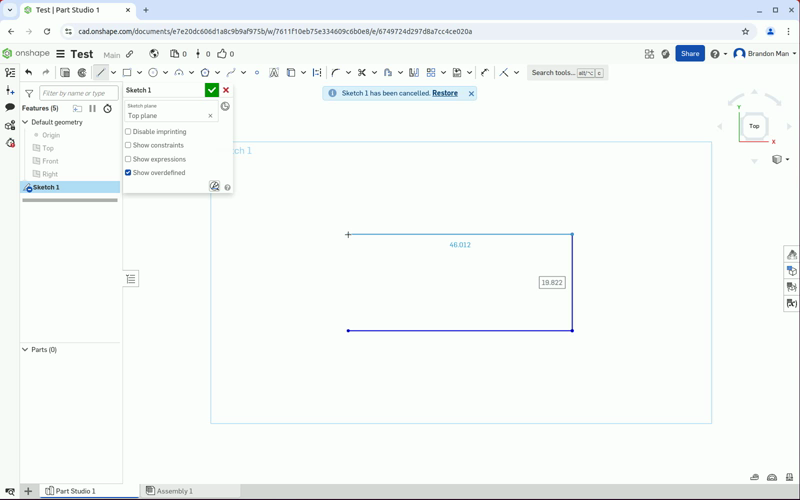
mouse_move(348, 330)
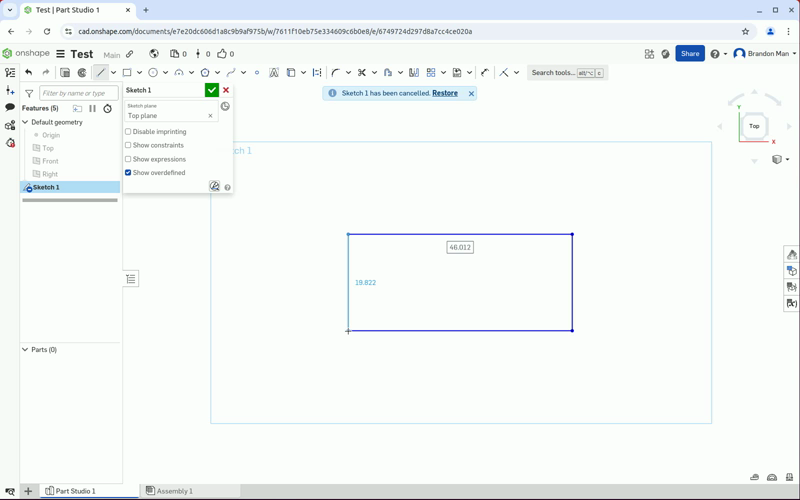
key_up(shift)
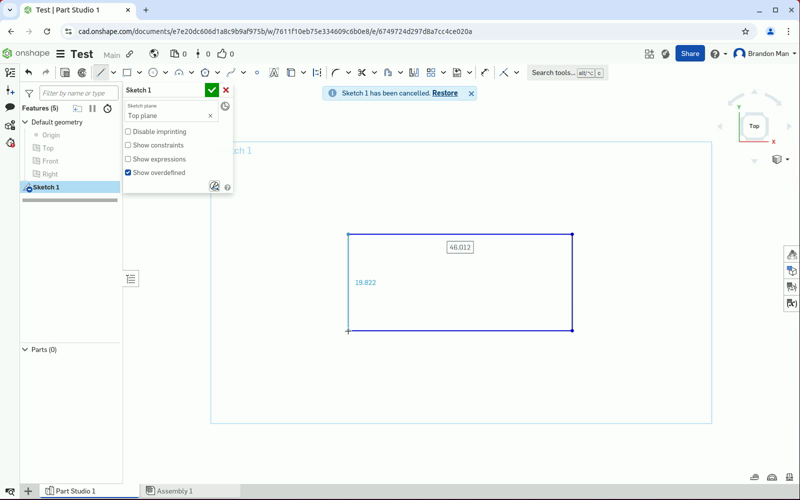
click(348, 330)
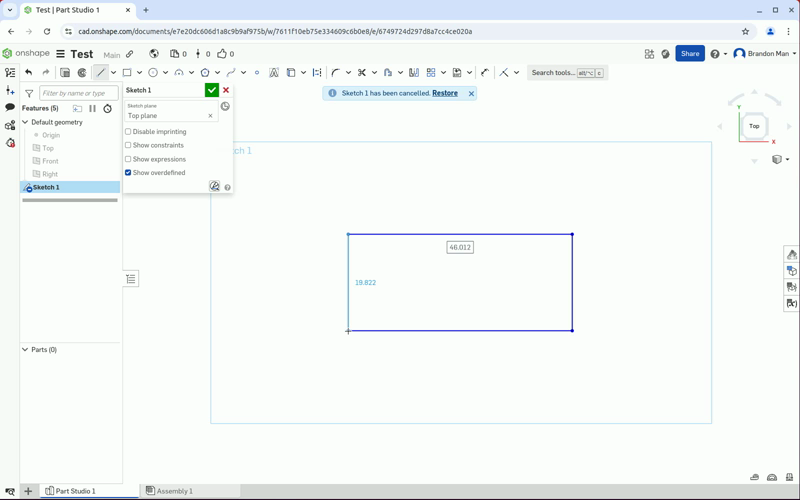
key(esc)
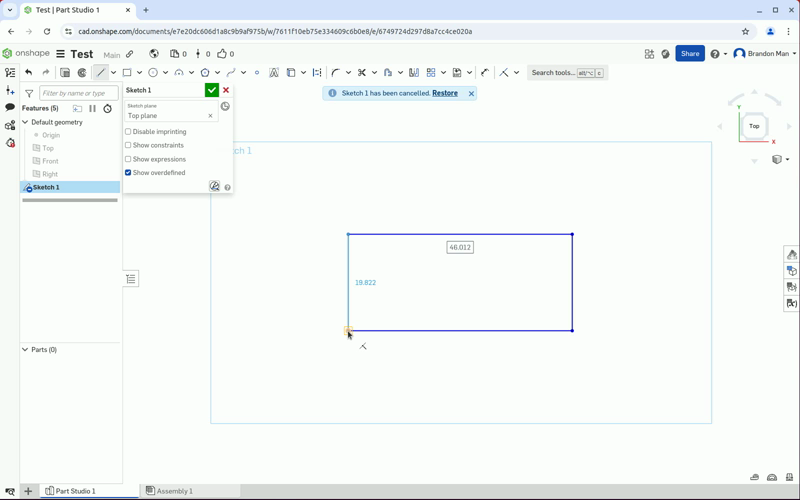
mouse_move(419, 268)
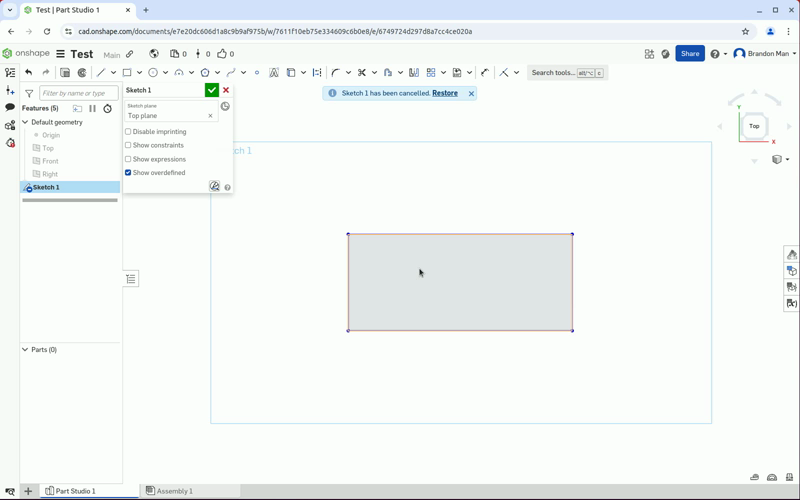
click(419, 268)
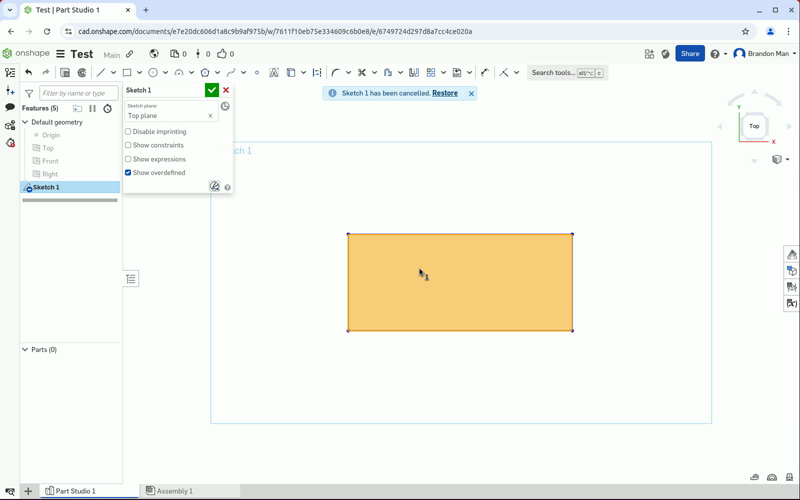
mouse_move(73, 352)
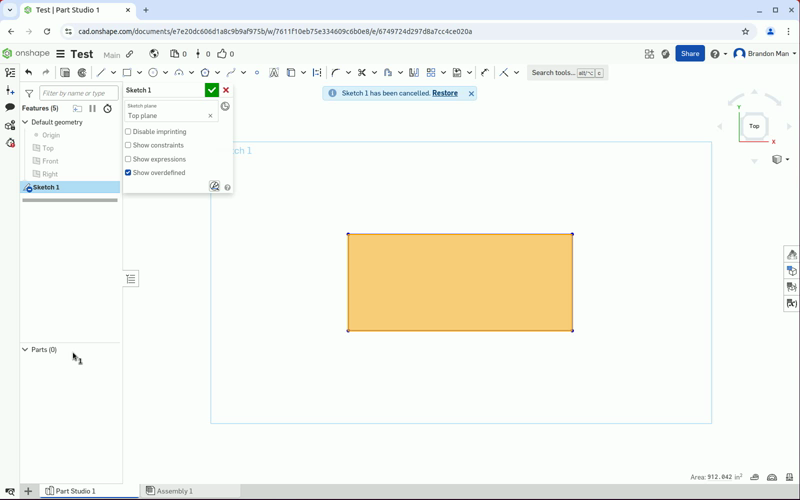
key(shift+y)
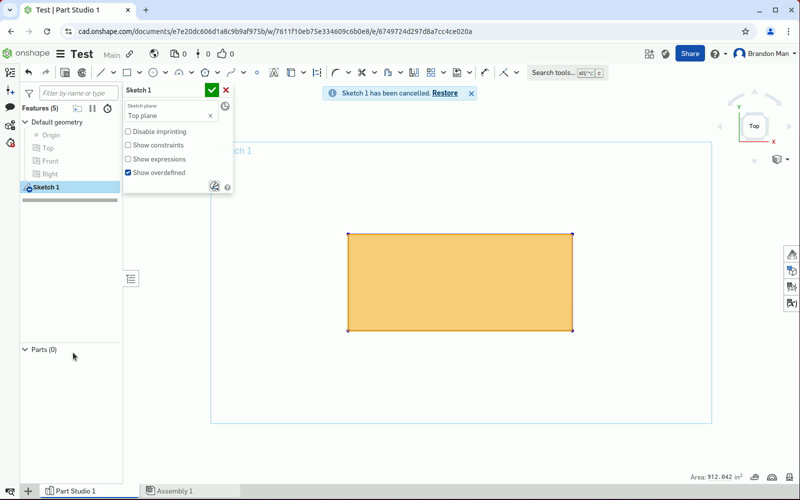
key(shift+e)
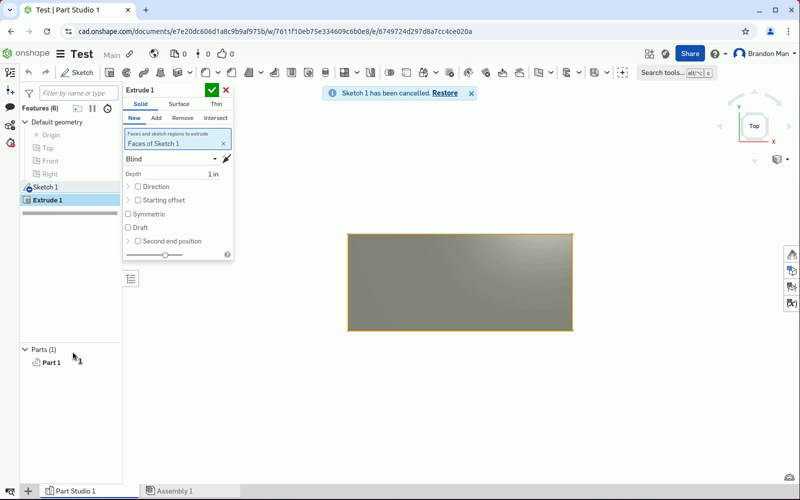
mouse_move(143, 106)
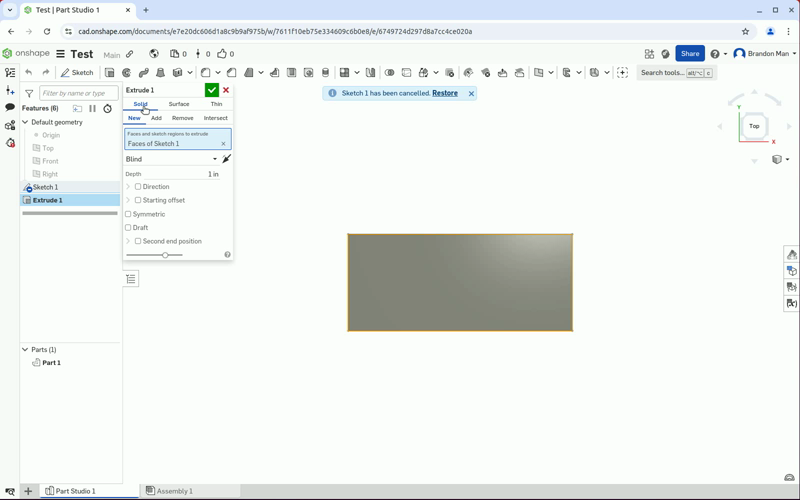
click(143, 106)
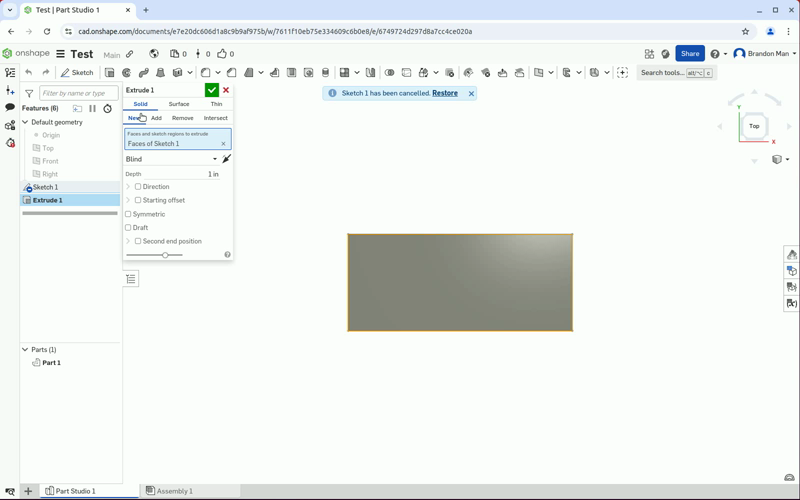
mouse_move(137, 120)
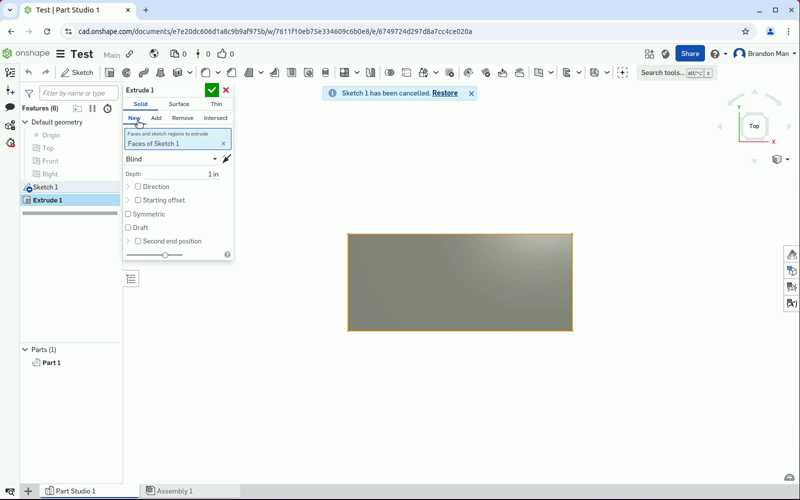
click(137, 120)
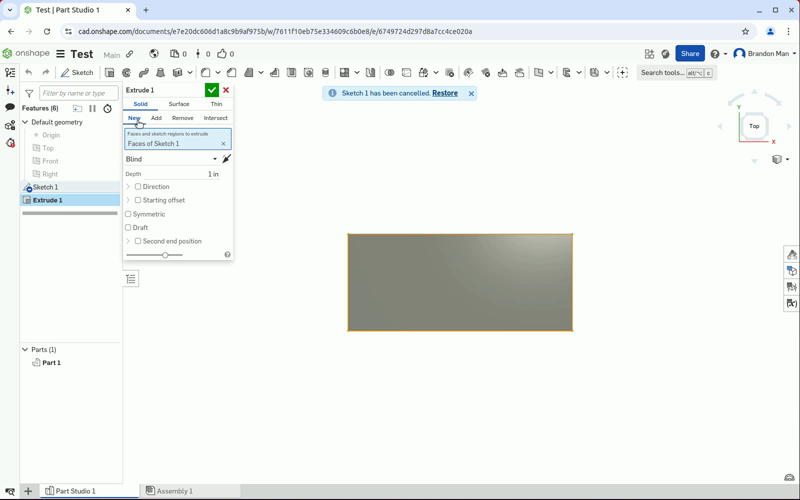
key(tab, 4)
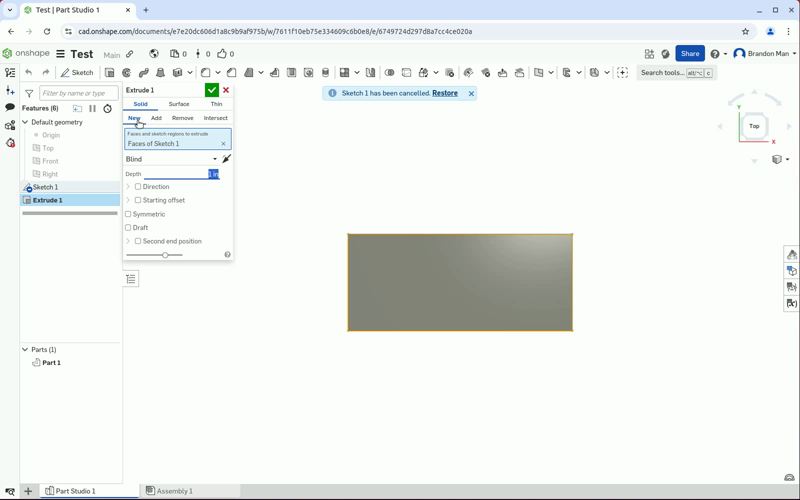
text(19.738)
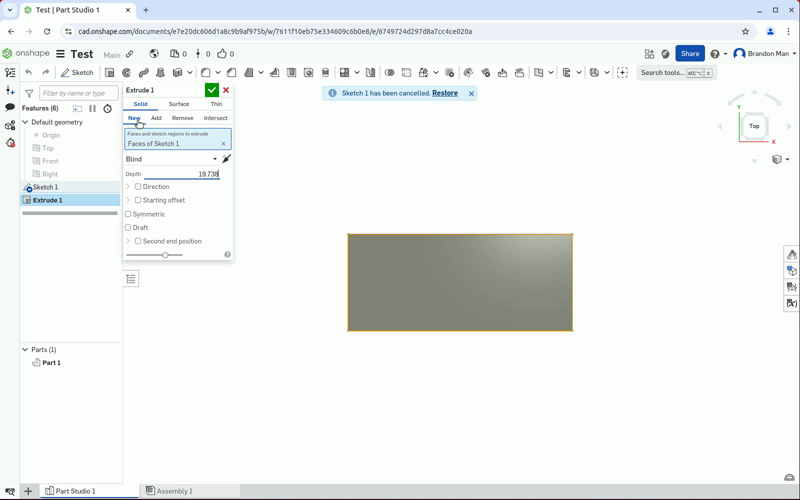
key(enter)
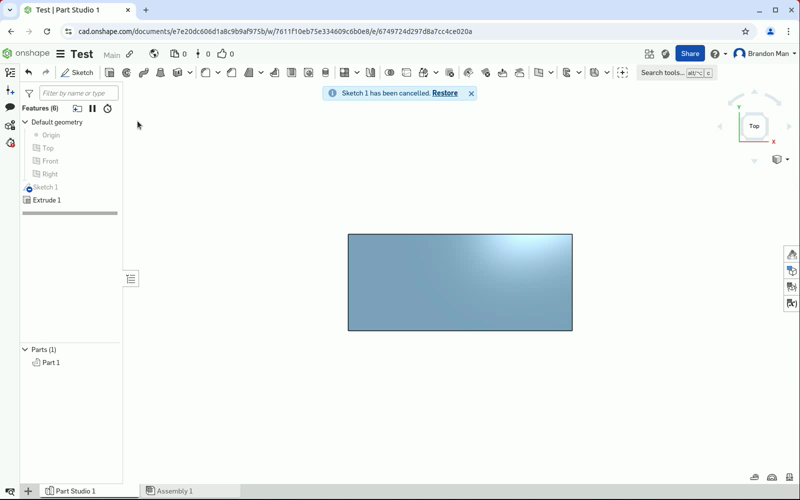
key(shift+h)
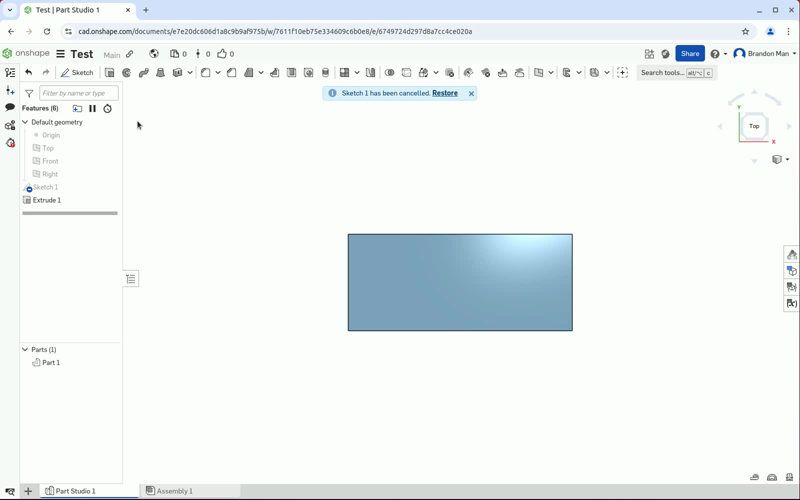
key(shift+h)
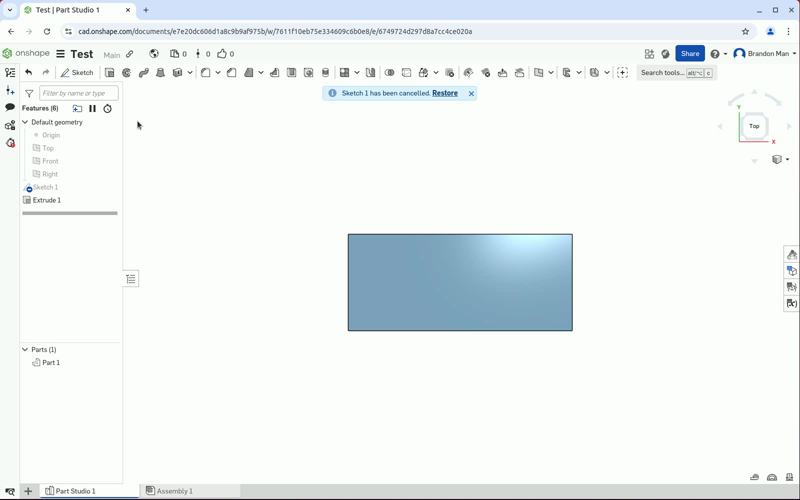
mouse_move(73, 189)
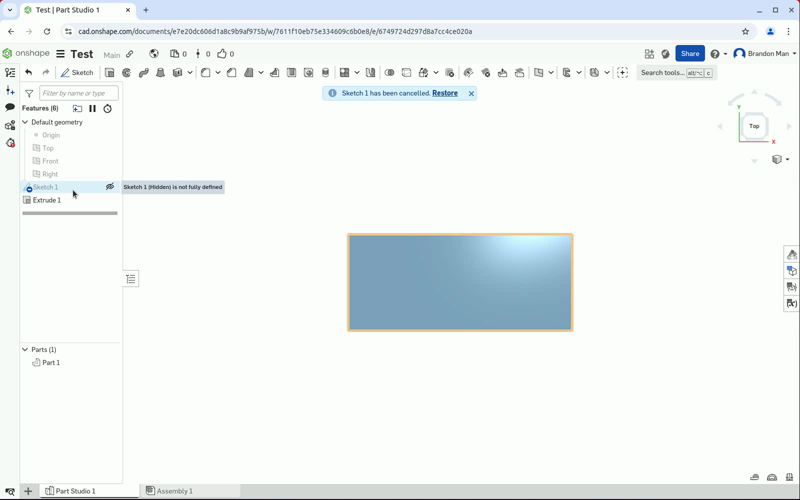
click(73, 189)
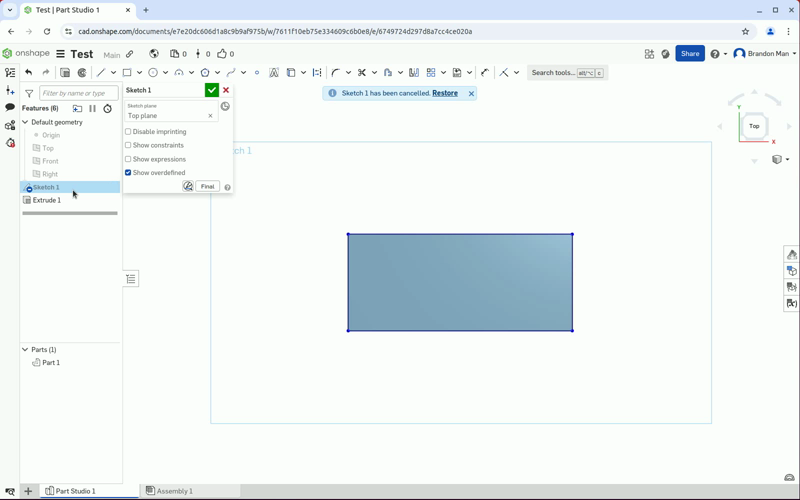
mouse_move(229, 92)
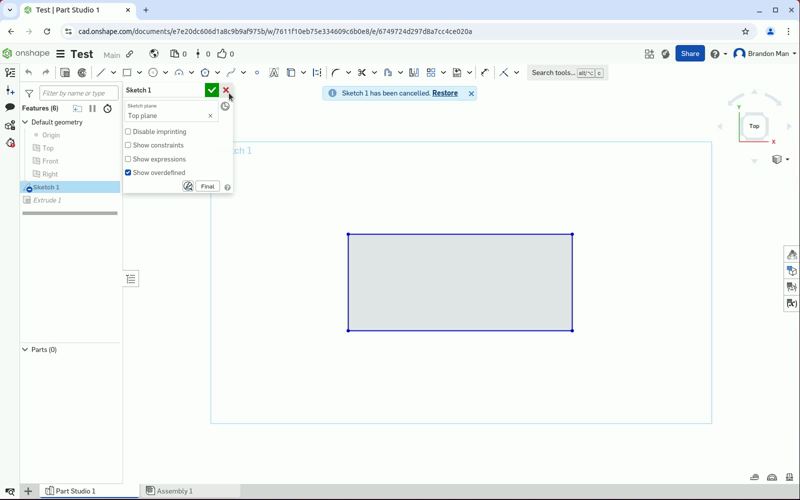
click(229, 92)
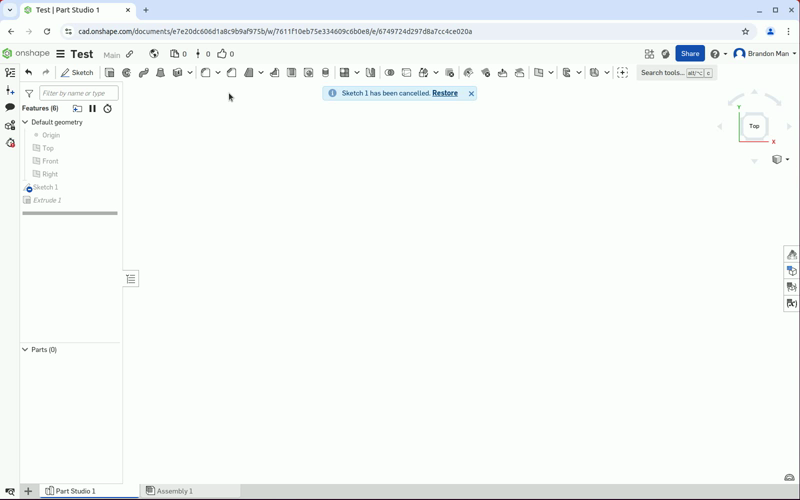
mouse_move(541, 75)
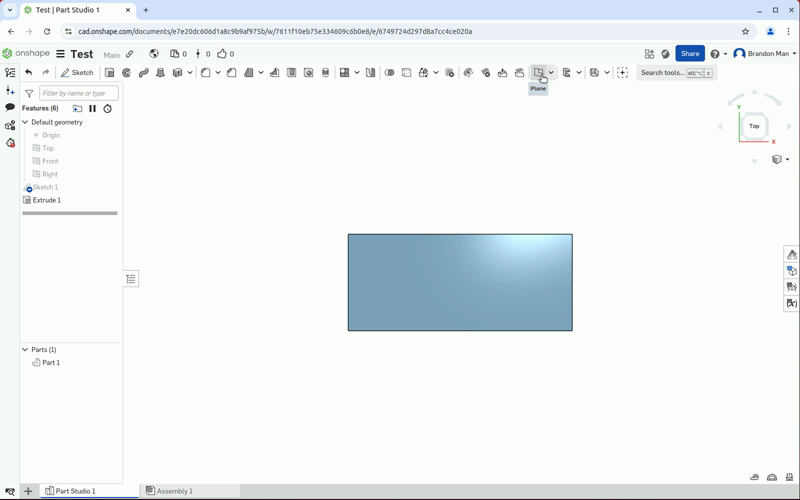
click(541, 75)
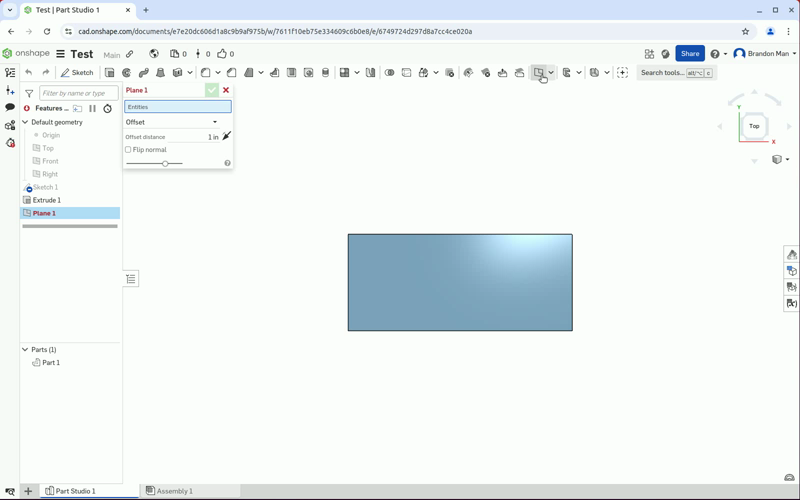
mouse_move(73, 150)
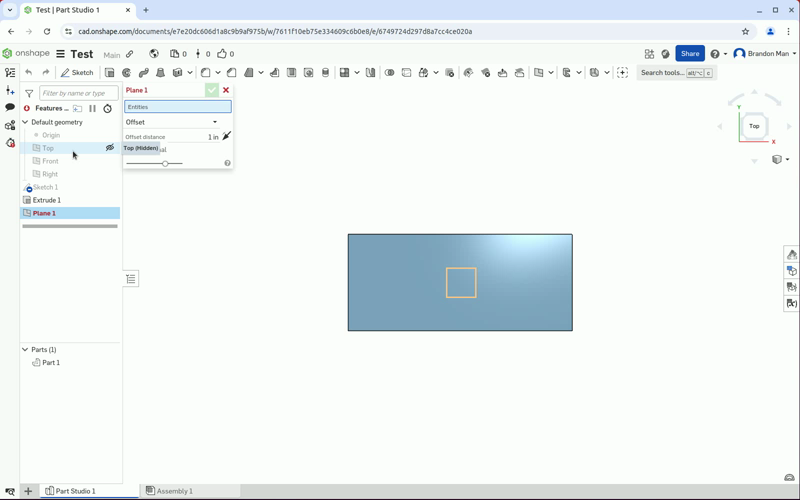
click(73, 150)
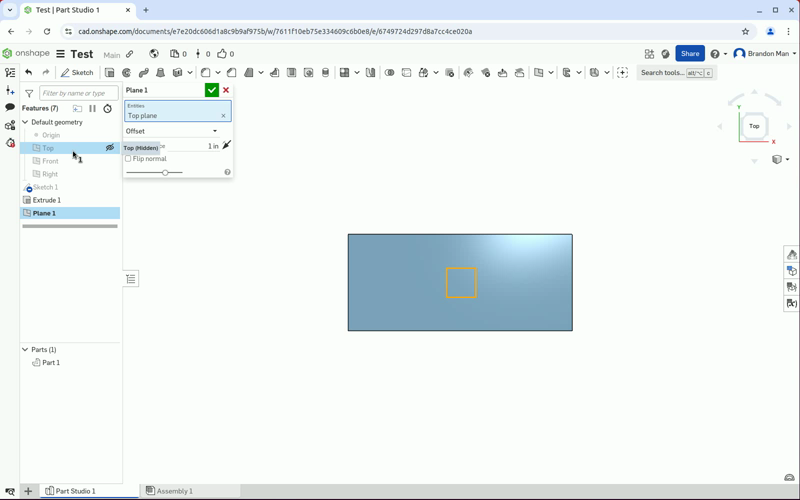
key(tab, 2)
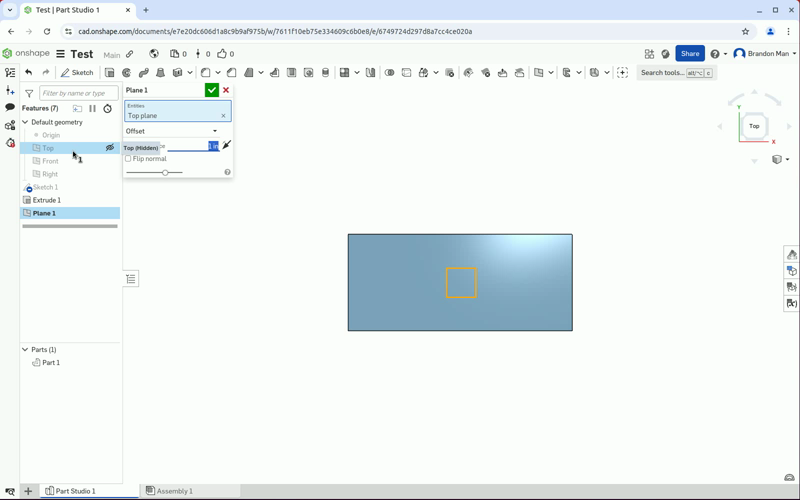
text(19.75)
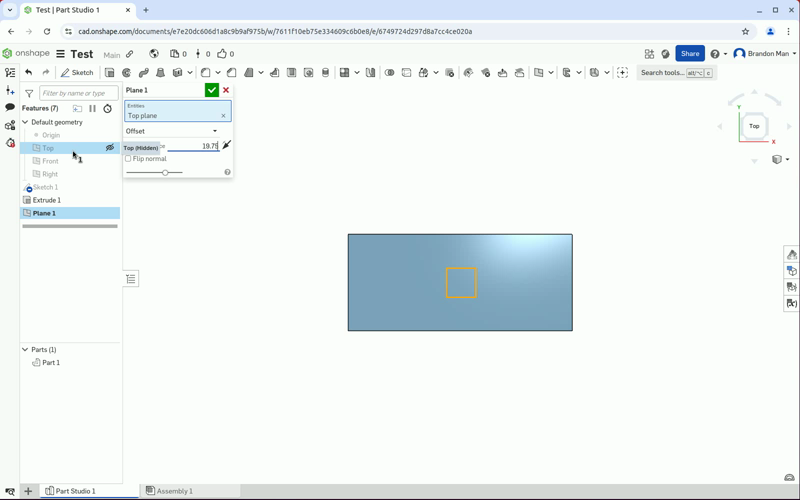
key(enter, 2)
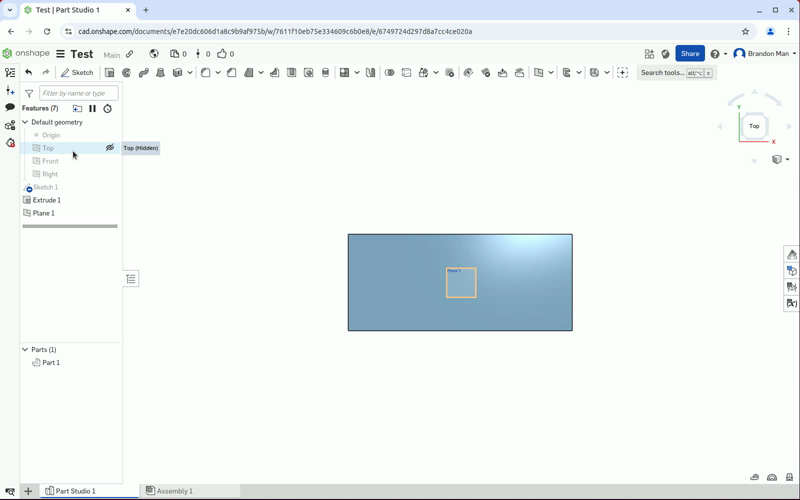
key(shift+s)
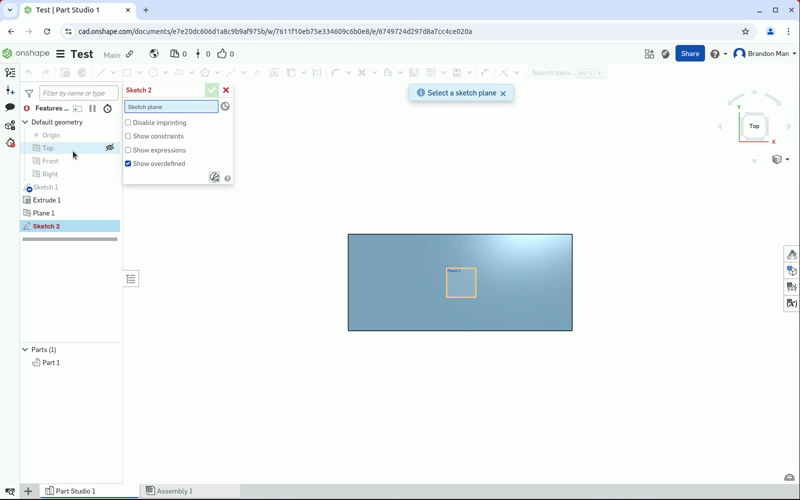
mouse_move(73, 215)
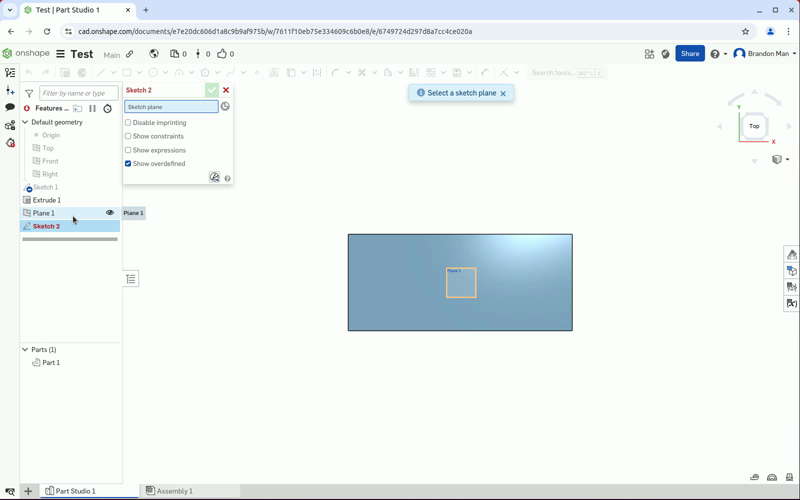
click(73, 215)
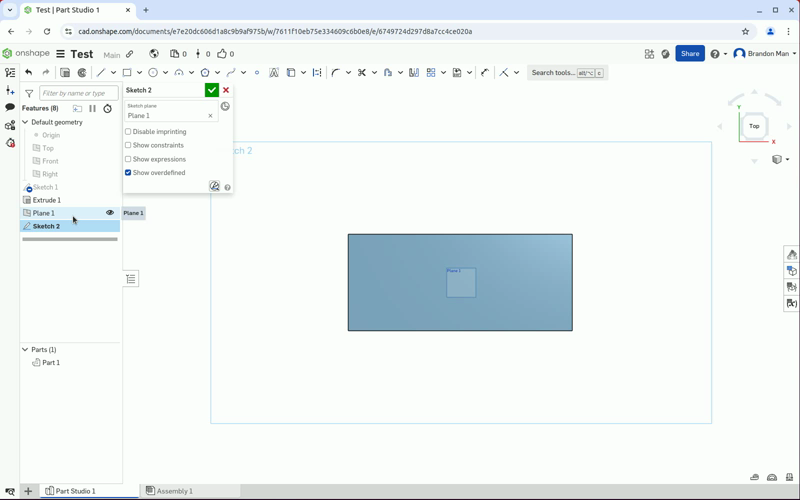
mouse_move(73, 352)
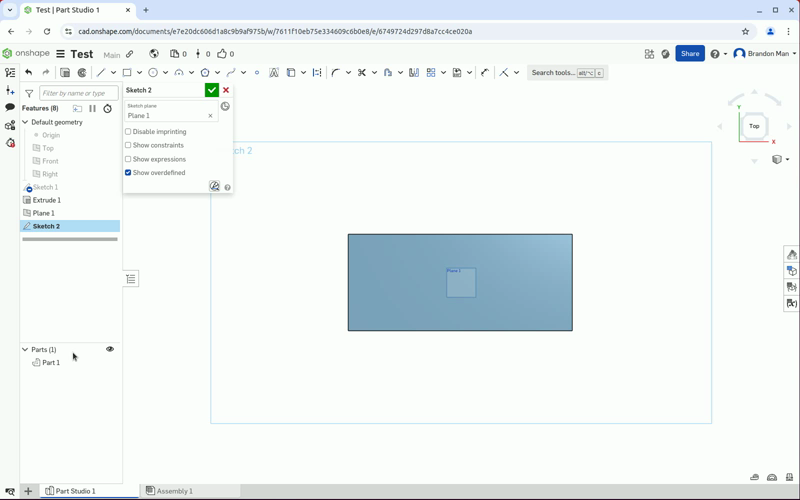
key(y)
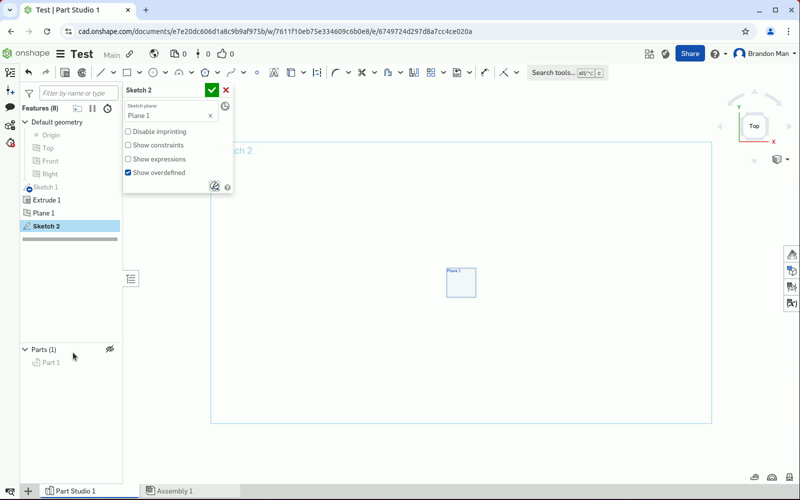
key(c)
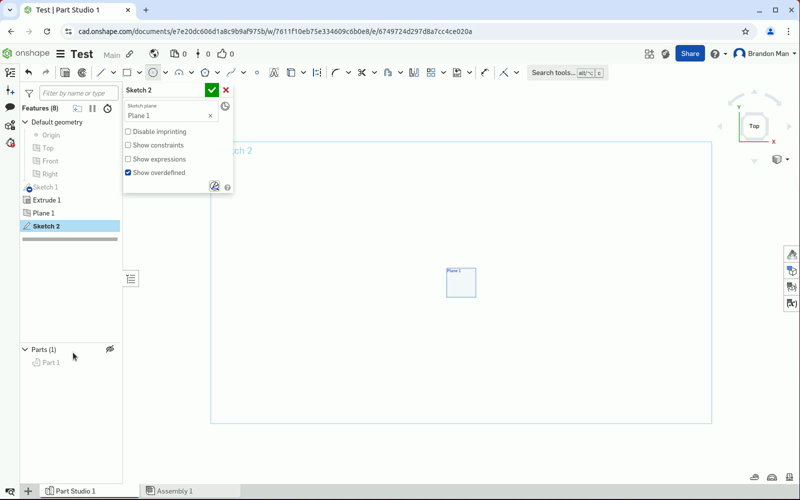
key_down(shift)
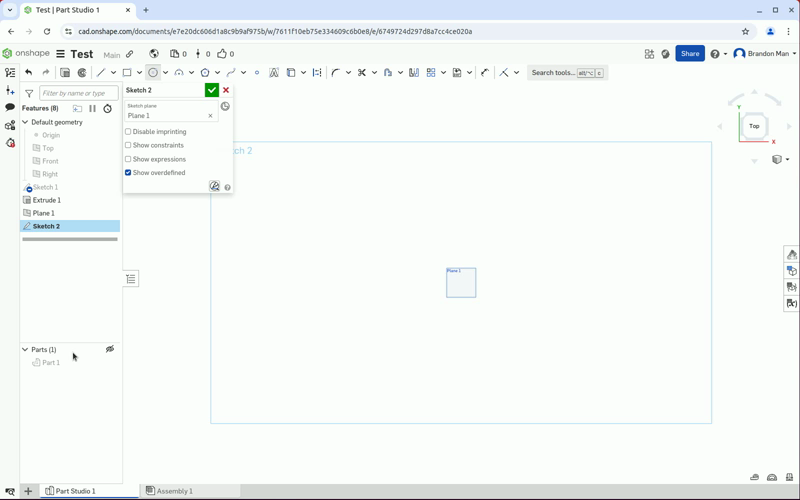
mouse_move(396, 282)
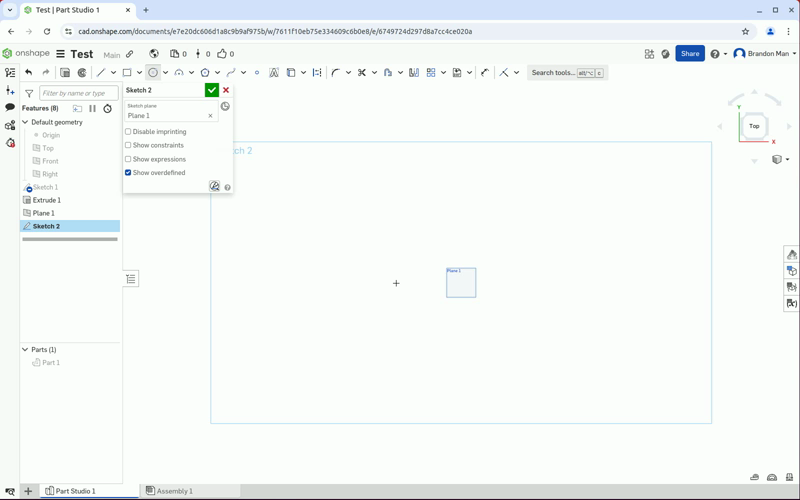
click(396, 282)
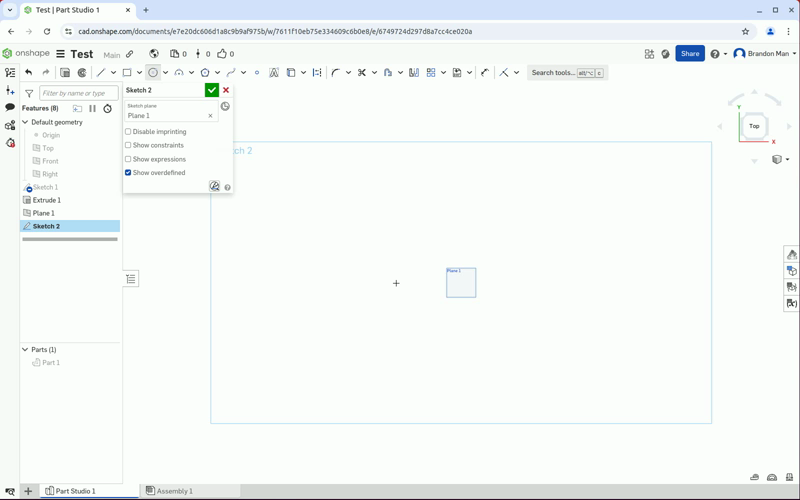
key_up(shift)
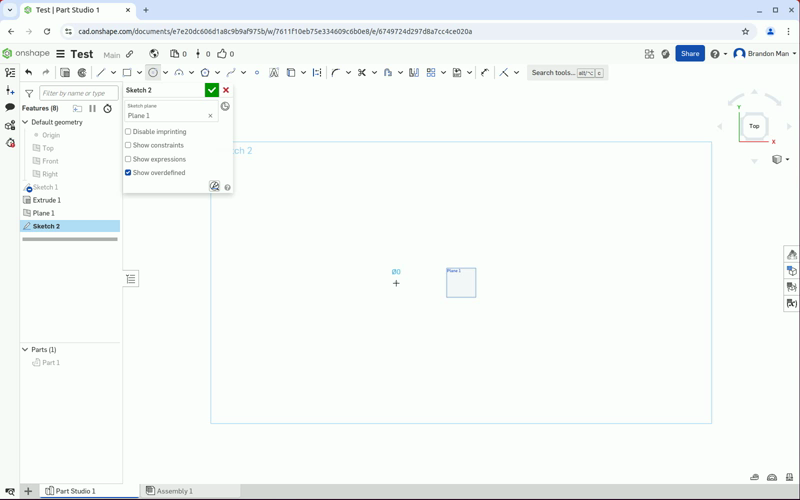
mouse_move(412, 282)
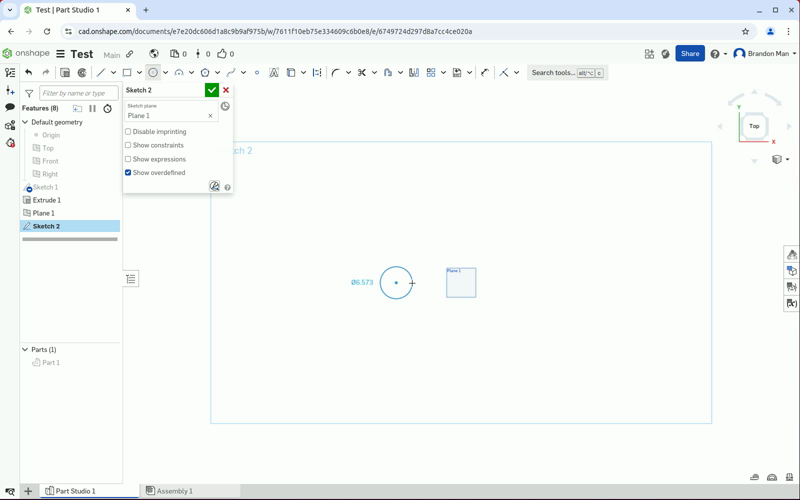
click(412, 282)
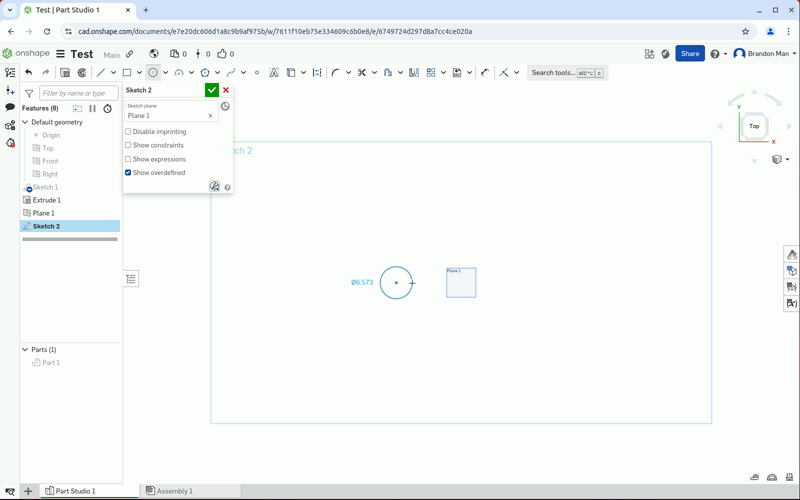
key(esc)
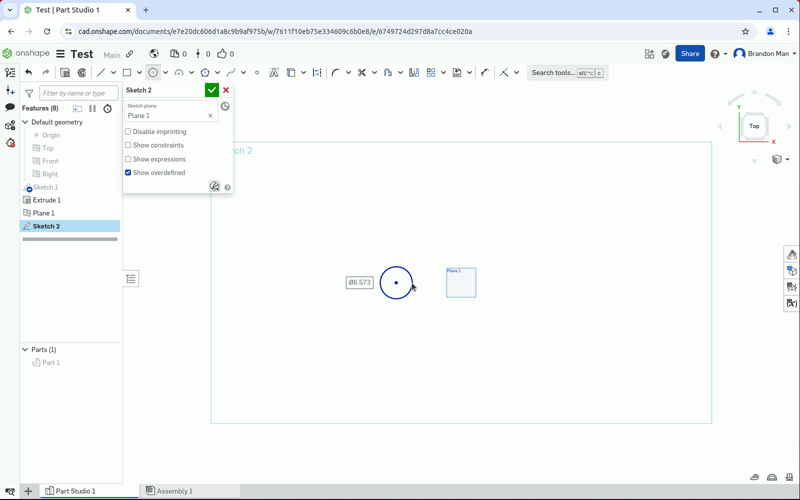
mouse_move(382, 284)
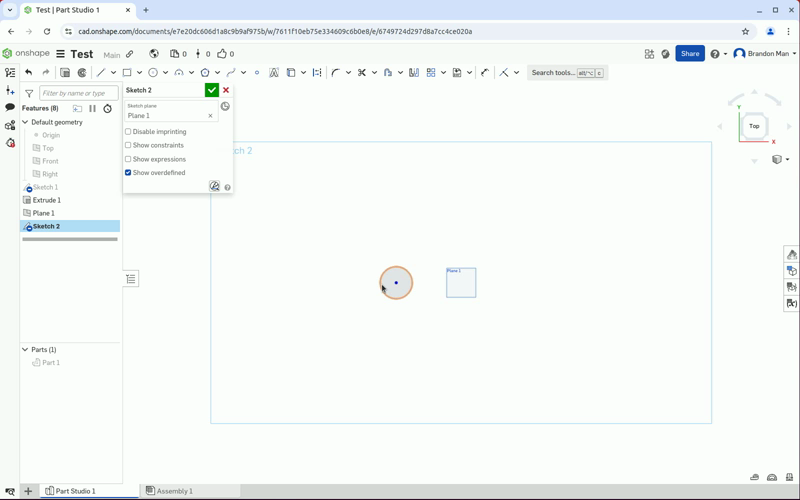
scroll(6)
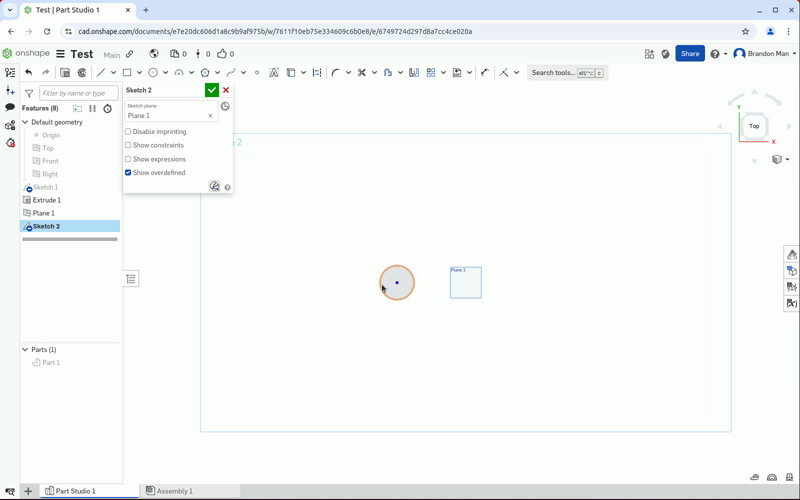
scroll(6)
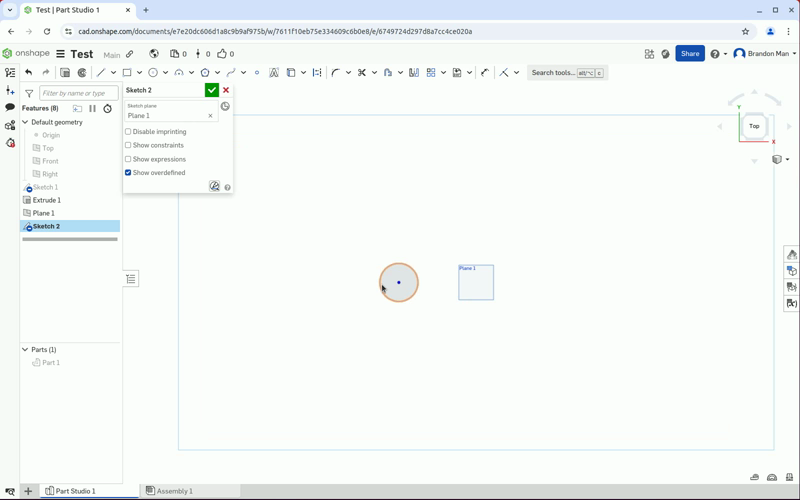
scroll(6)
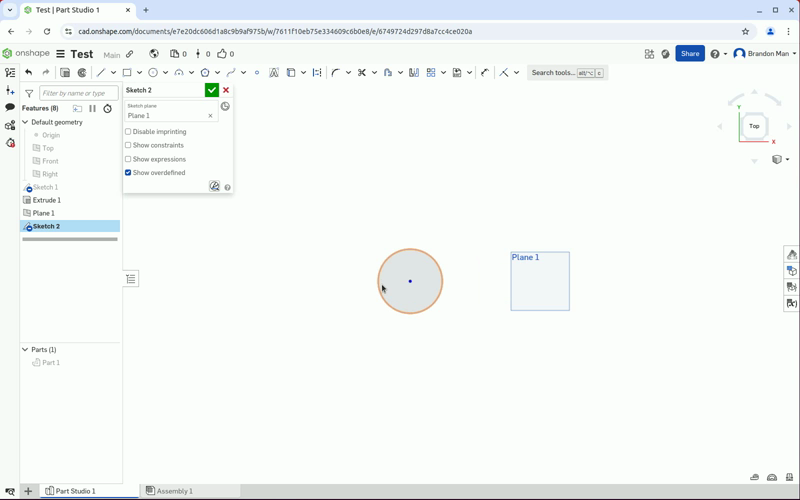
scroll(6)
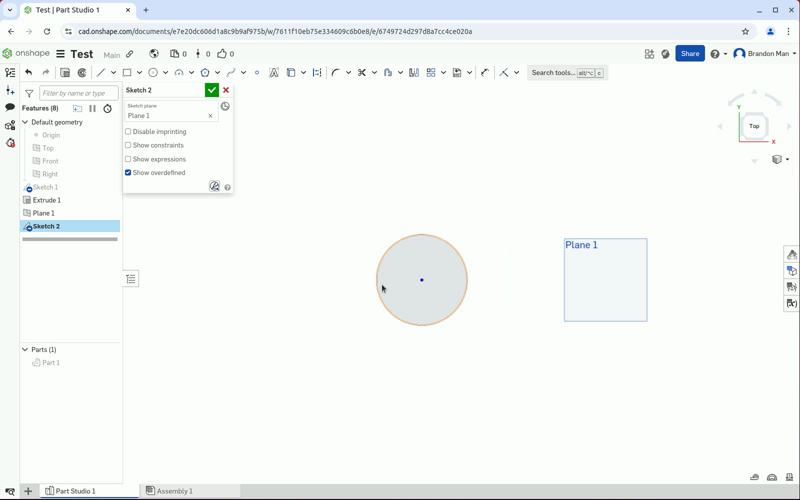
scroll(6)
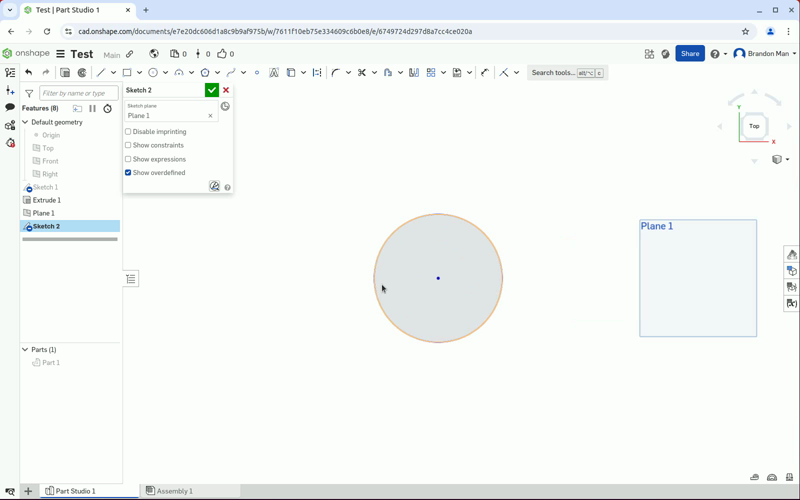
scroll(6)
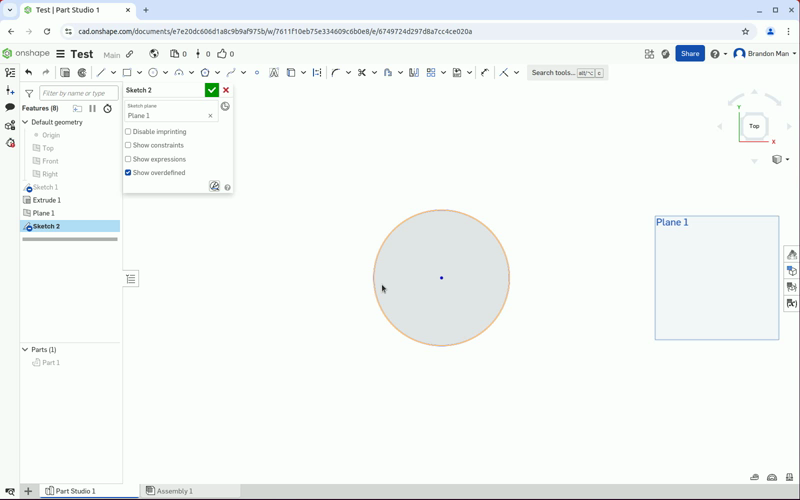
scroll(6)
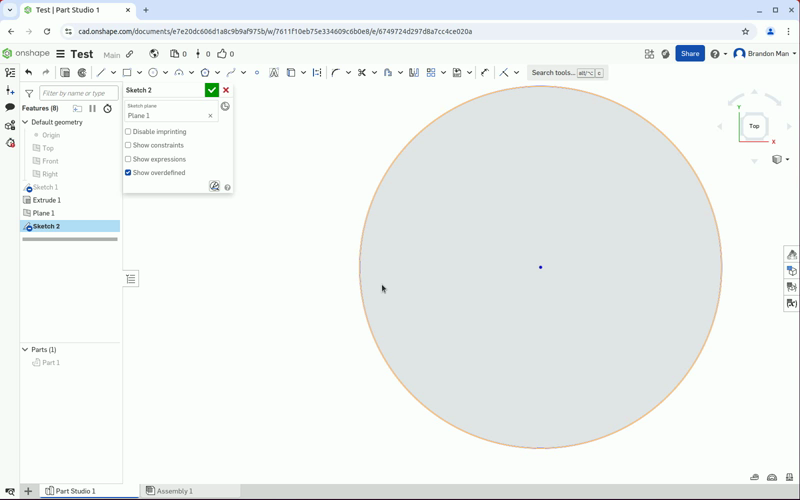
click(382, 284)
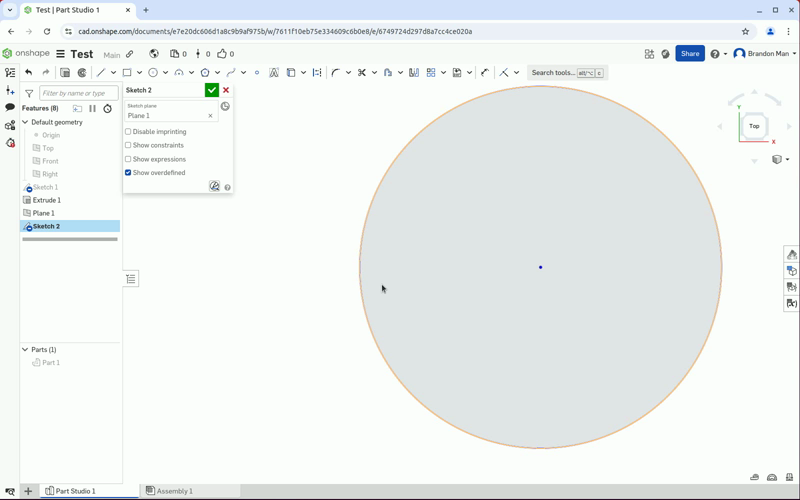
scroll(-6)
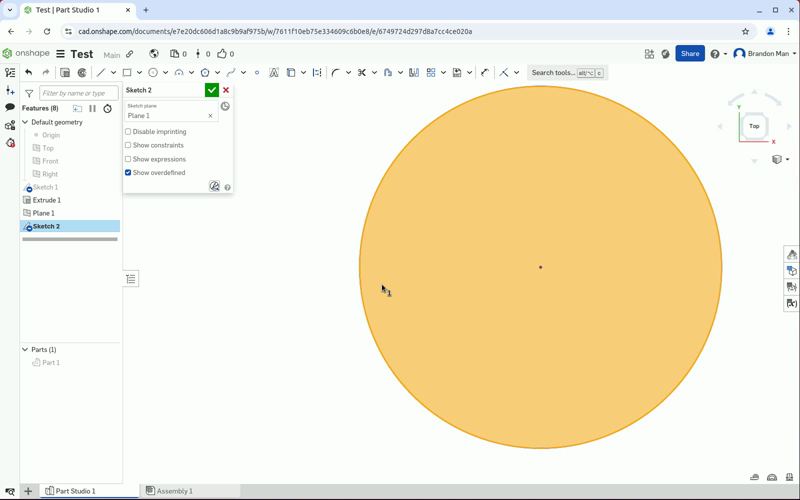
scroll(-6)
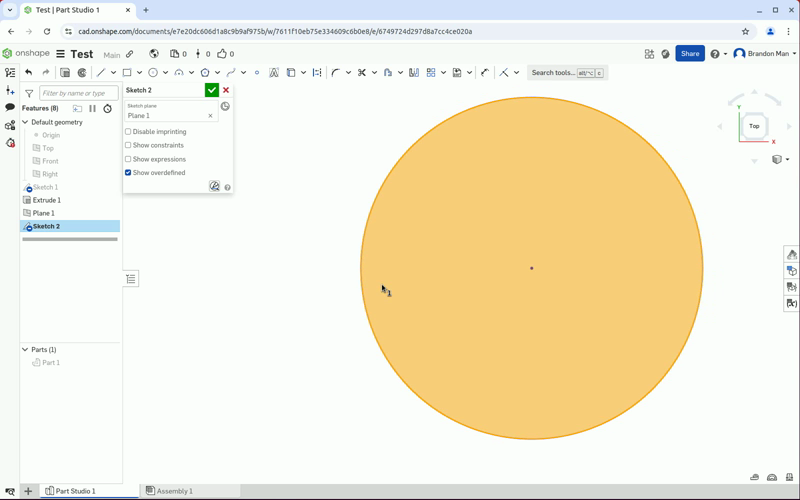
scroll(-6)
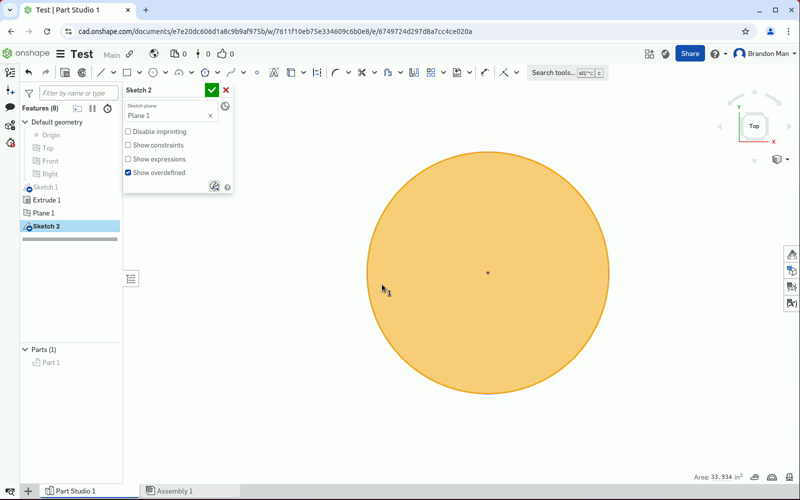
scroll(-6)
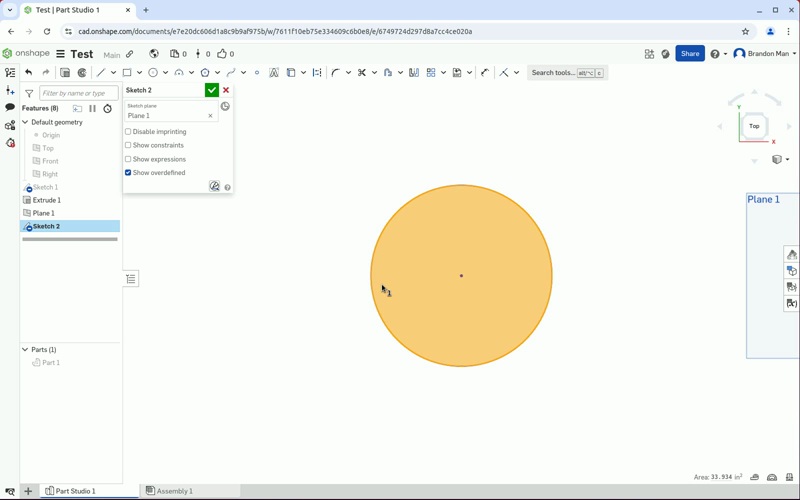
scroll(-6)
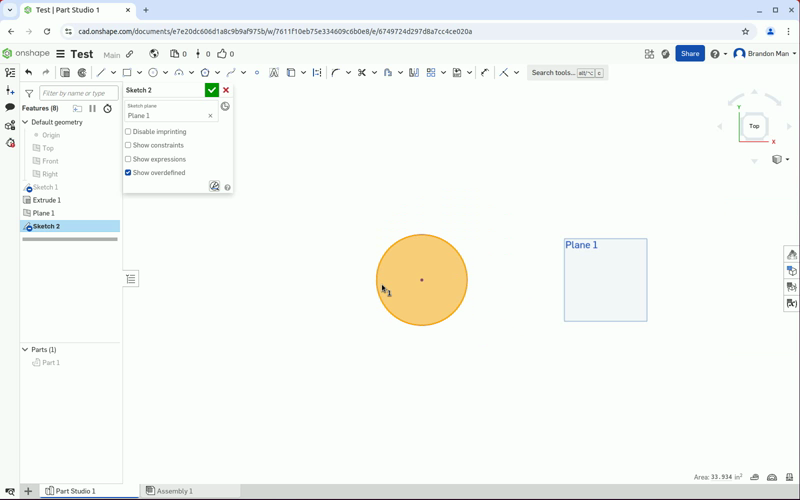
scroll(-6)
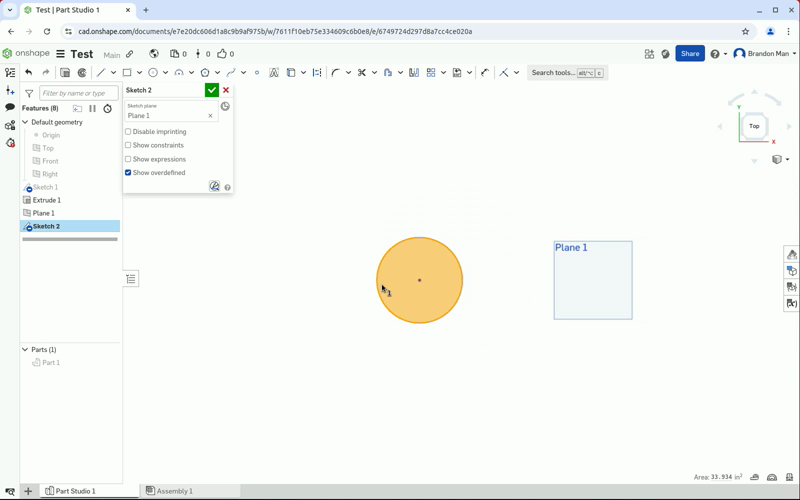
scroll(-6)
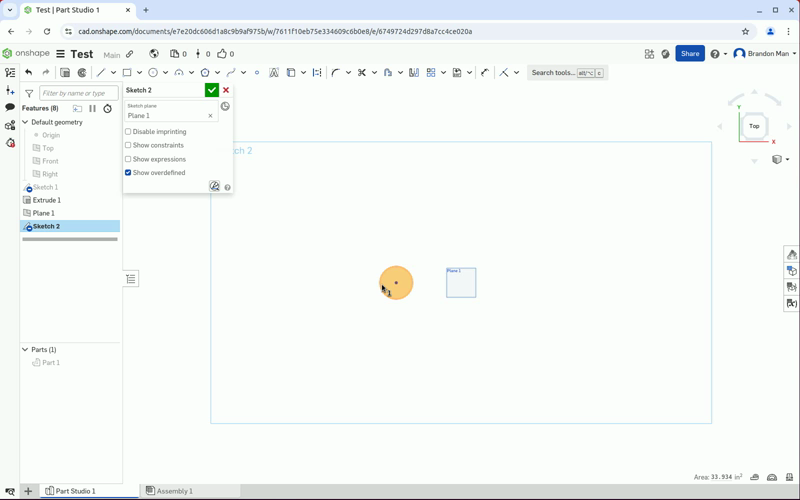
mouse_move(73, 352)
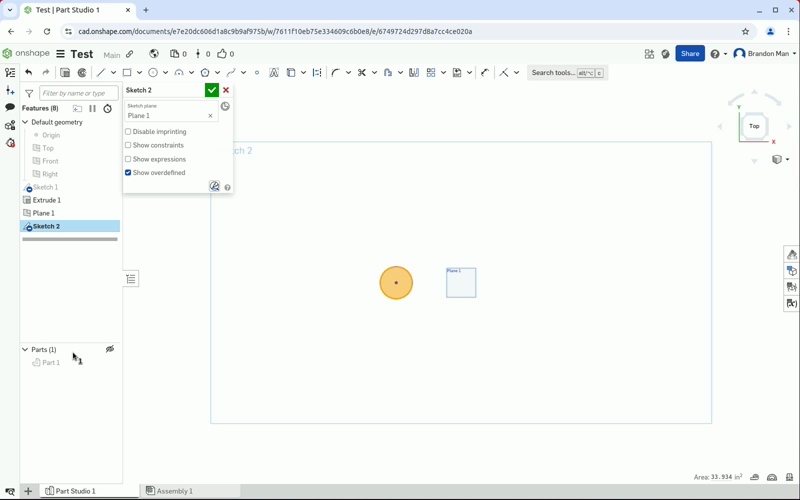
key(shift+y)
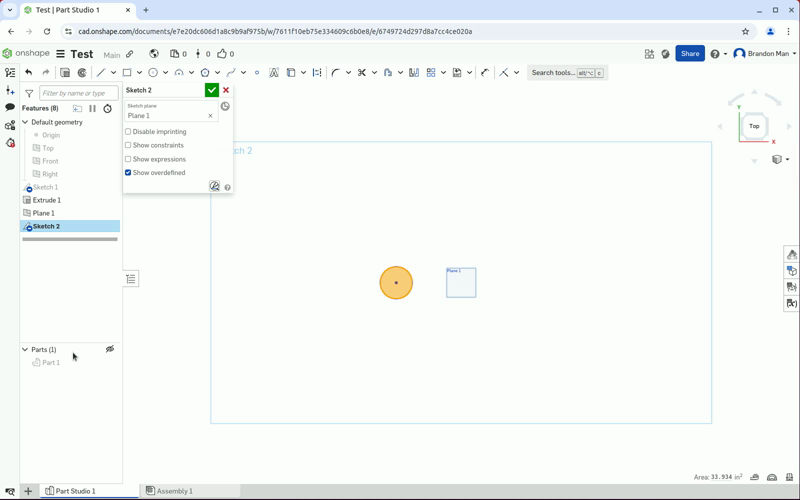
key(shift+e)
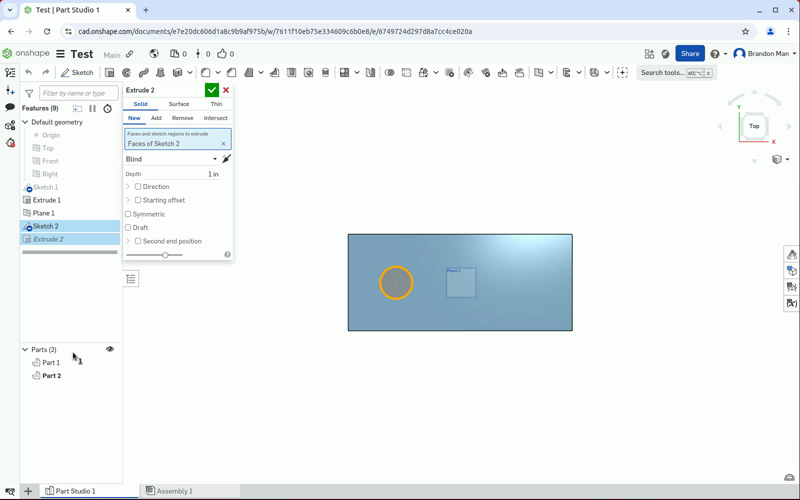
mouse_move(143, 106)
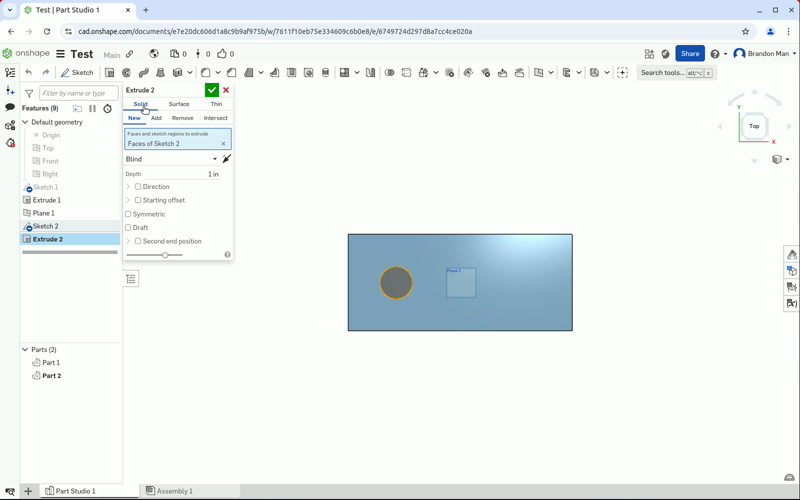
click(143, 106)
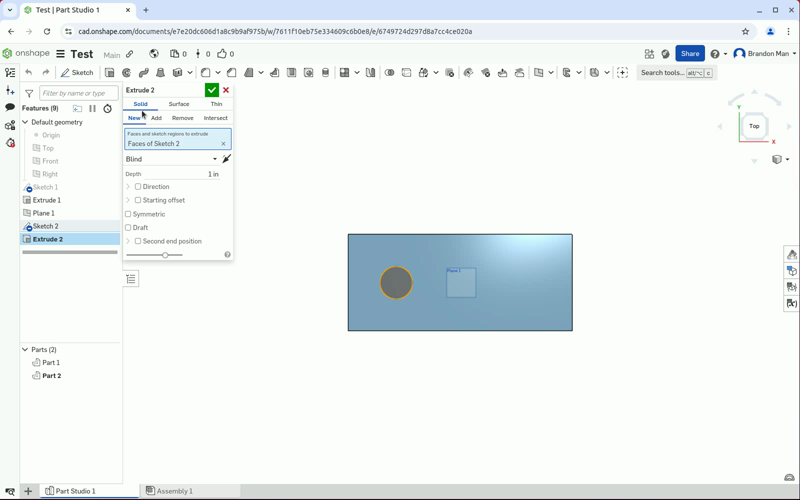
mouse_move(137, 120)
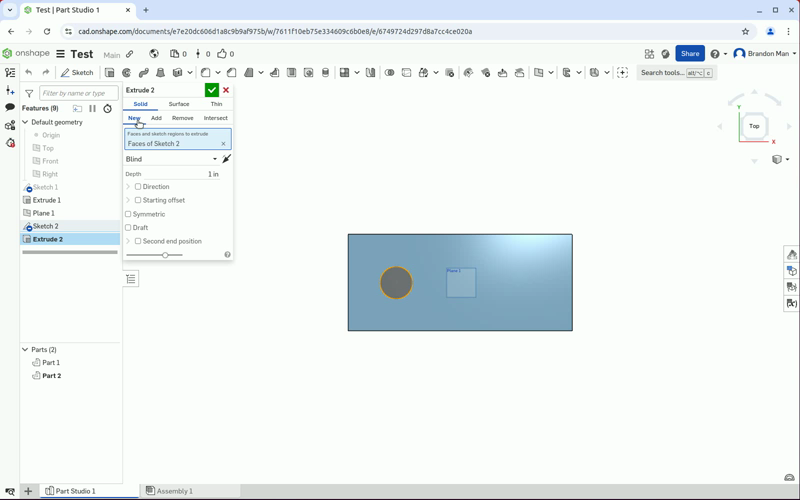
click(137, 120)
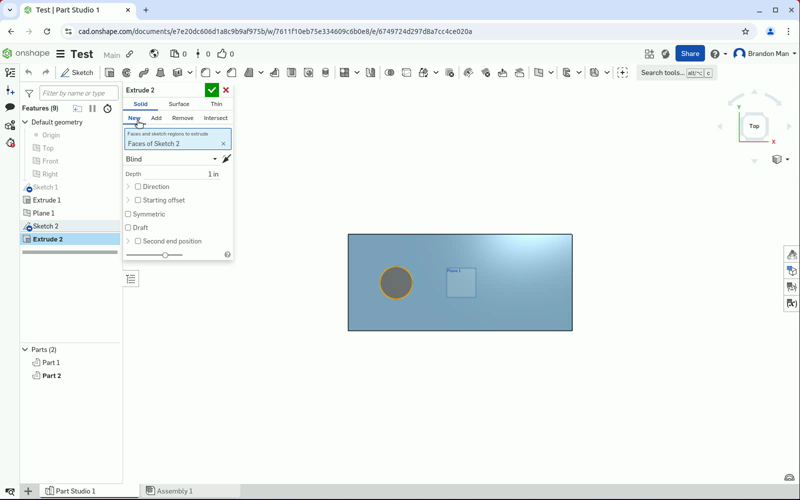
key(tab, 4)
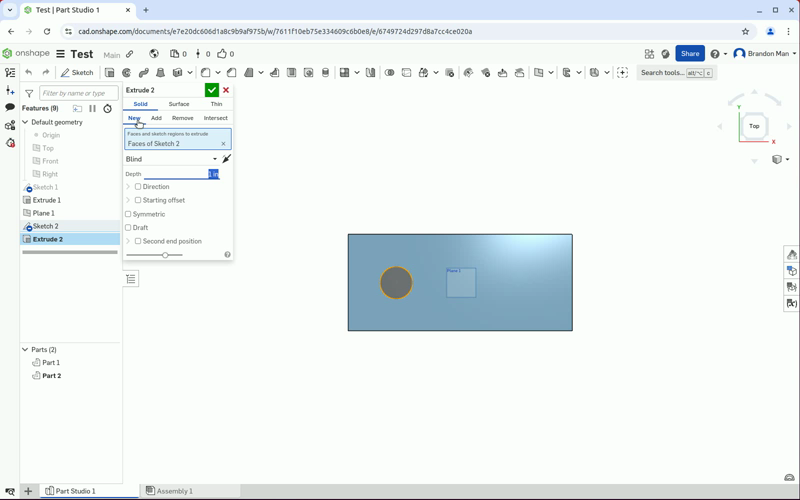
text(3.37)
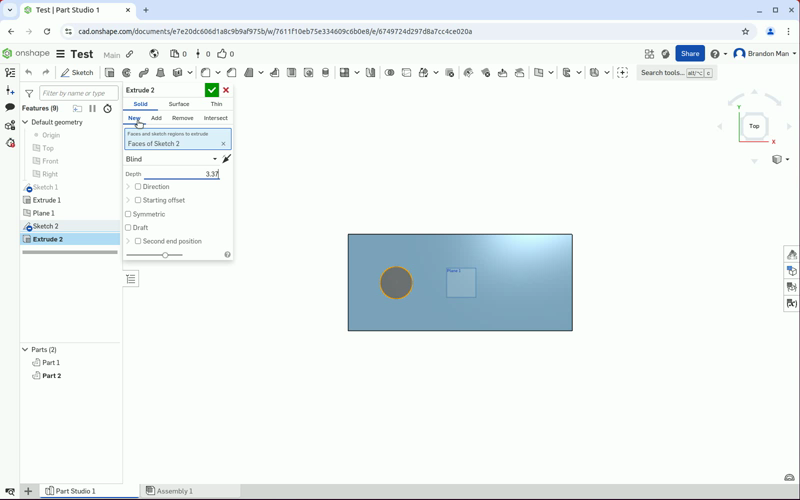
key(enter)
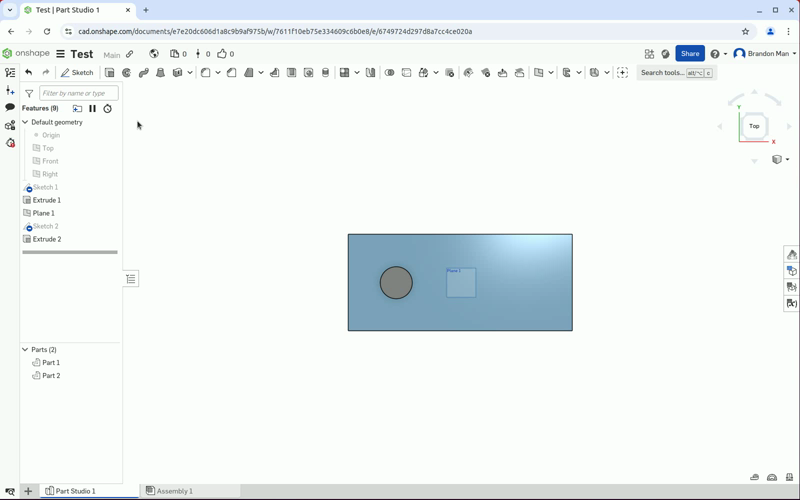
key(shift+h)
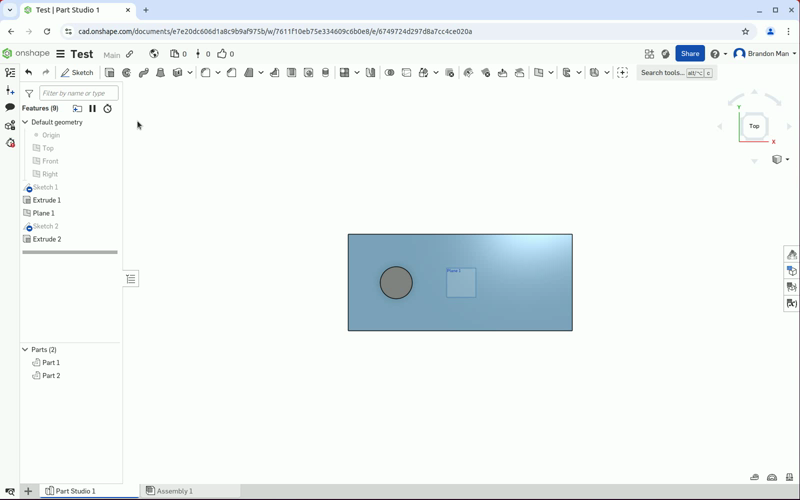
key(shift+h)
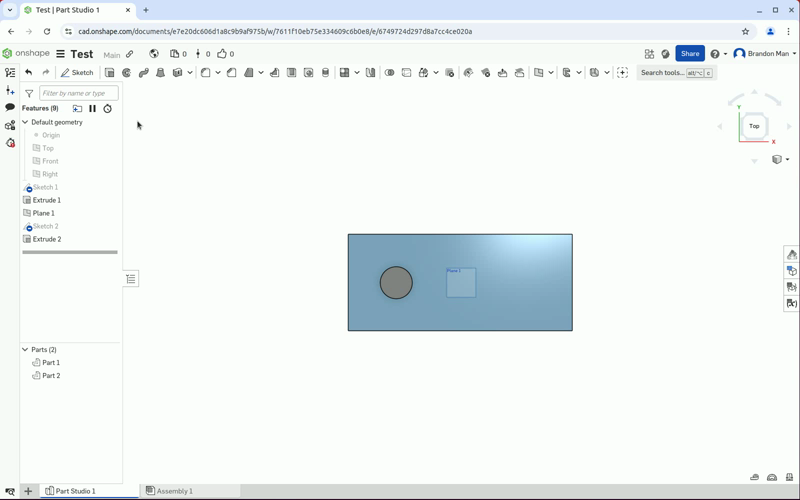
mouse_move(73, 189)
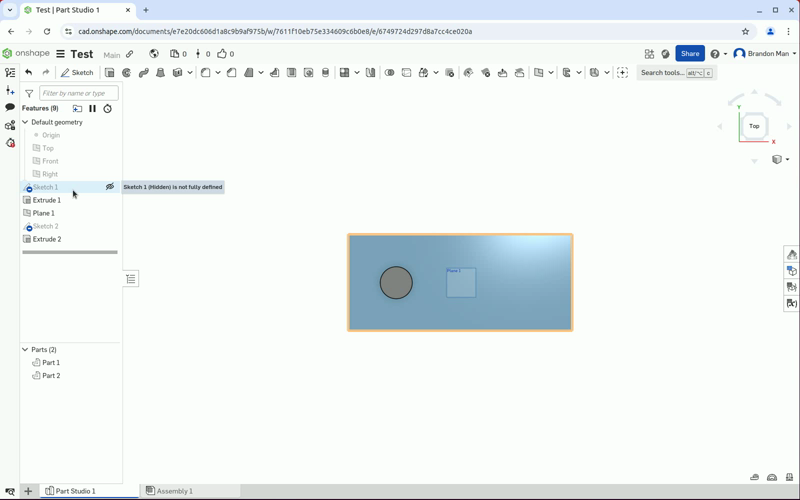
click(73, 189)
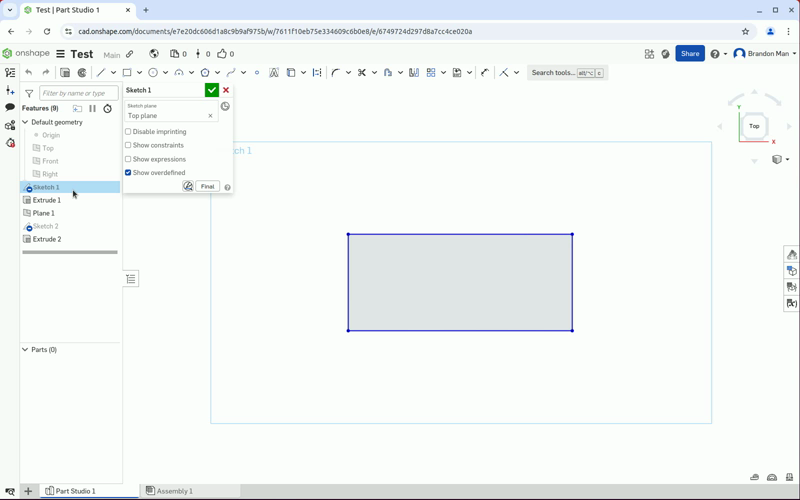
mouse_move(229, 92)
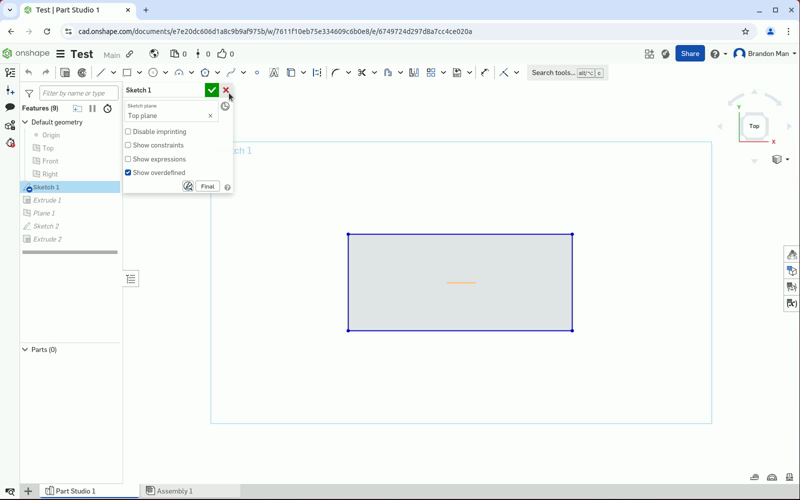
click(229, 92)
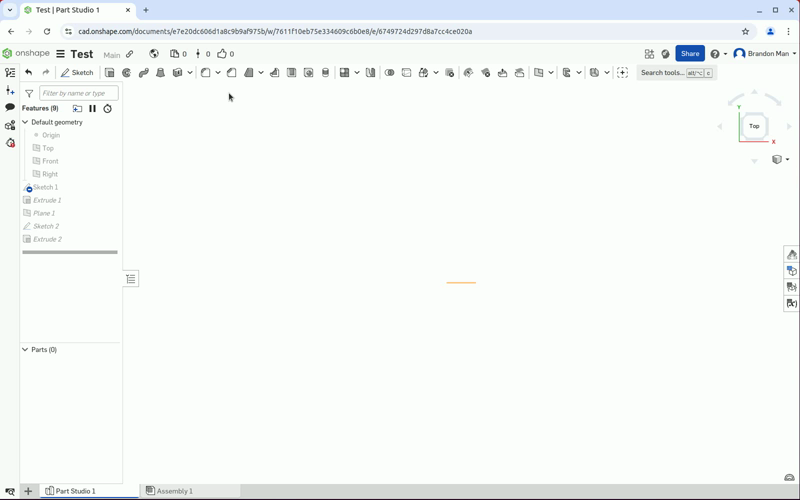
key(shift+s)
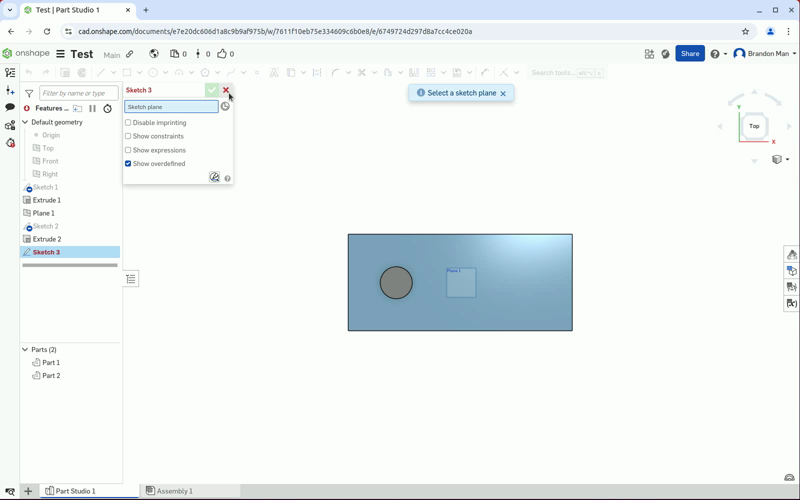
mouse_move(73, 215)
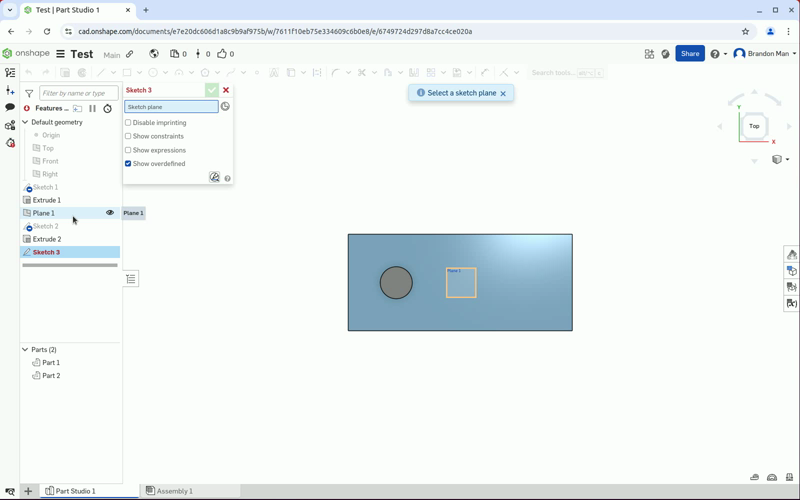
click(73, 215)
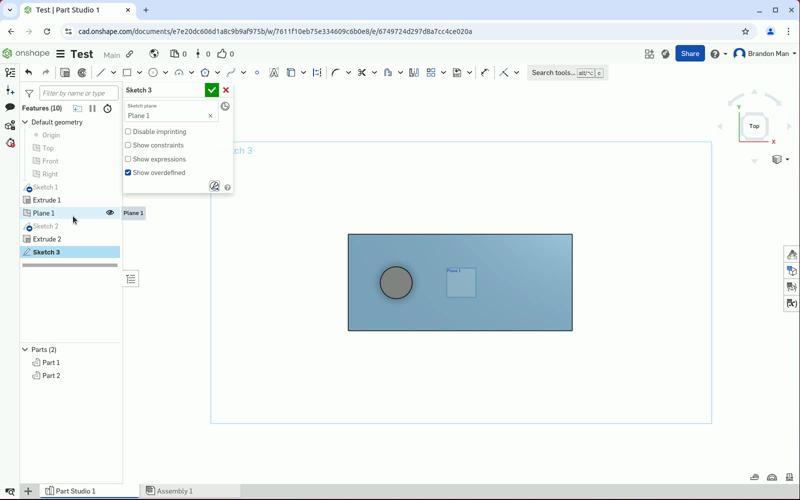
mouse_move(73, 352)
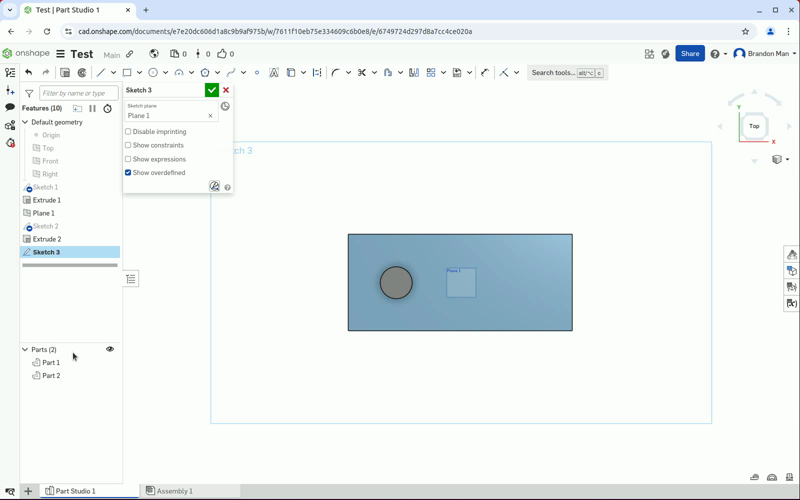
key(y)
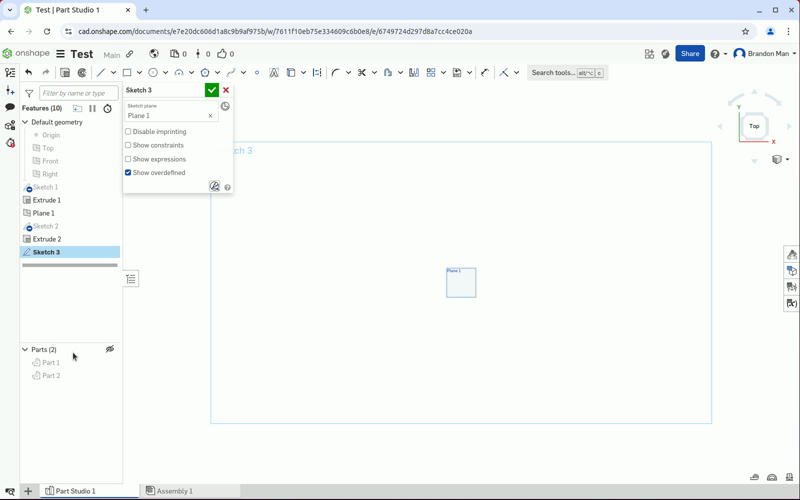
key(c)
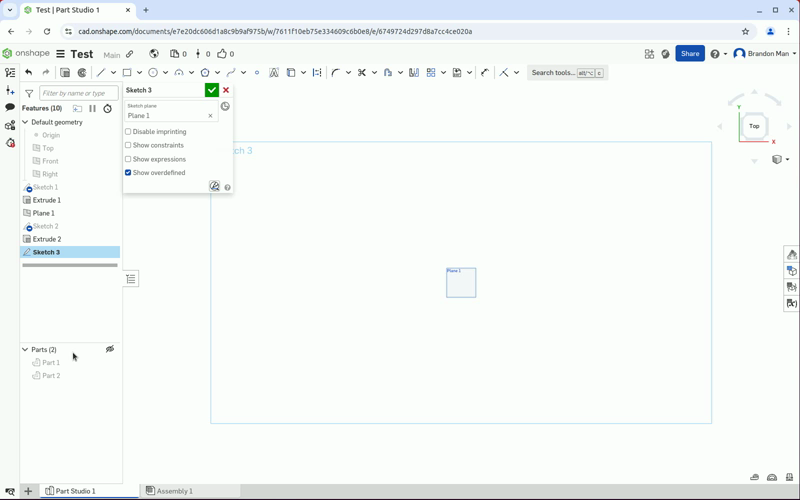
key_down(shift)
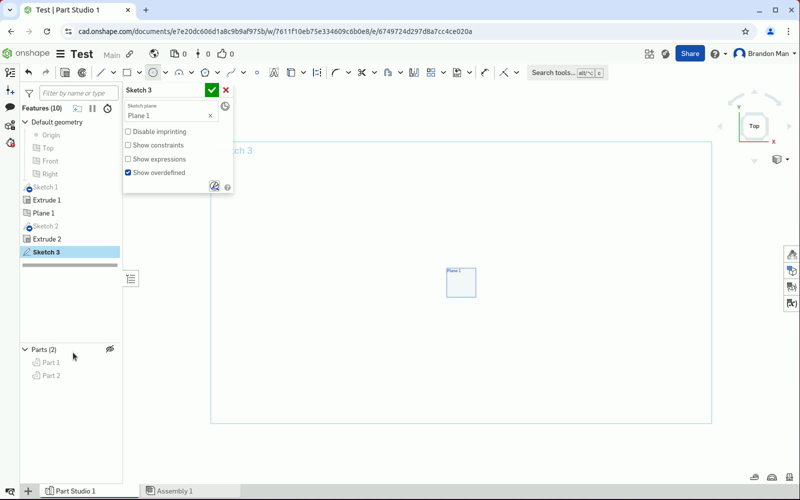
mouse_move(460, 282)
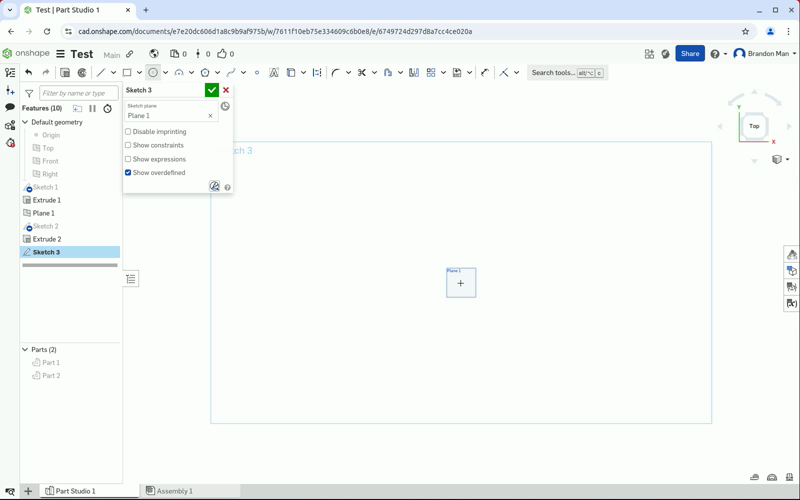
click(460, 282)
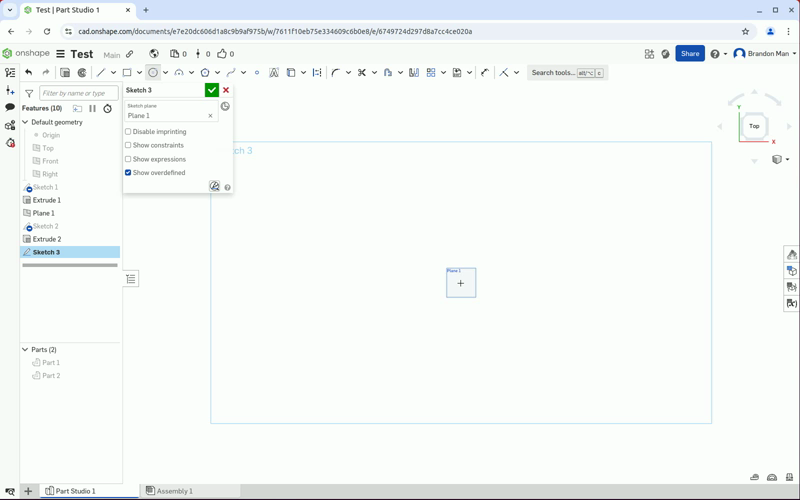
key_up(shift)
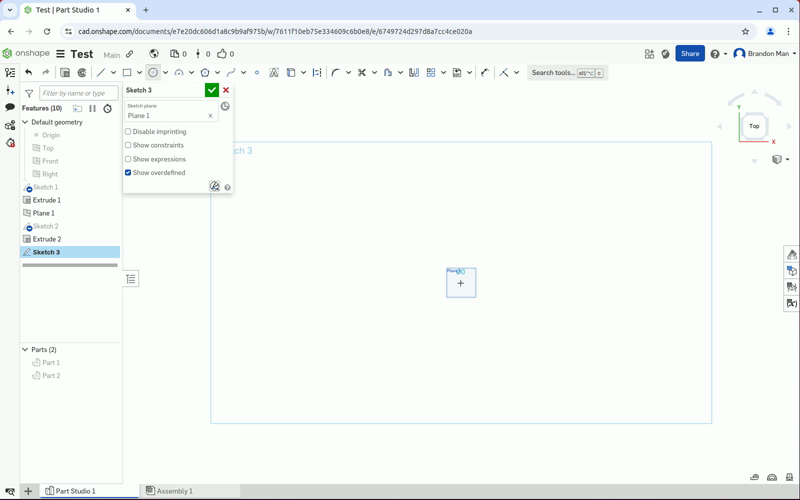
mouse_move(477, 282)
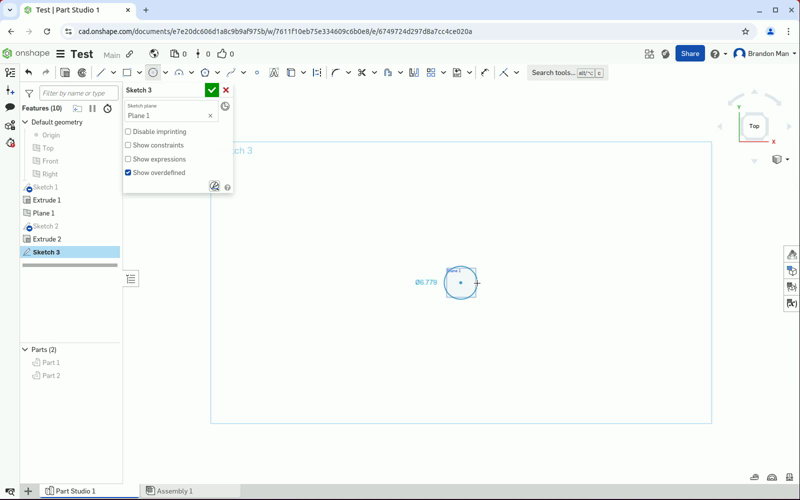
click(477, 282)
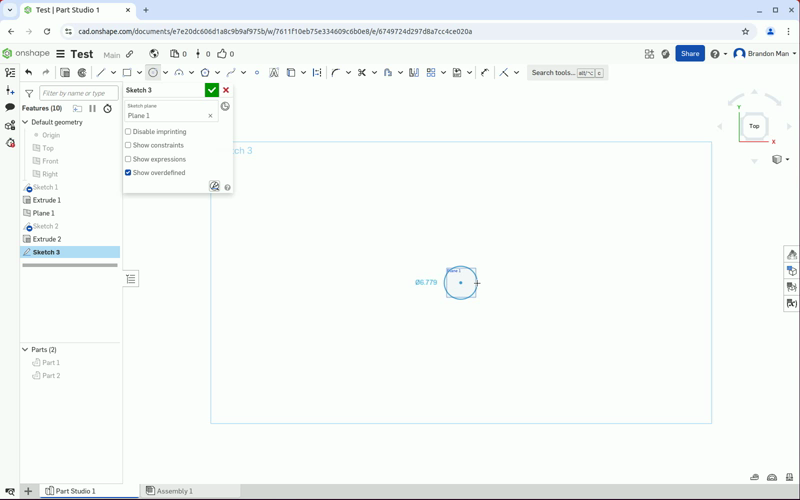
key(esc)
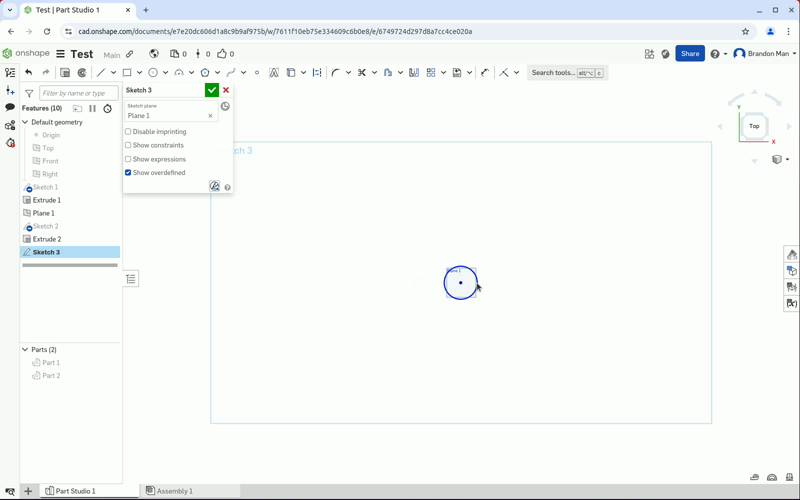
mouse_move(464, 274)
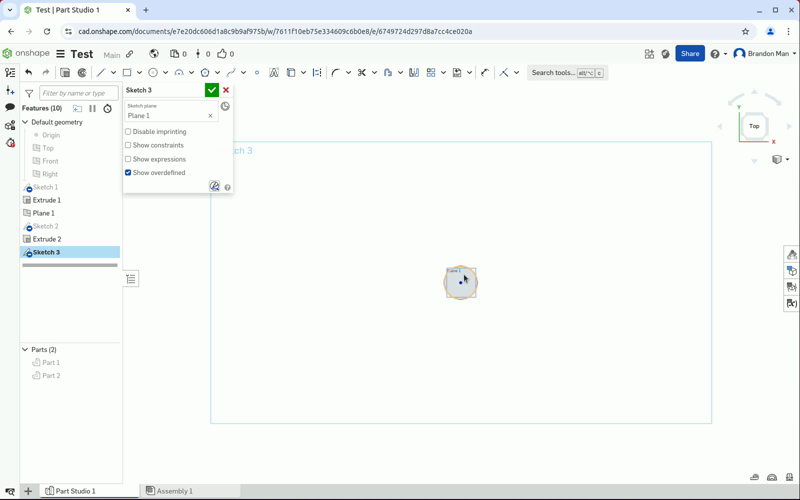
scroll(6)
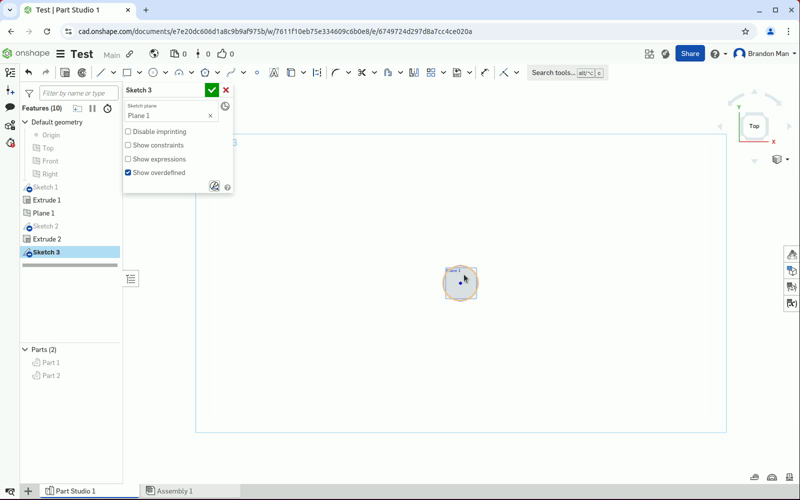
scroll(6)
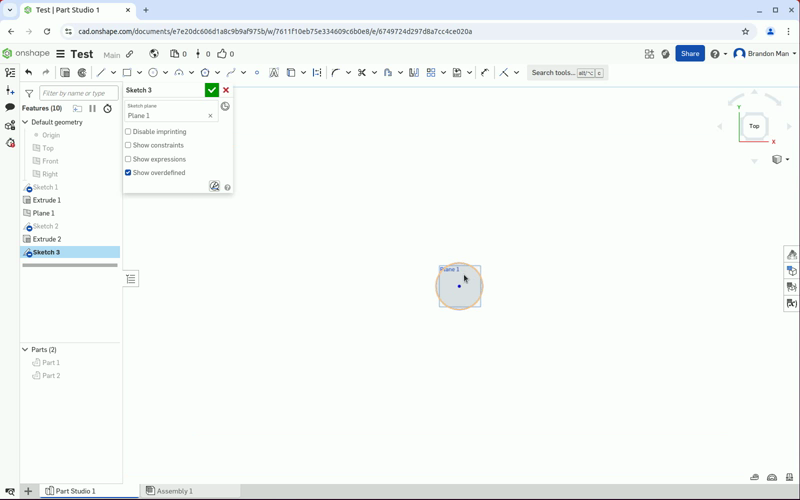
scroll(6)
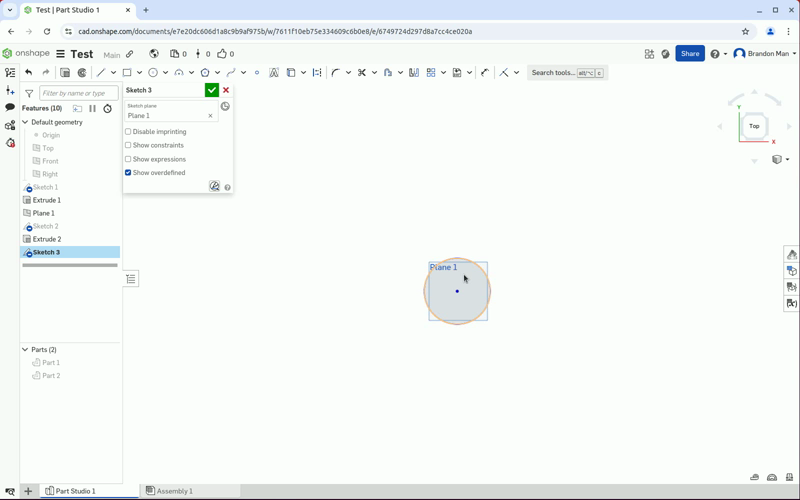
scroll(6)
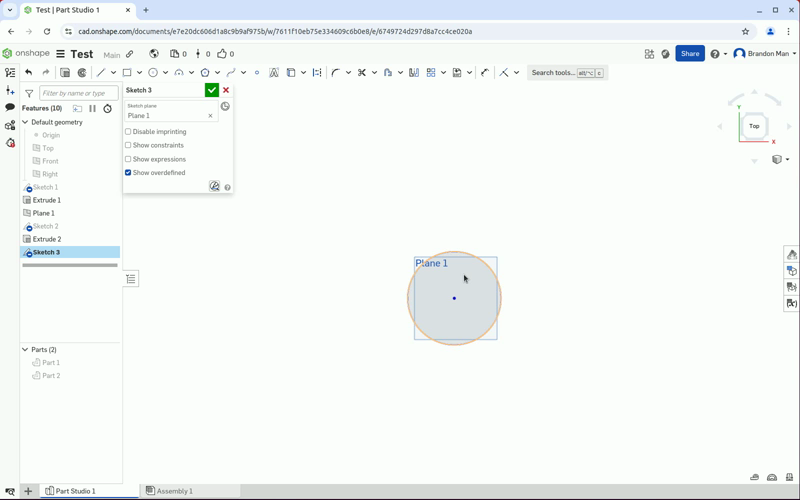
scroll(6)
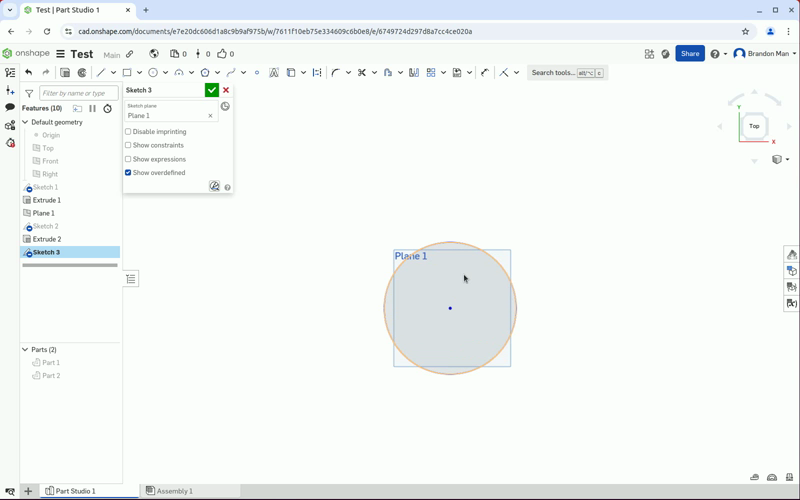
scroll(6)
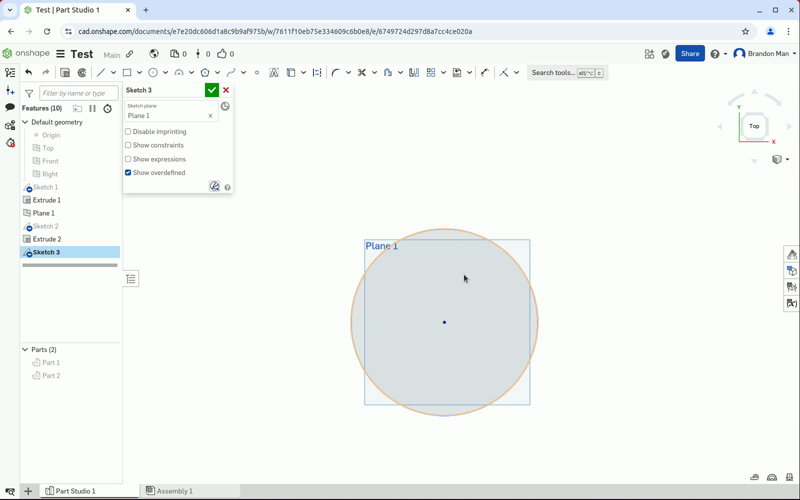
scroll(6)
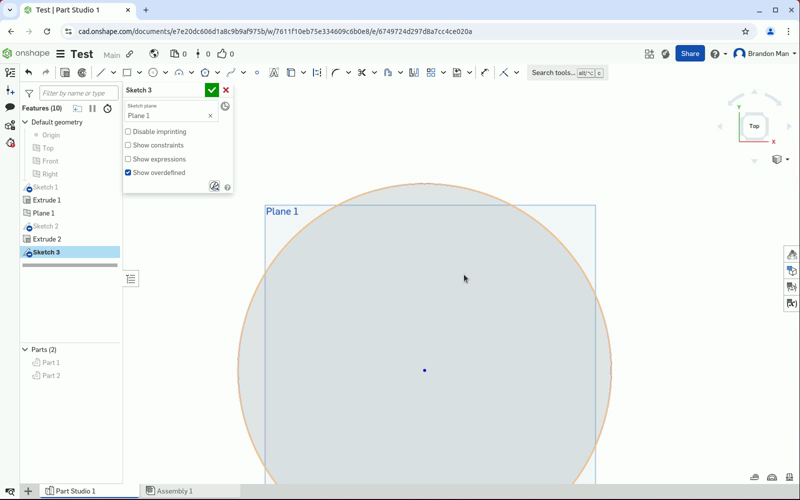
click(464, 274)
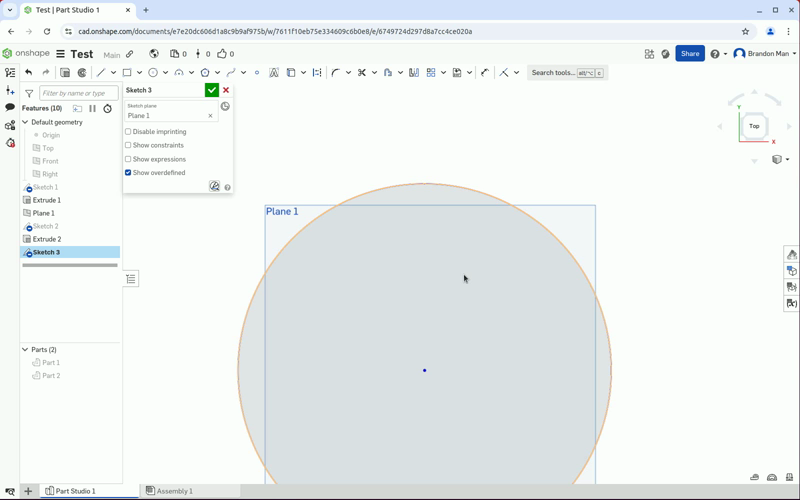
scroll(-6)
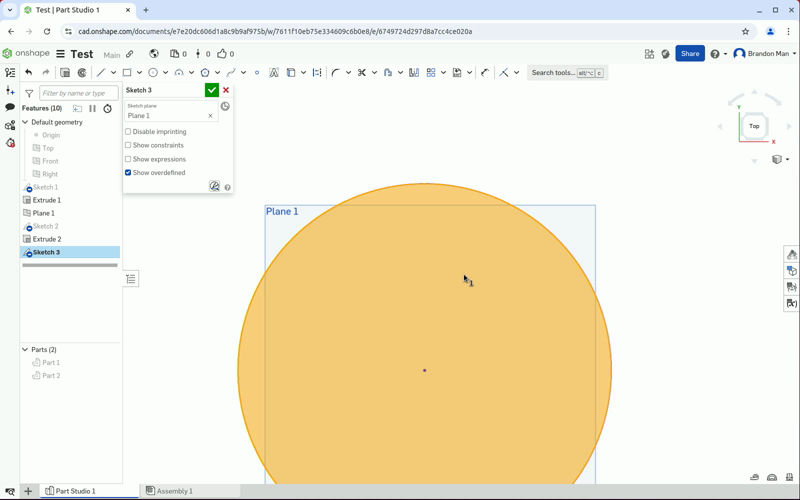
scroll(-6)
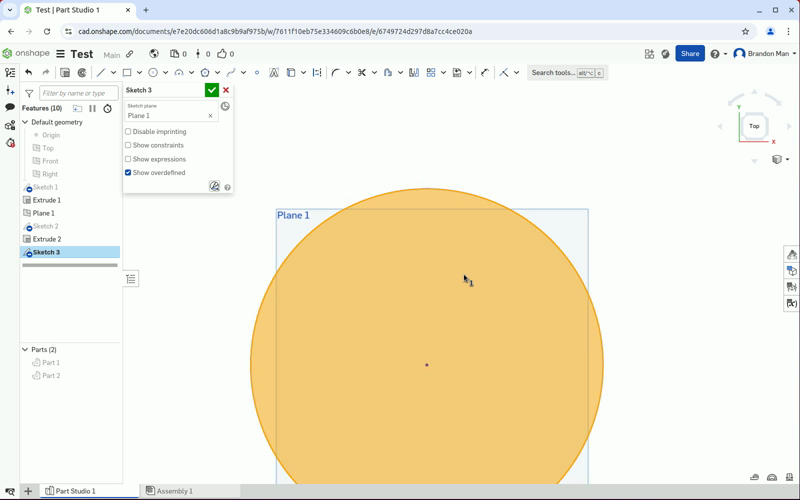
scroll(-6)
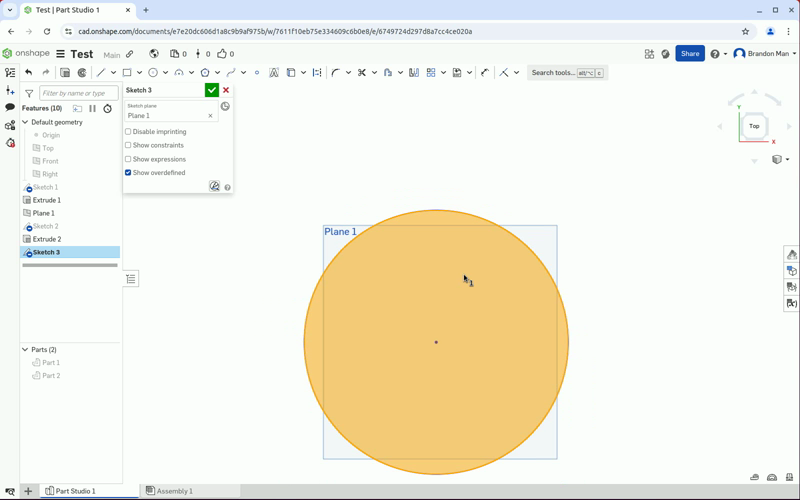
scroll(-6)
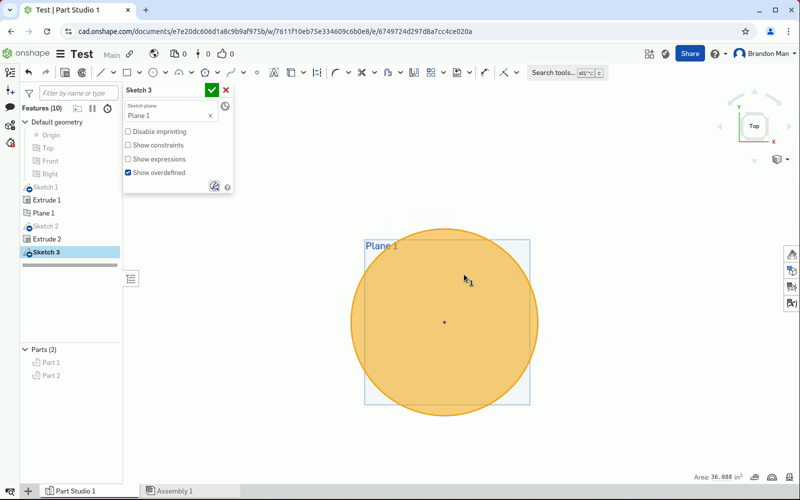
scroll(-6)
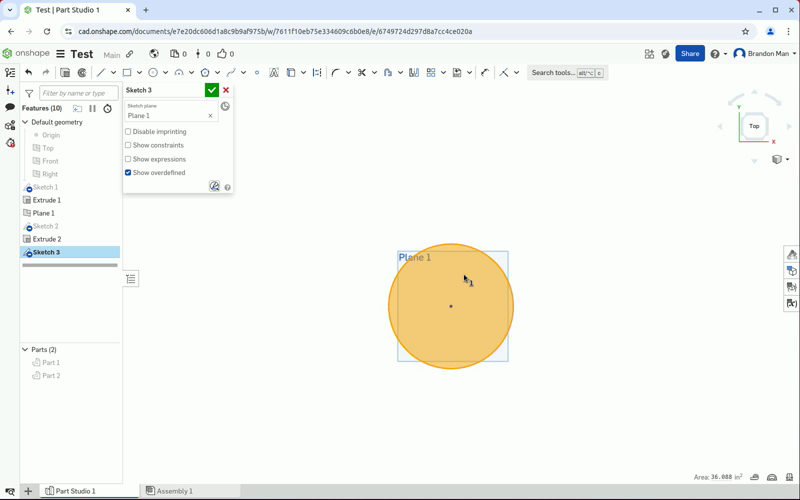
scroll(-6)
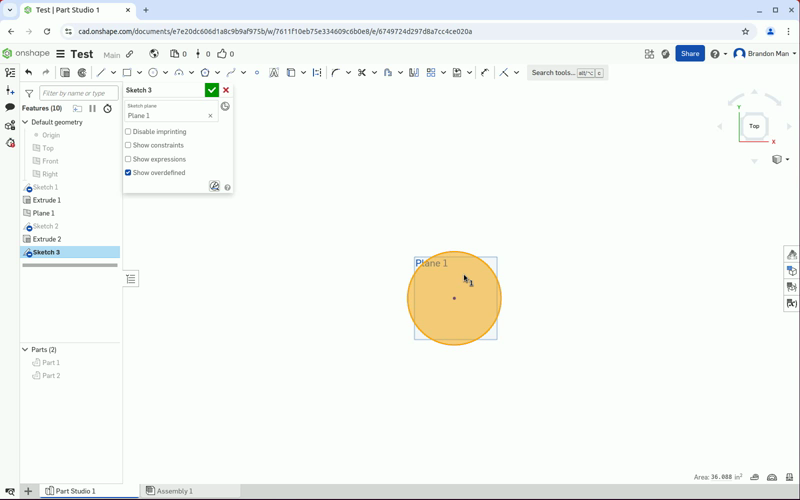
scroll(-6)
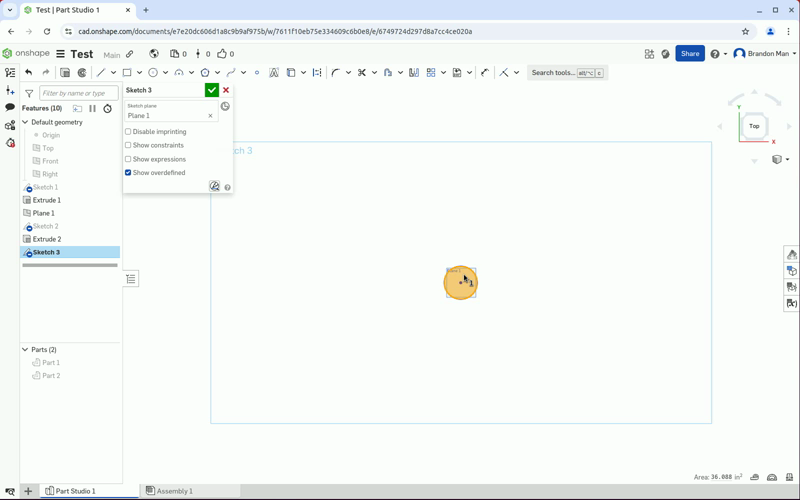
mouse_move(73, 352)
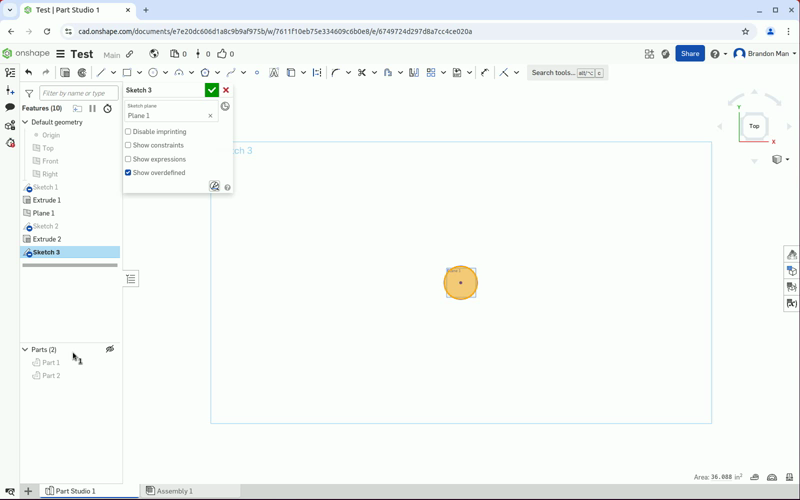
key(shift+y)
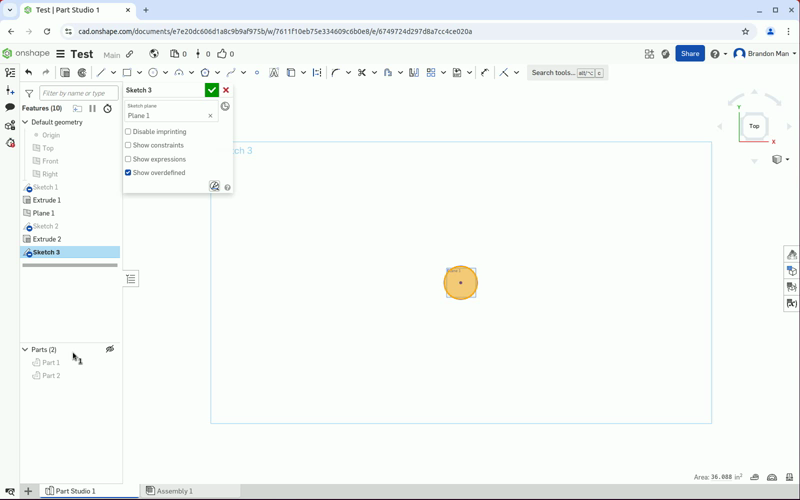
key(shift+e)
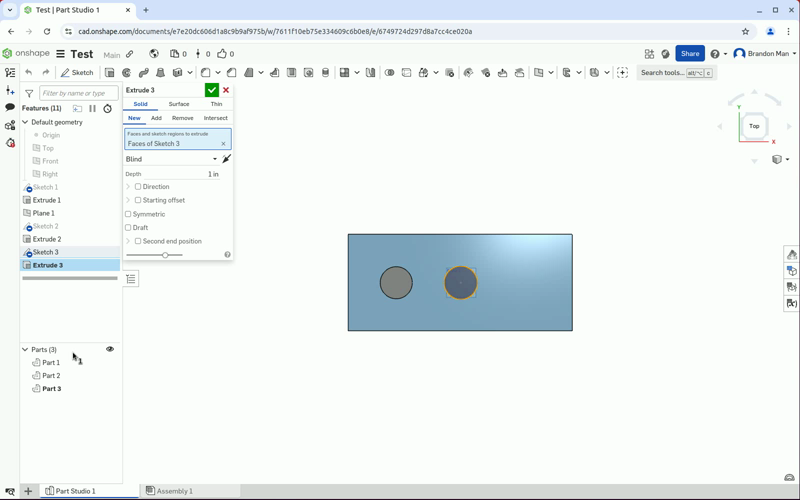
mouse_move(143, 106)
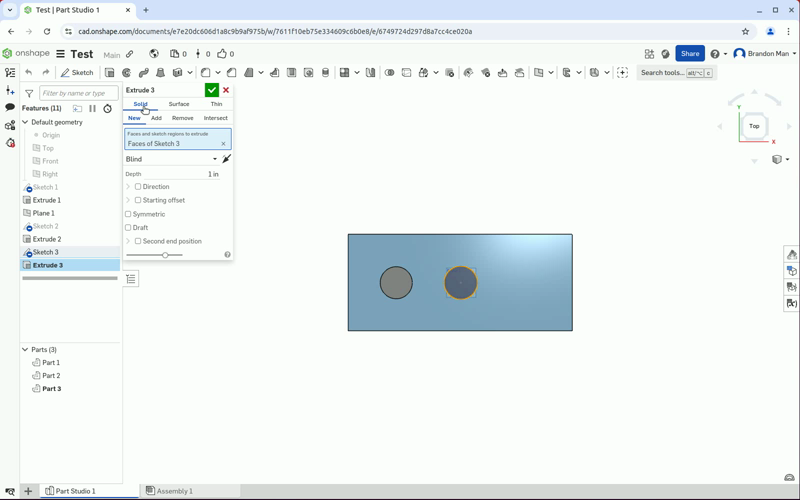
click(143, 106)
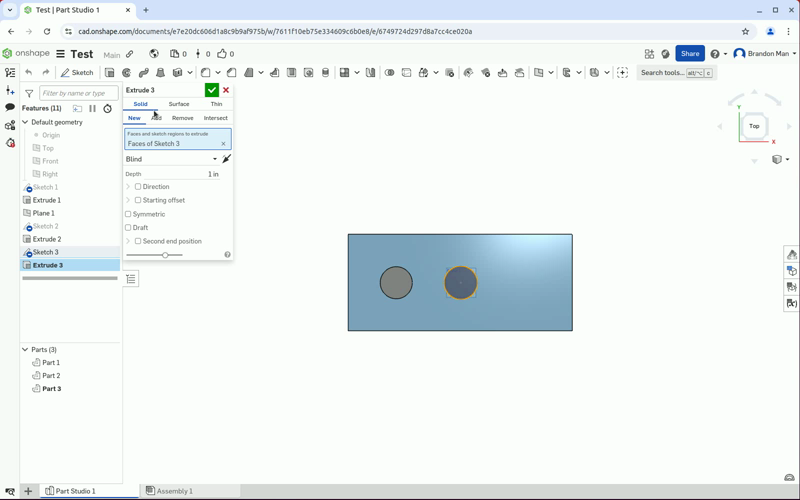
mouse_move(186, 120)
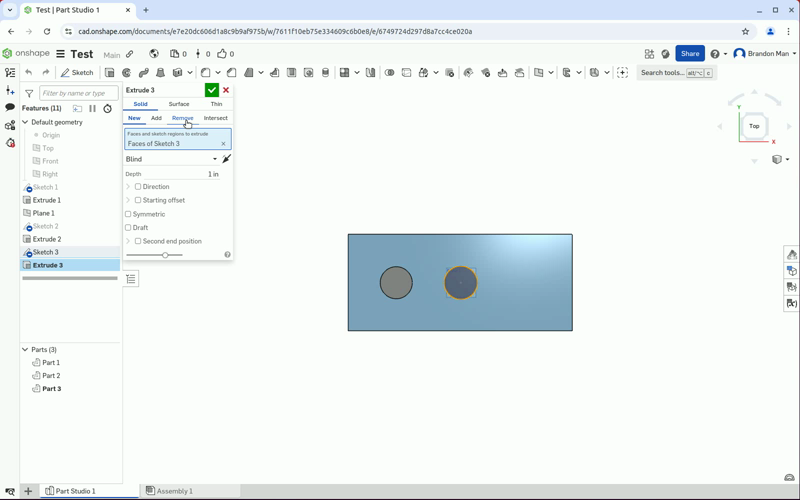
click(186, 120)
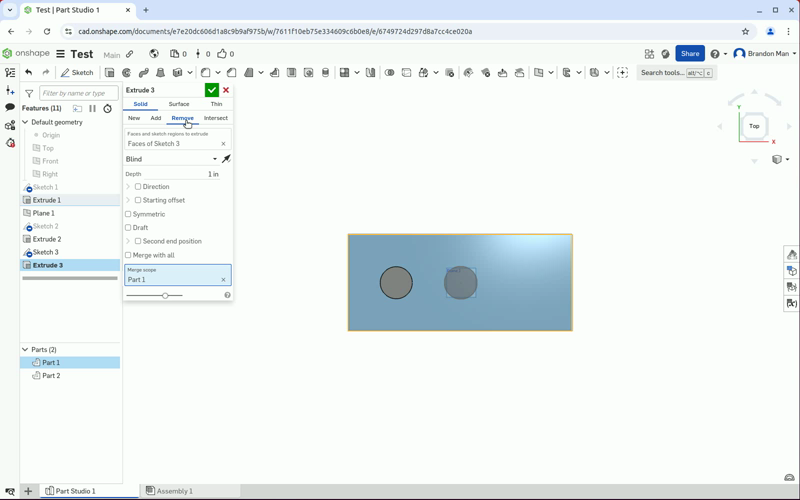
key(tab, 4)
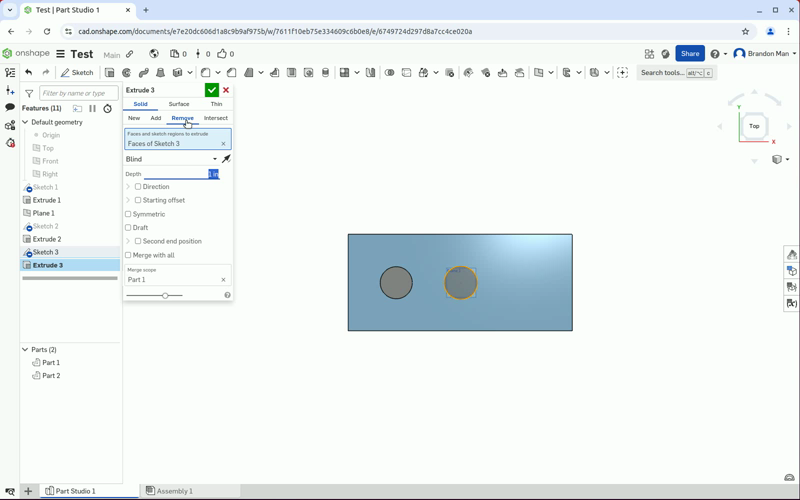
text(24.553)
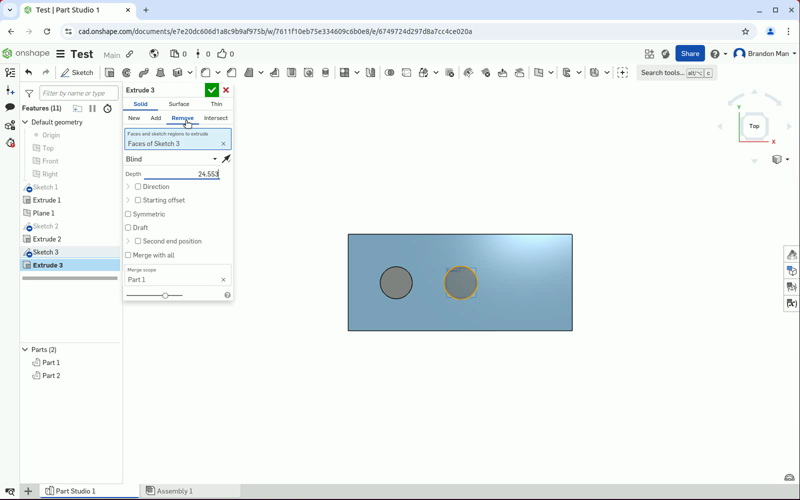
key(tab, 6)
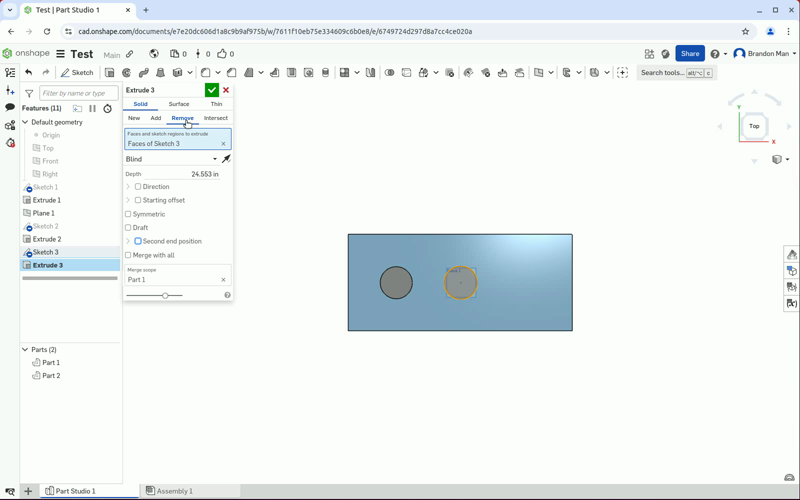
key(space)
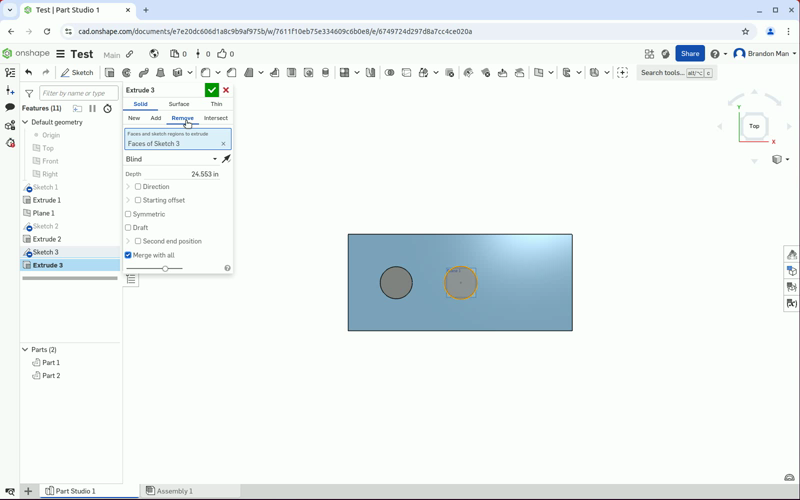
key(enter)
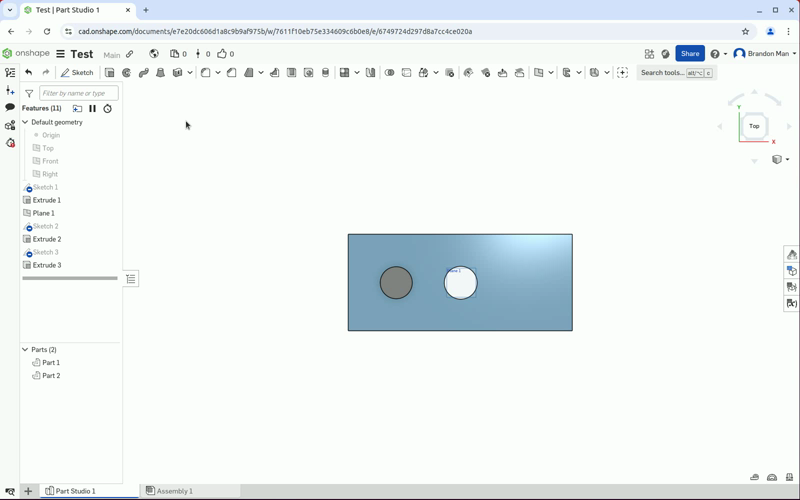
key(shift+h)
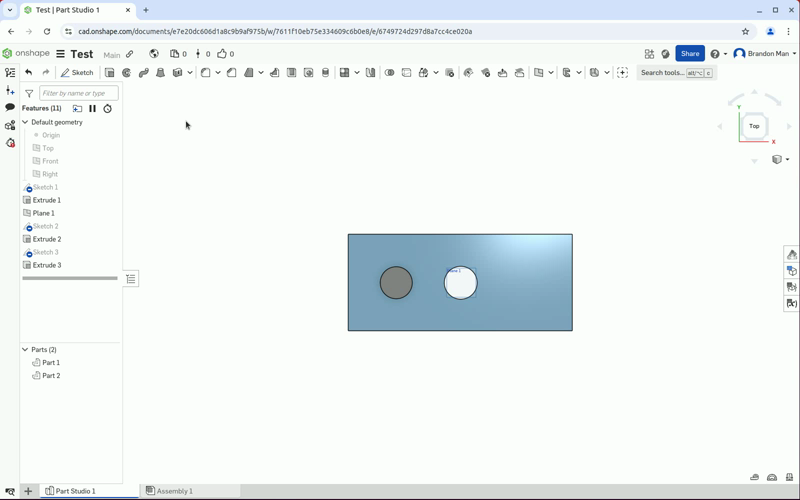
key(shift+h)
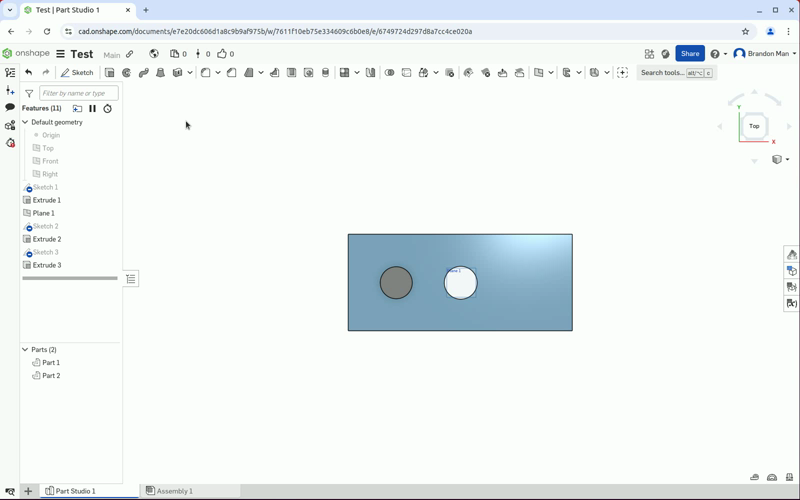
mouse_move(73, 189)
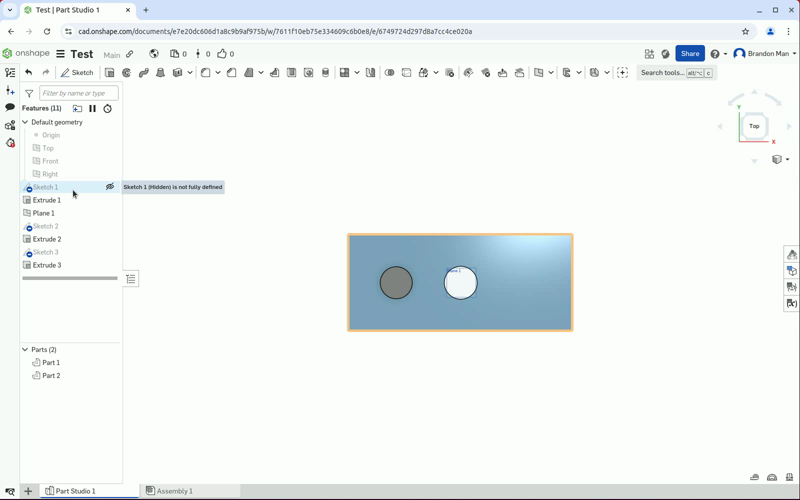
click(73, 189)
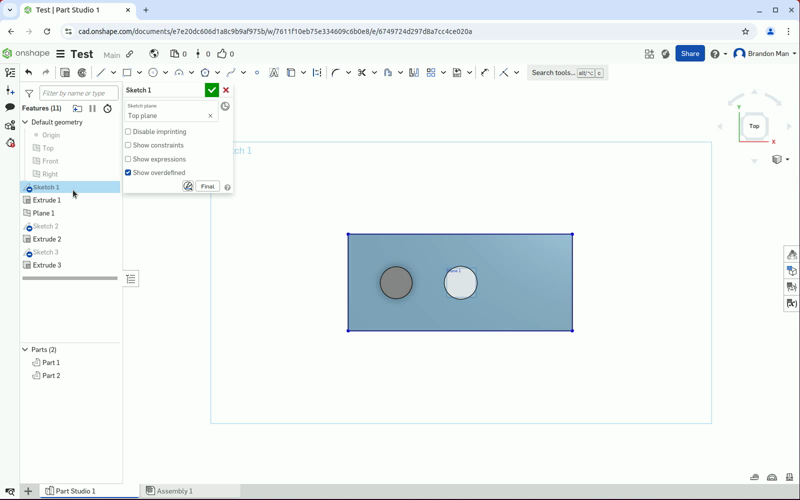
mouse_move(229, 92)
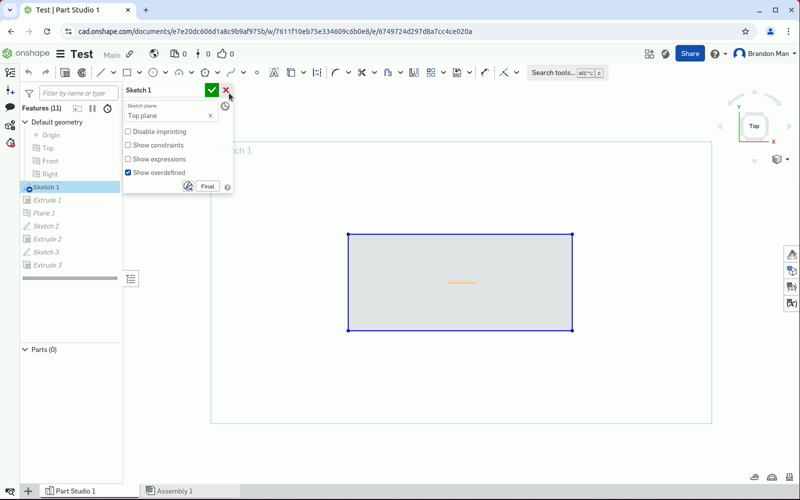
click(229, 92)
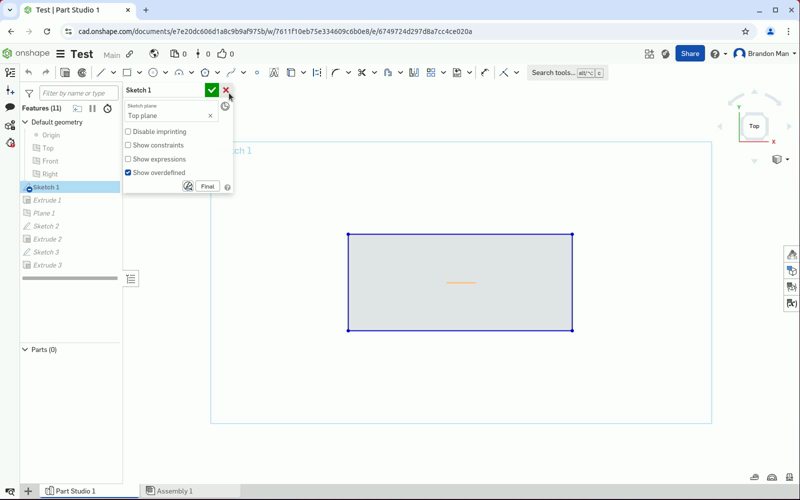
key(shift+s)
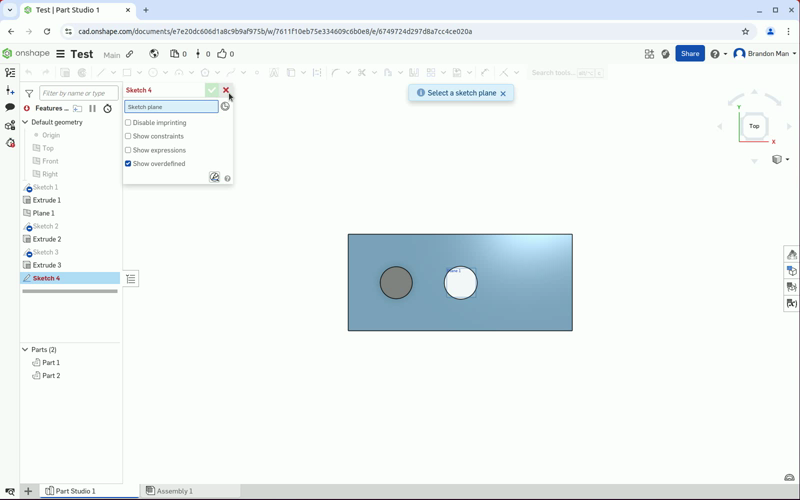
mouse_move(73, 215)
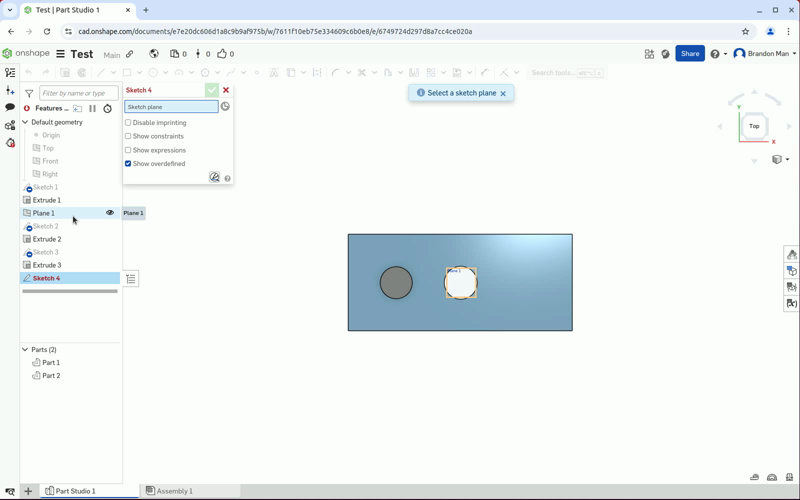
click(73, 215)
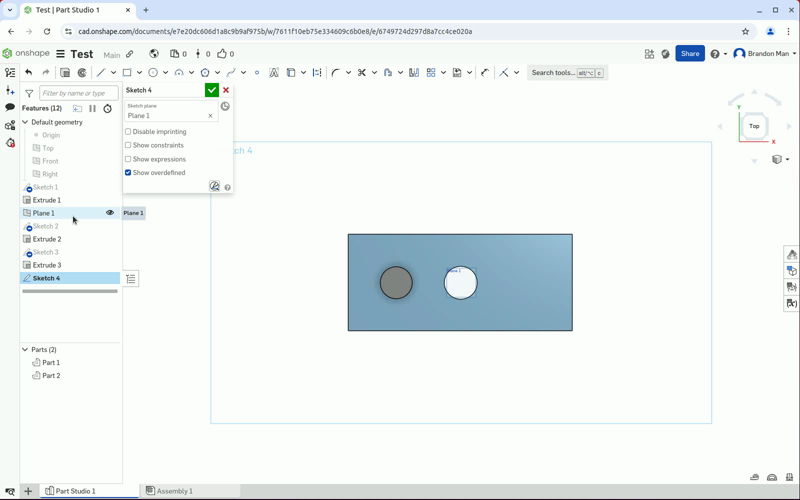
mouse_move(73, 352)
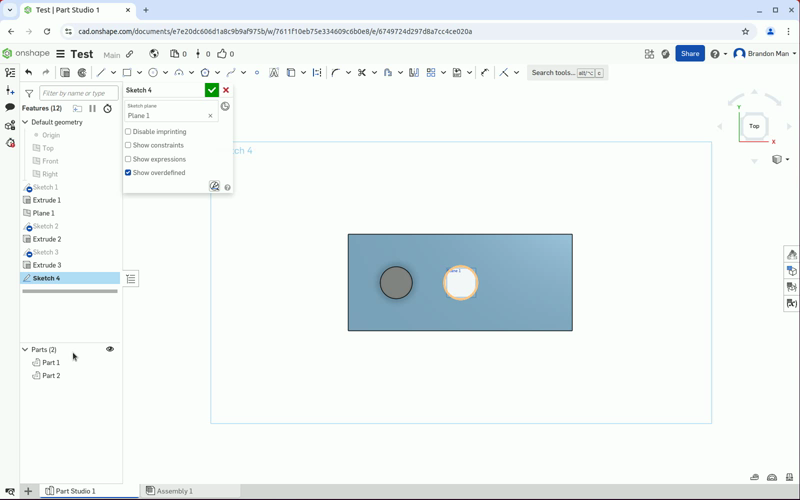
key(y)
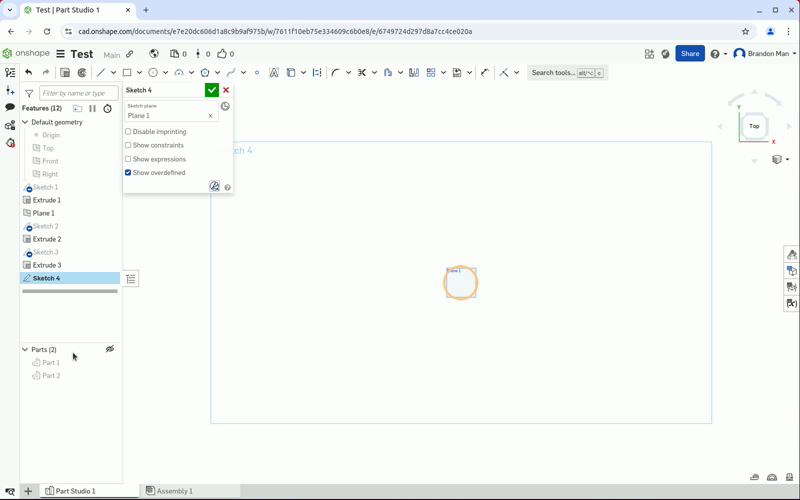
key(c)
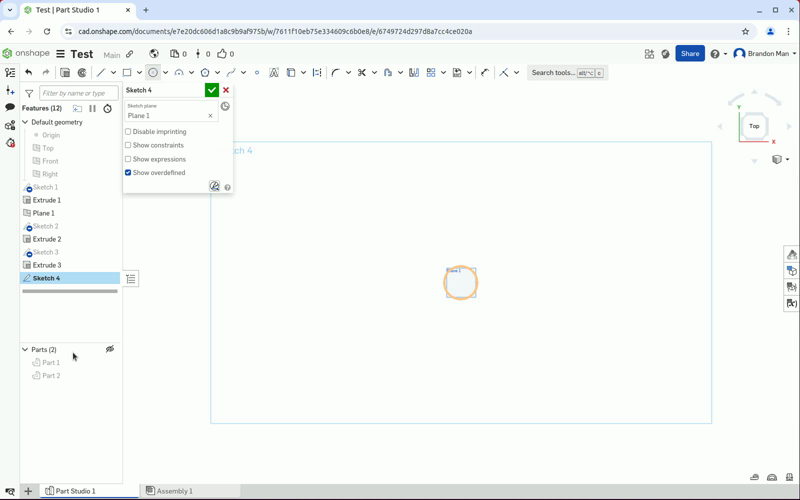
key_down(shift)
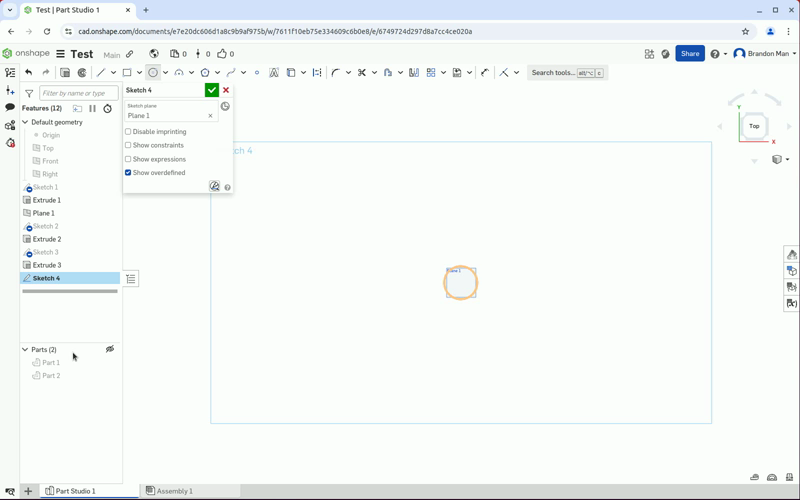
mouse_move(525, 282)
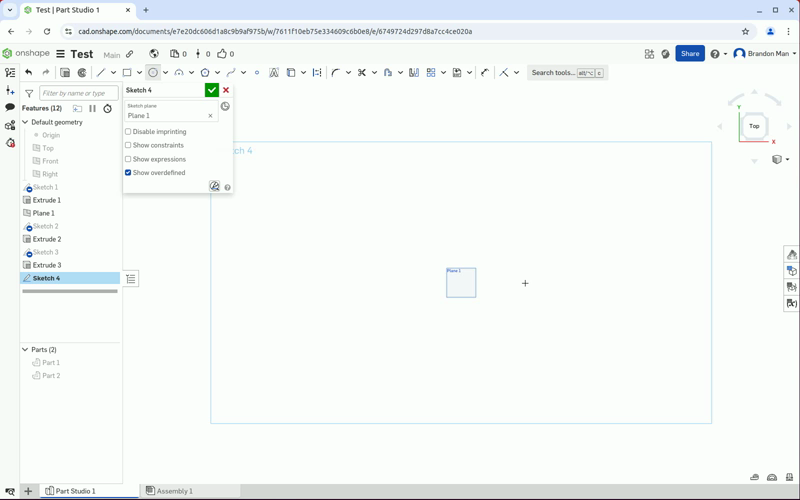
click(525, 282)
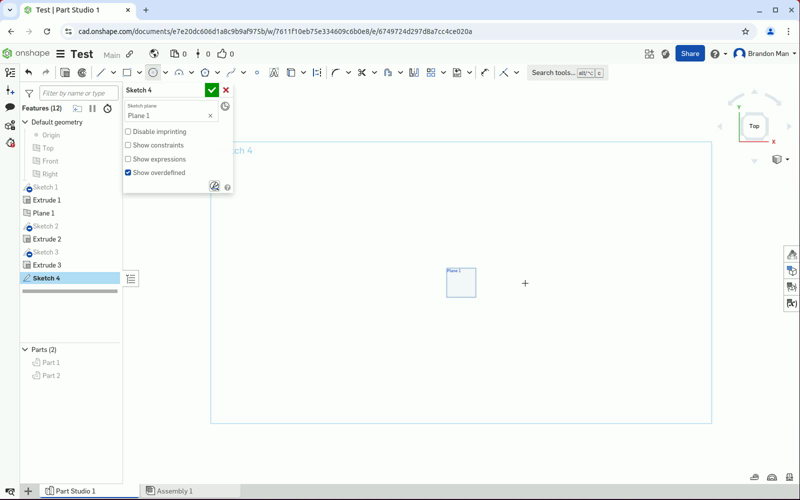
key_up(shift)
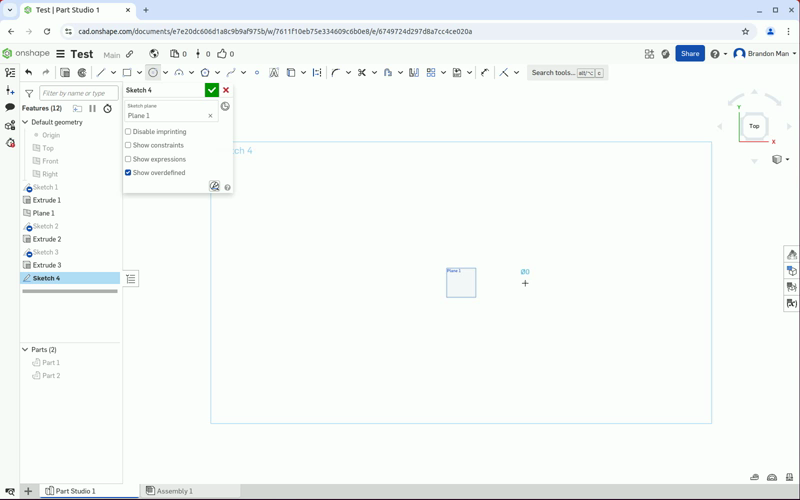
mouse_move(541, 282)
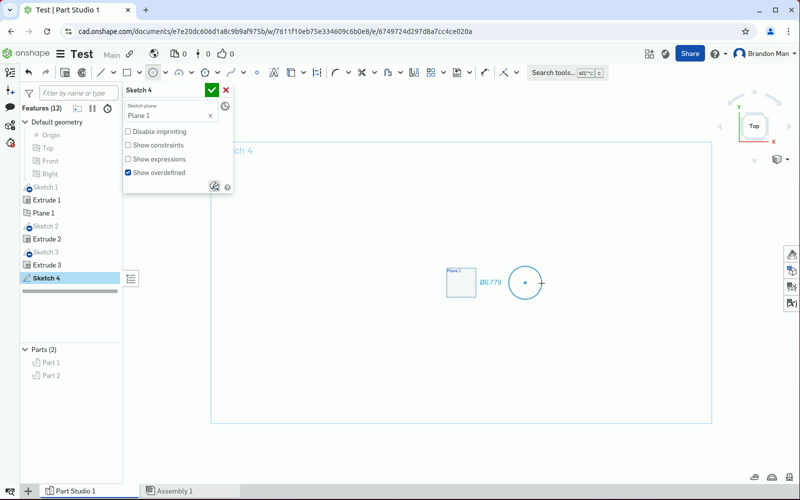
click(541, 282)
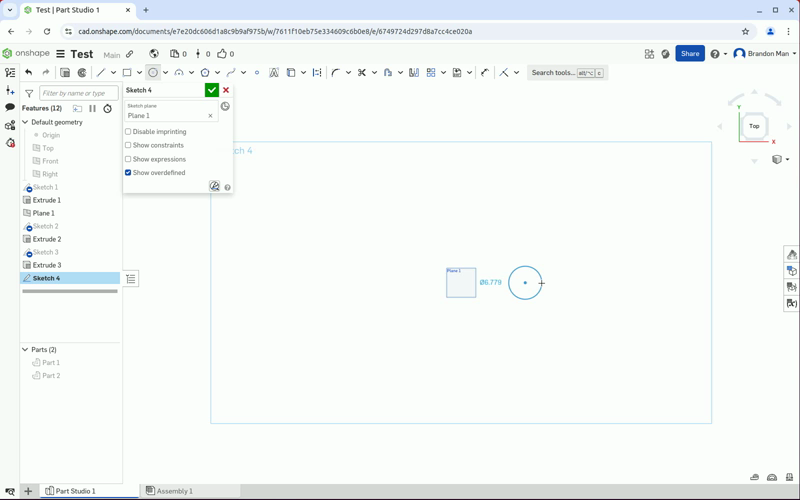
key(esc)
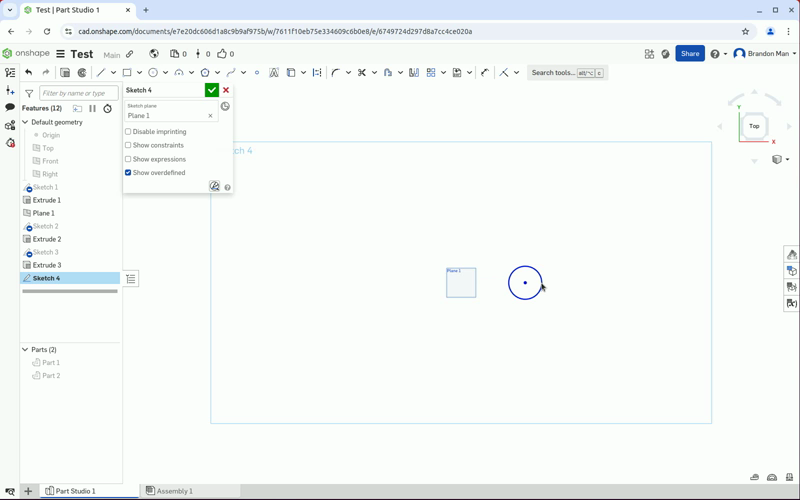
mouse_move(521, 295)
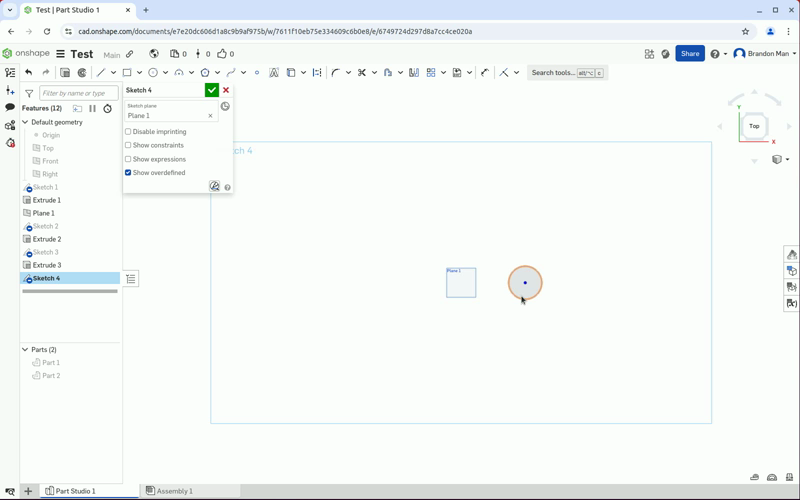
scroll(6)
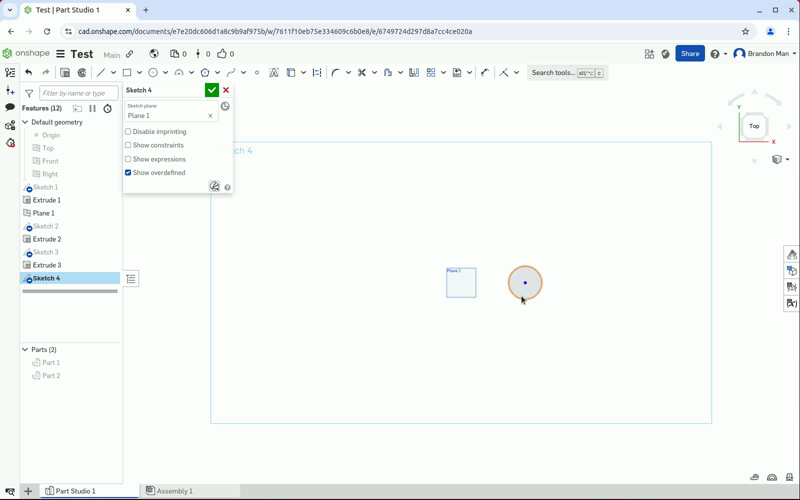
scroll(6)
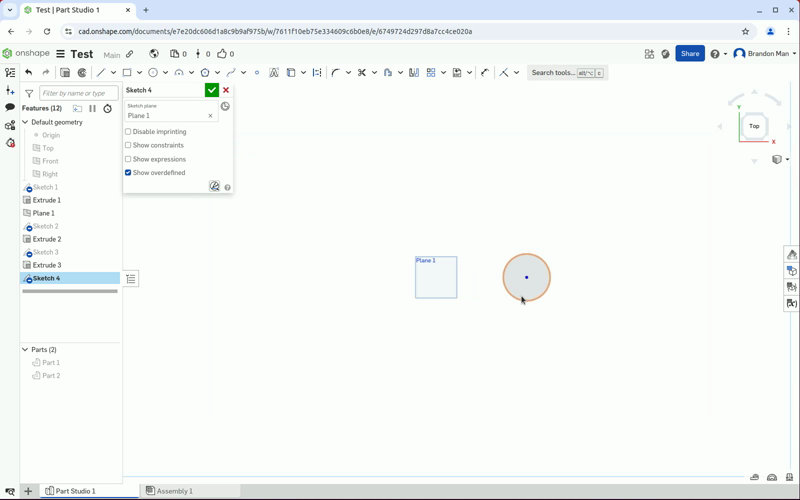
scroll(6)
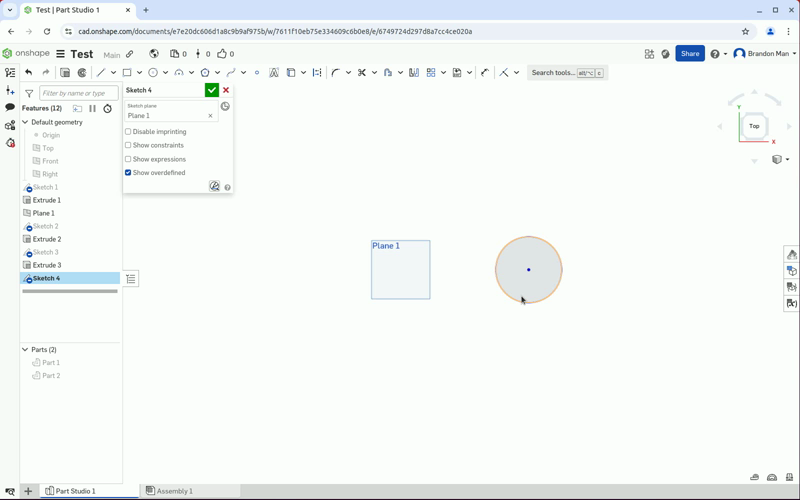
scroll(6)
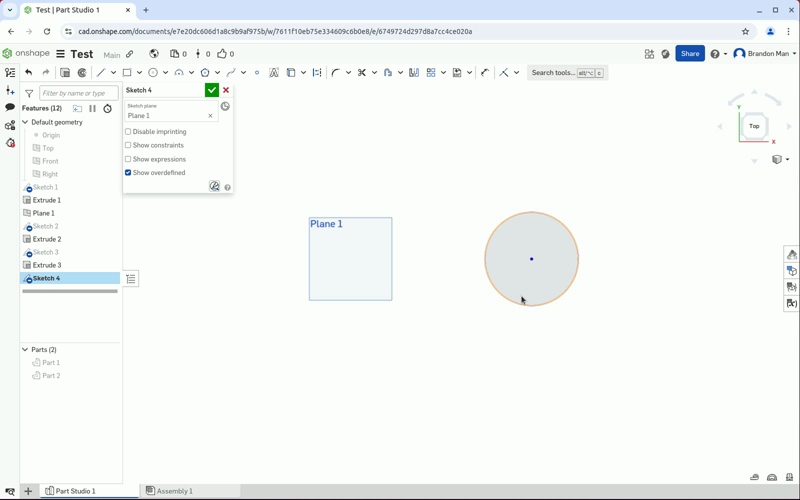
scroll(6)
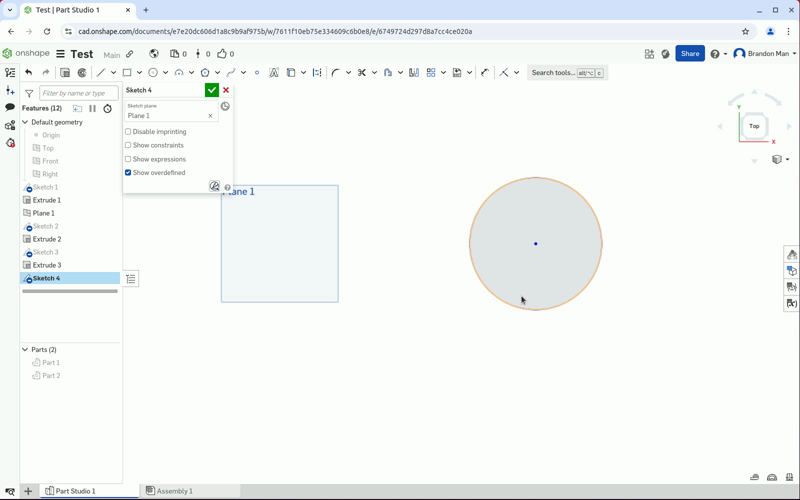
scroll(6)
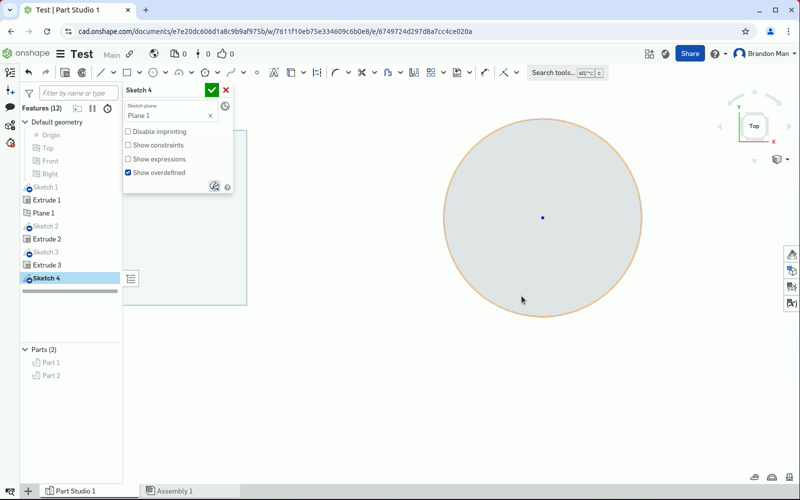
scroll(6)
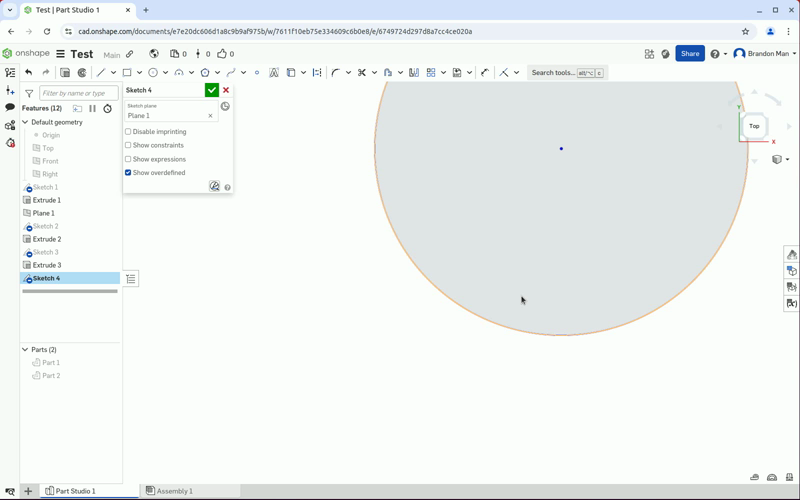
click(521, 295)
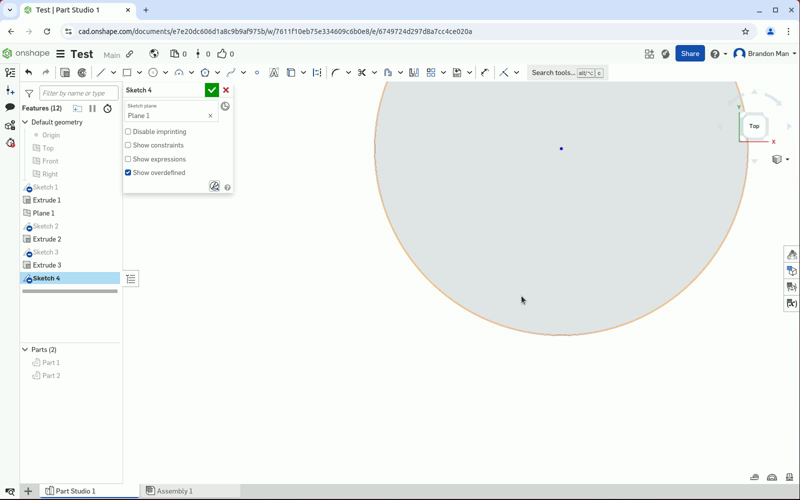
scroll(-6)
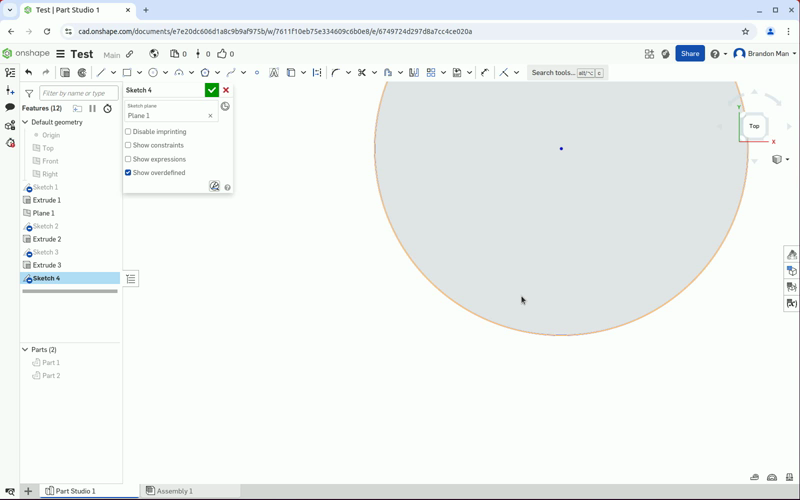
scroll(-6)
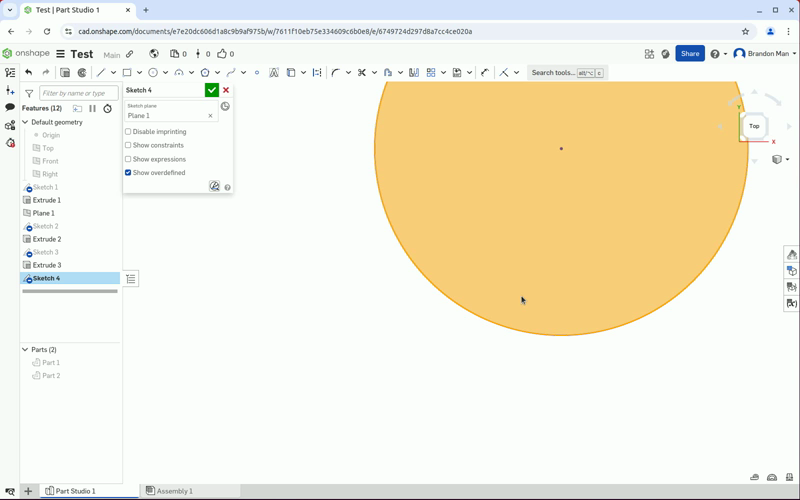
scroll(-6)
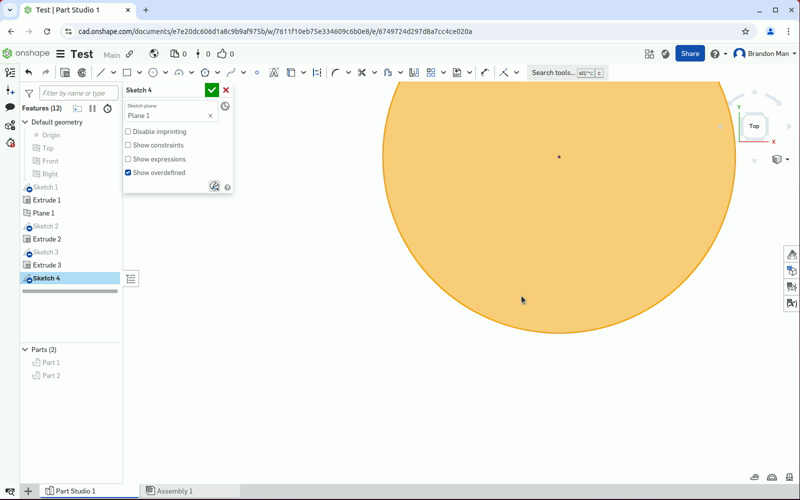
scroll(-6)
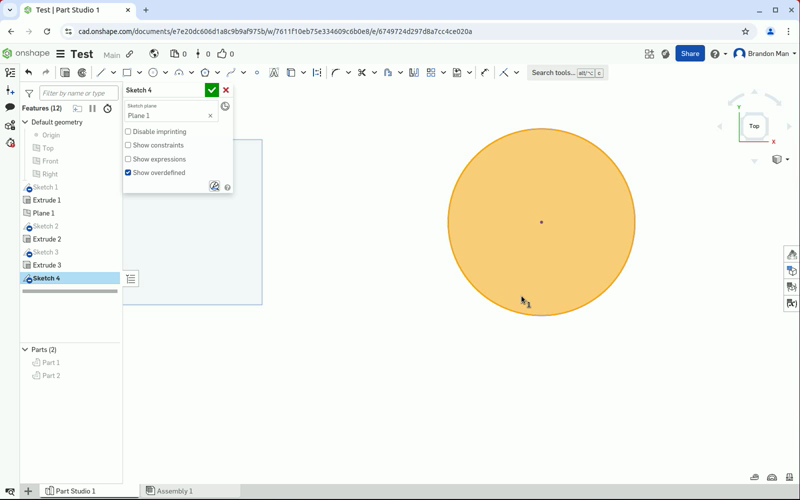
scroll(-6)
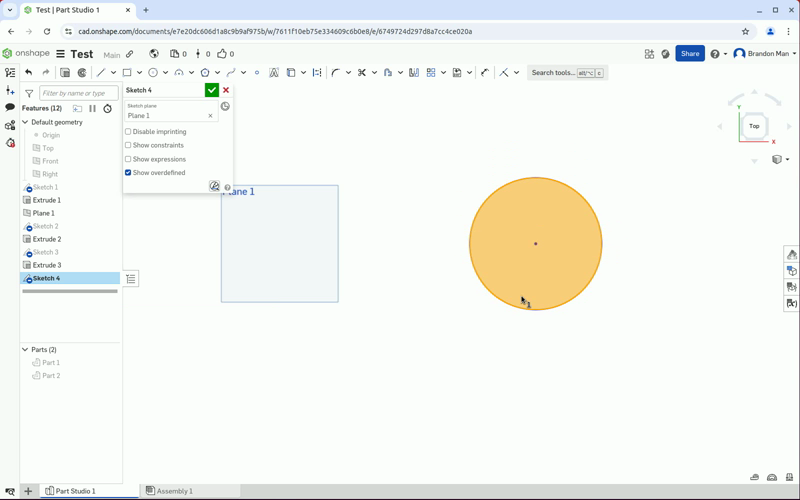
scroll(-6)
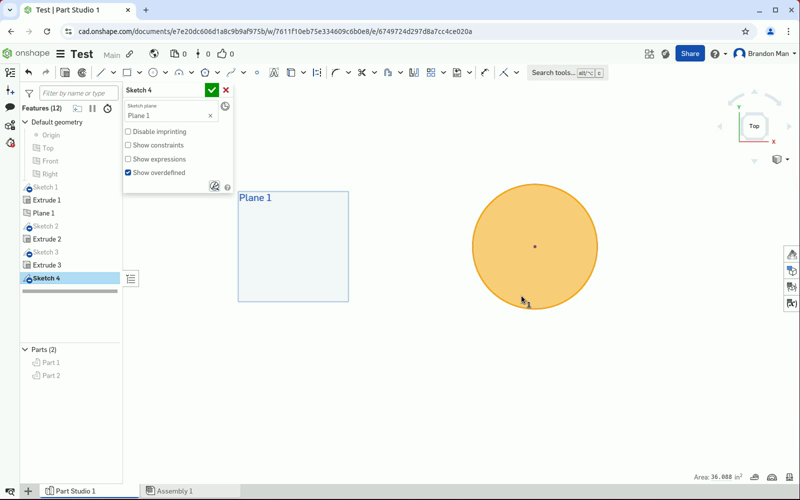
scroll(-6)
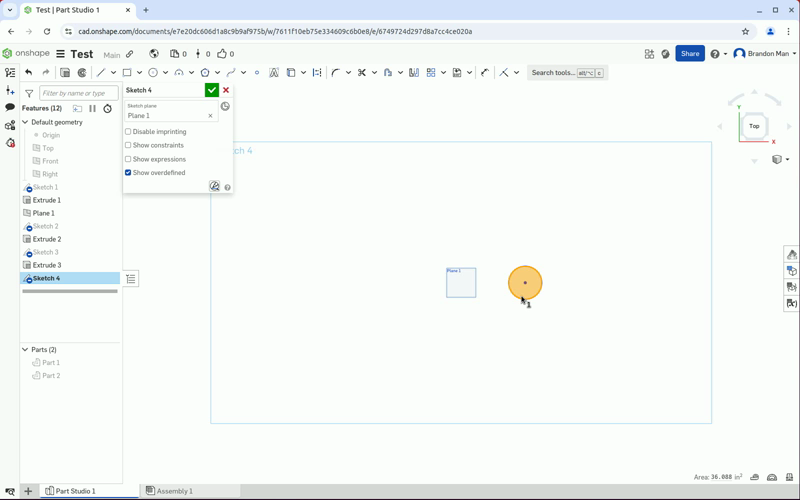
mouse_move(73, 352)
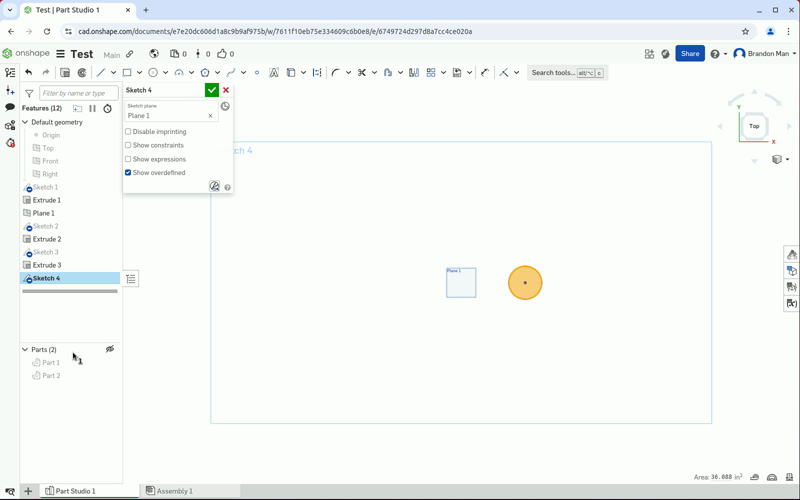
key(shift+y)
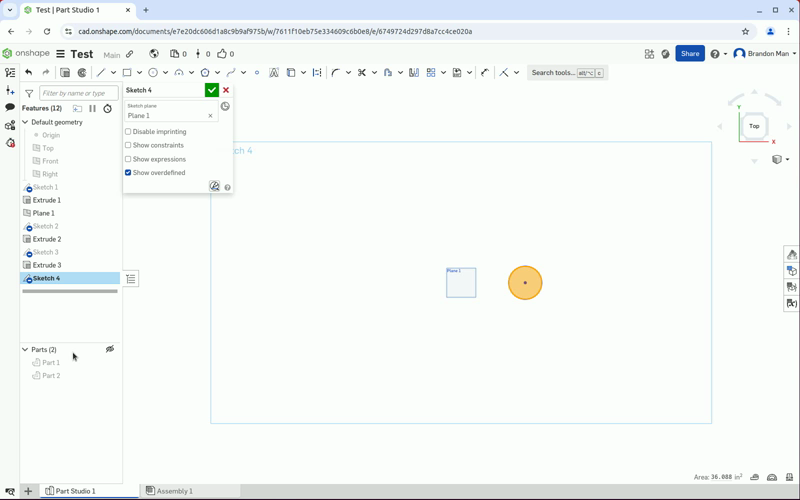
key(shift+e)
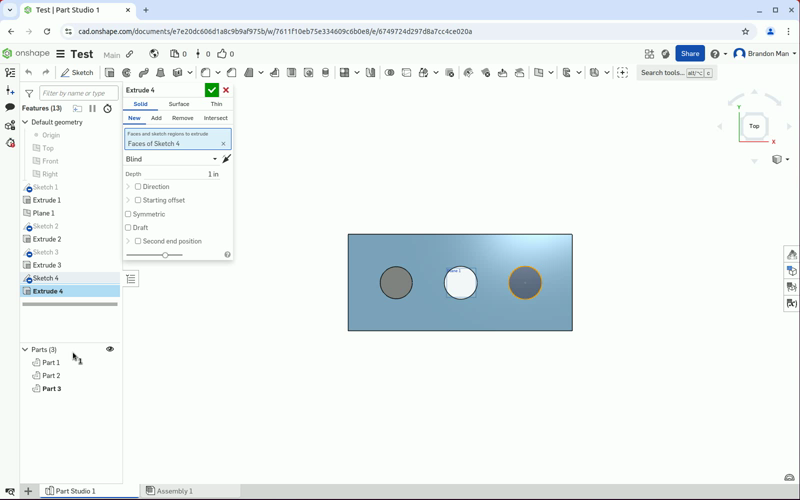
mouse_move(143, 106)
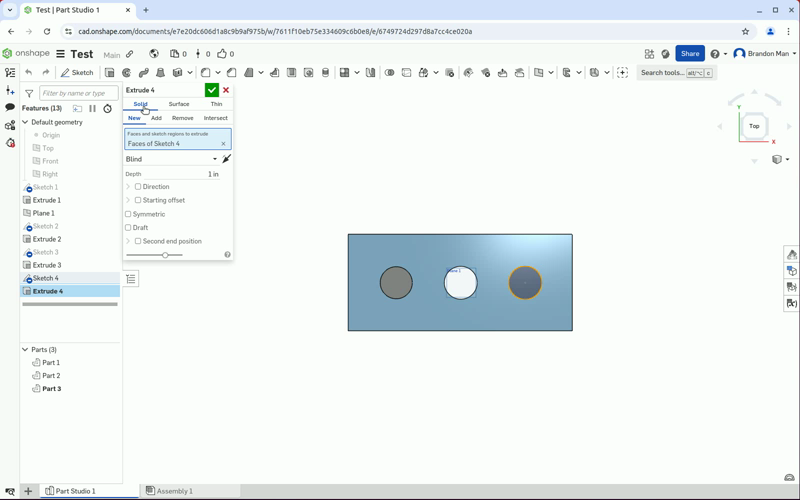
click(143, 106)
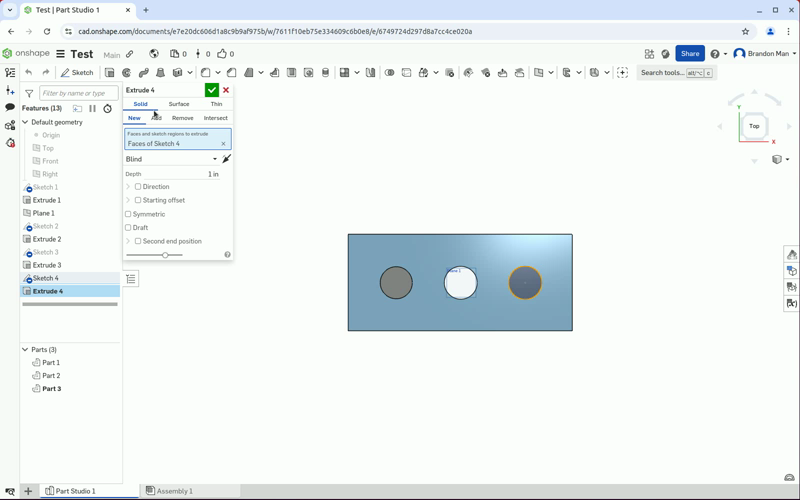
mouse_move(186, 120)
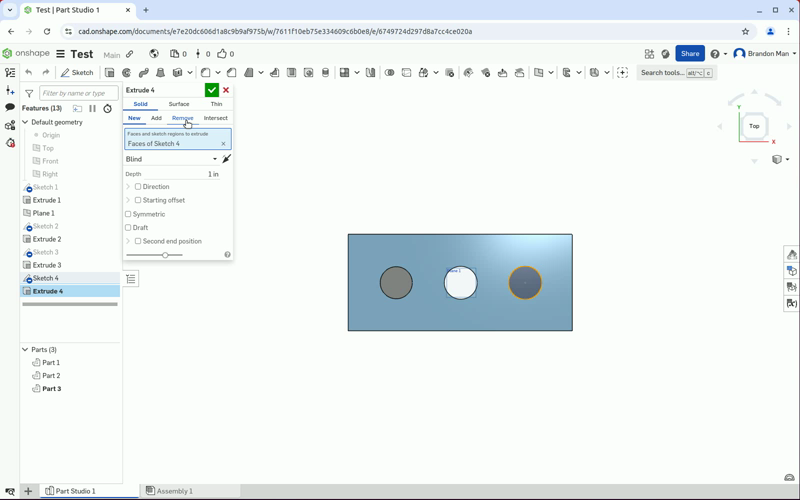
click(186, 120)
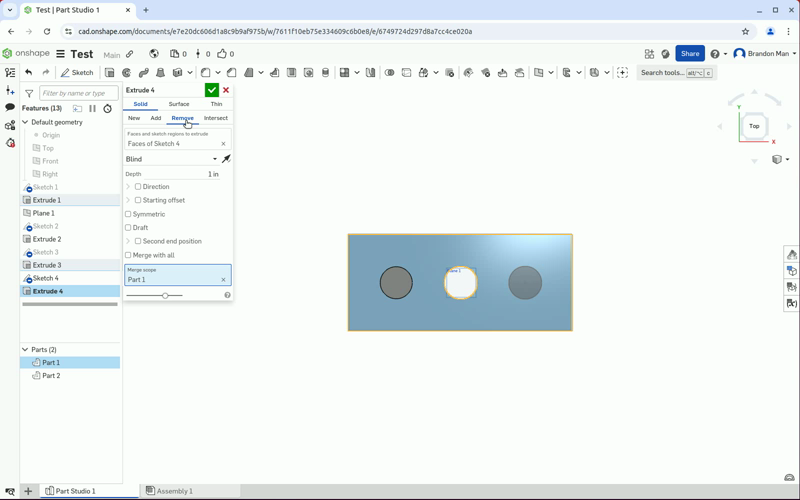
key(tab, 4)
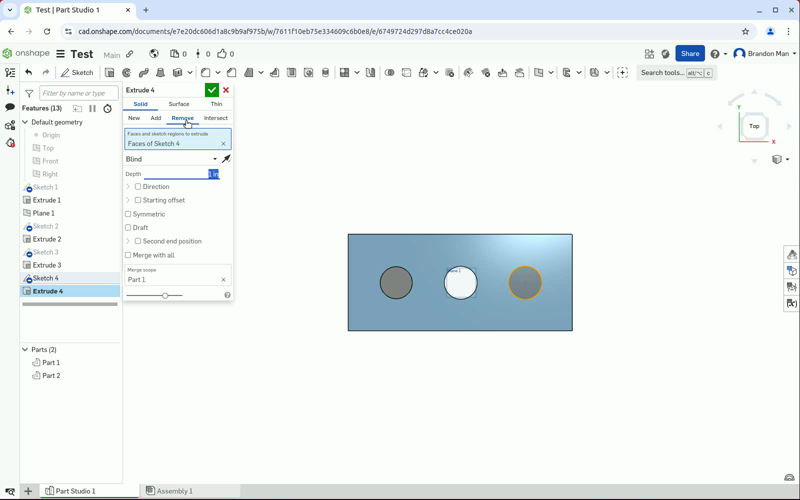
text(3.37)
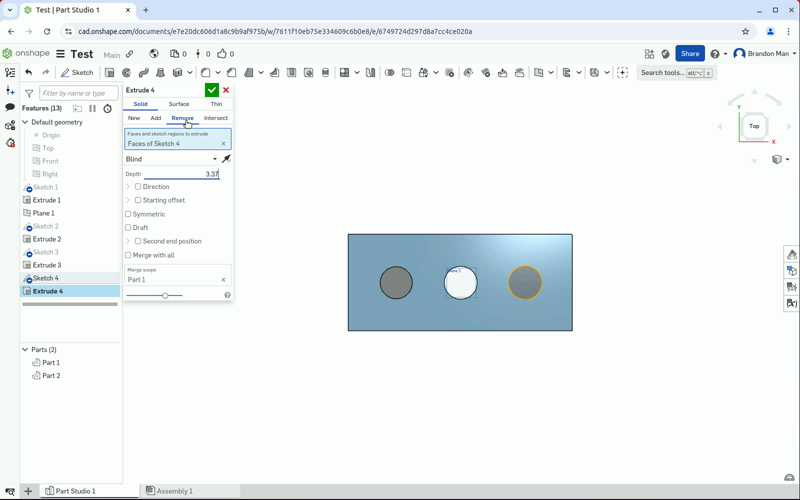
key(tab, 6)
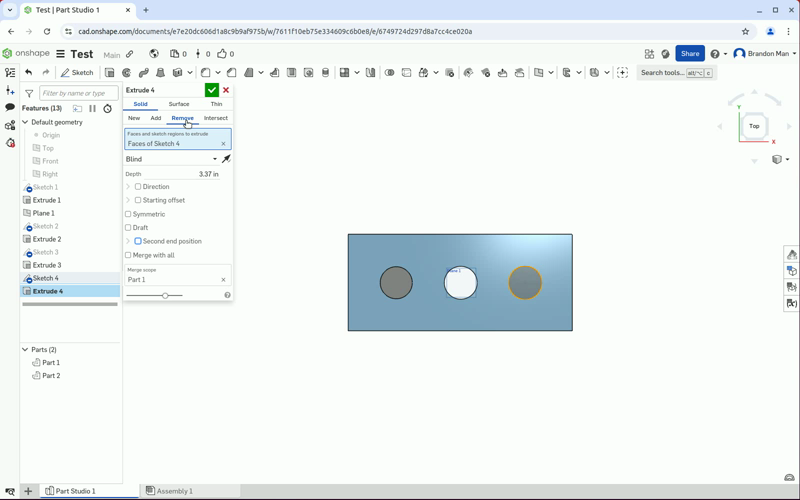
key(space)
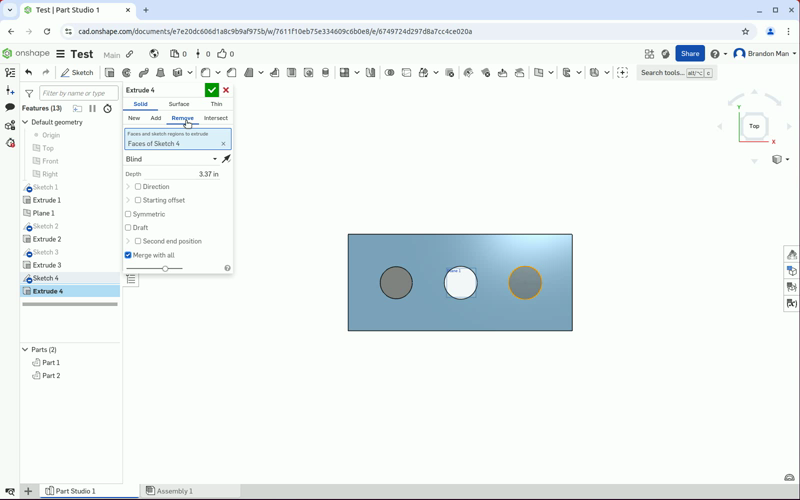
key(enter)
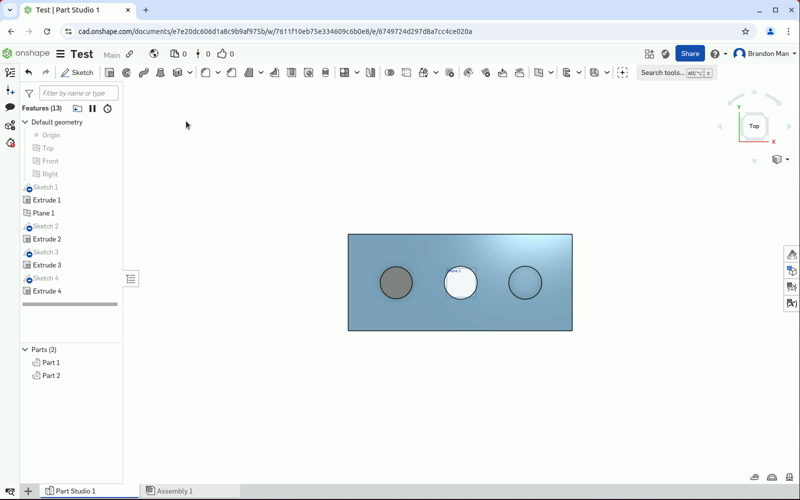
key(shift+h)
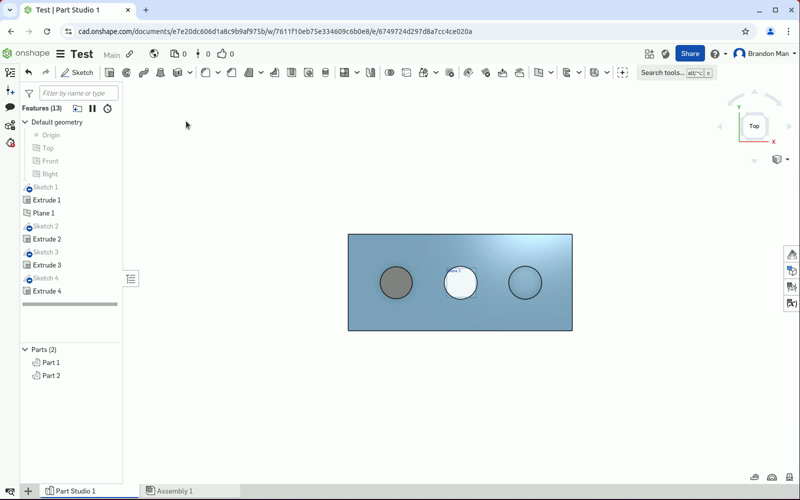
key(shift+h)
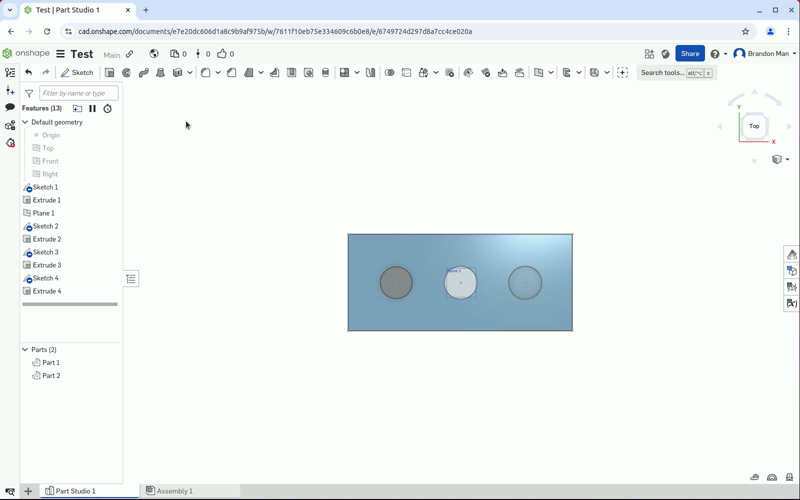
key(shift+7)
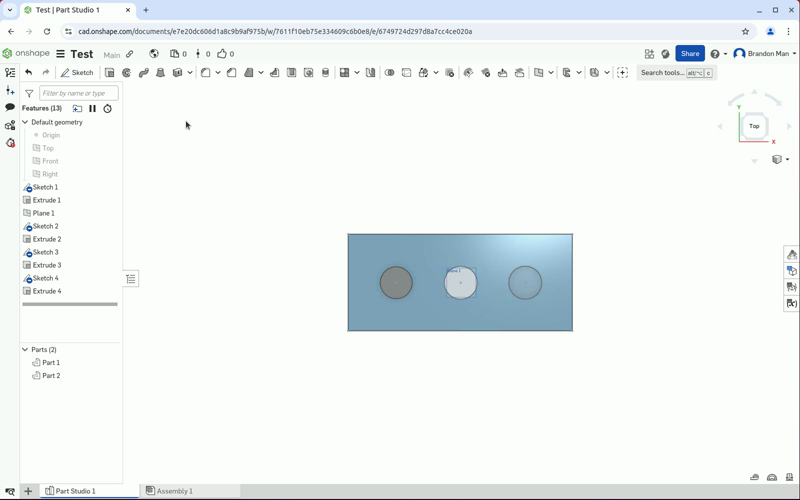
key(up, 3)
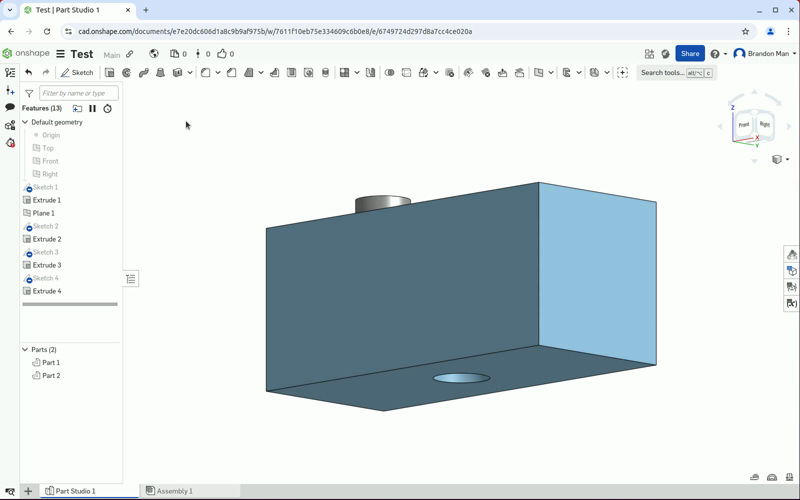
key(left, 3)
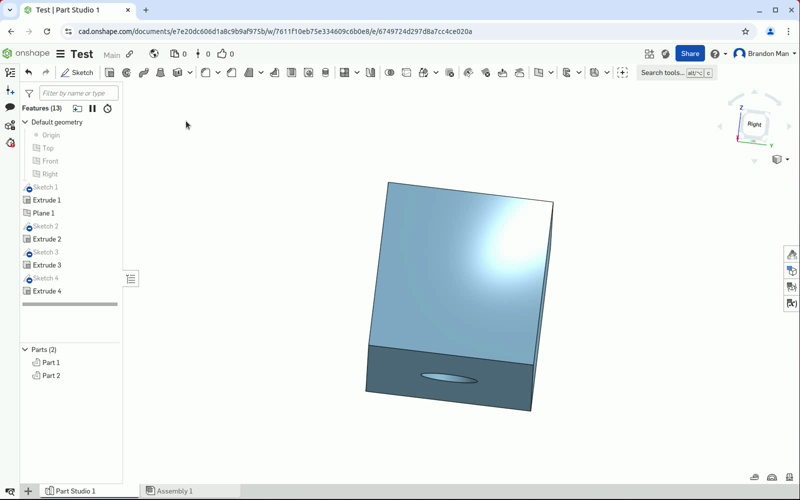
key(right, 3)
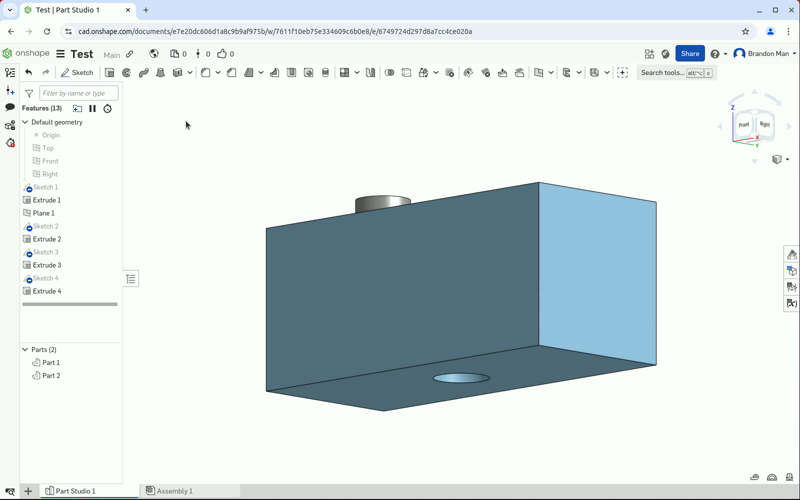
key(down, 3)
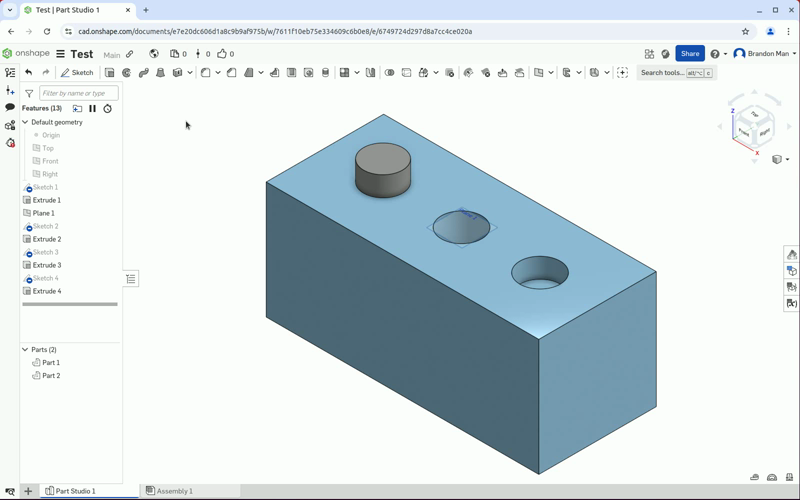
mouse_move(73, 189)
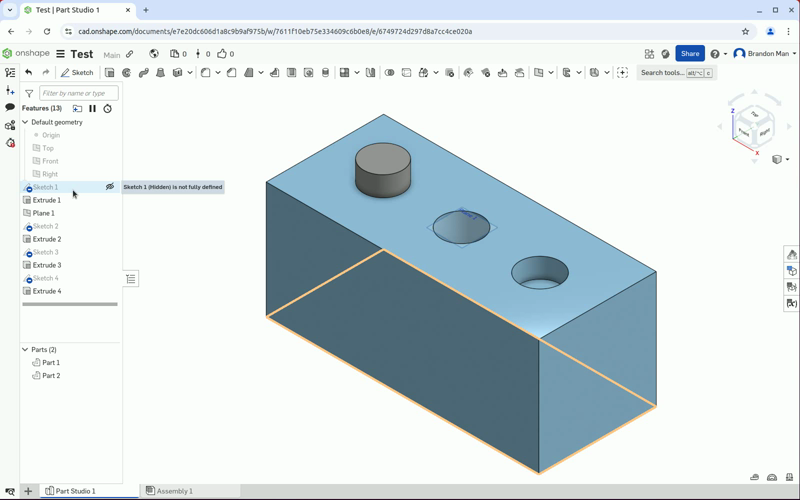
click(73, 189)